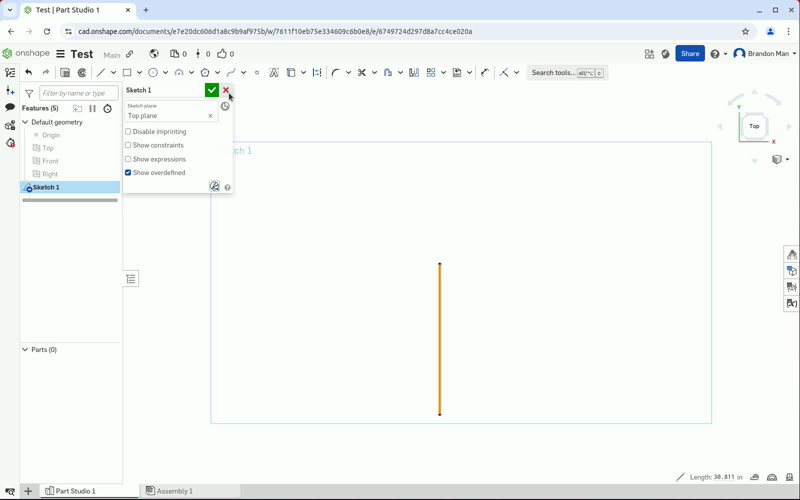
key(shift+h)
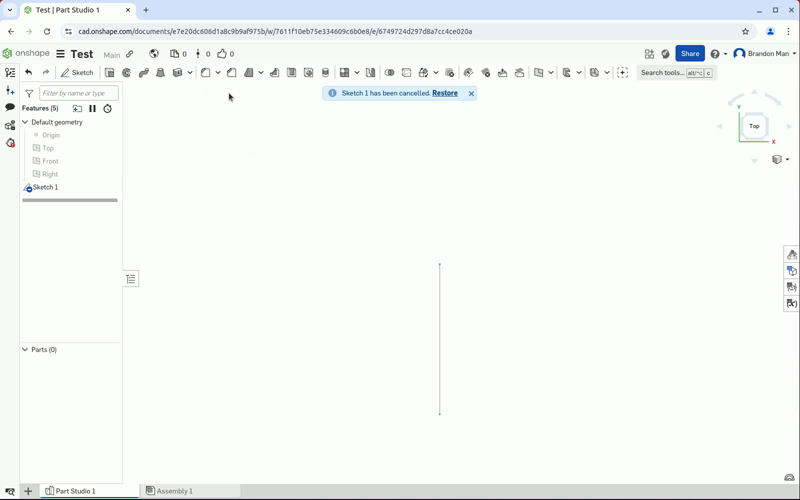
key(shift+s)
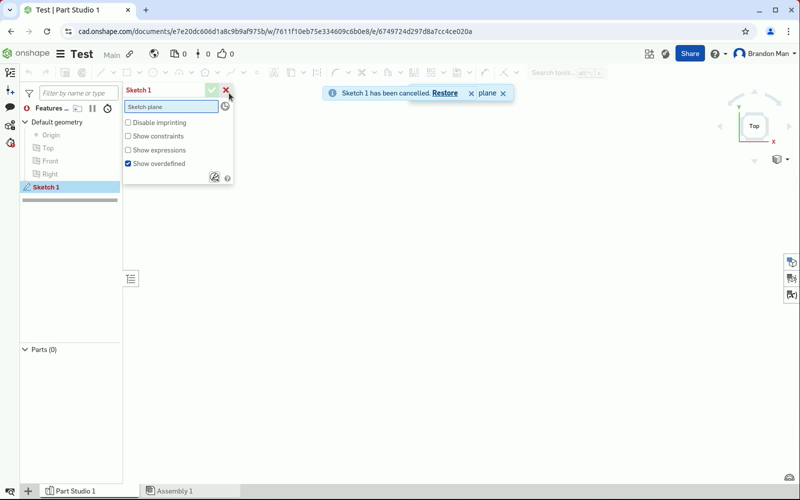
mouse_move(73, 150)
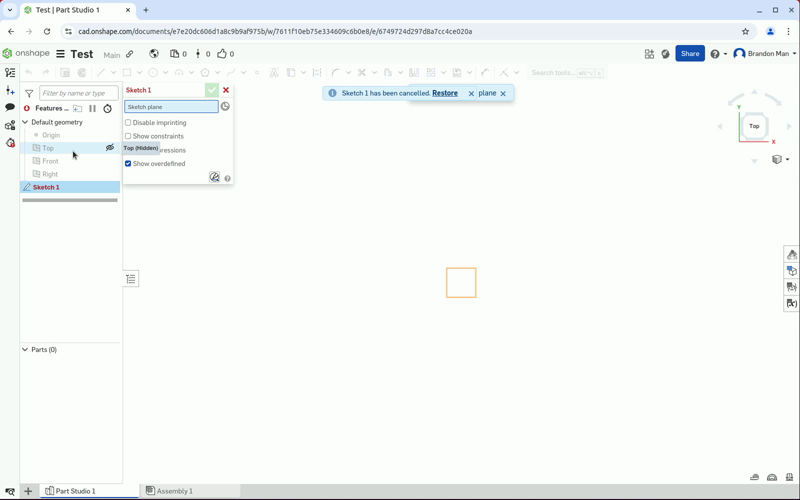
click(73, 150)
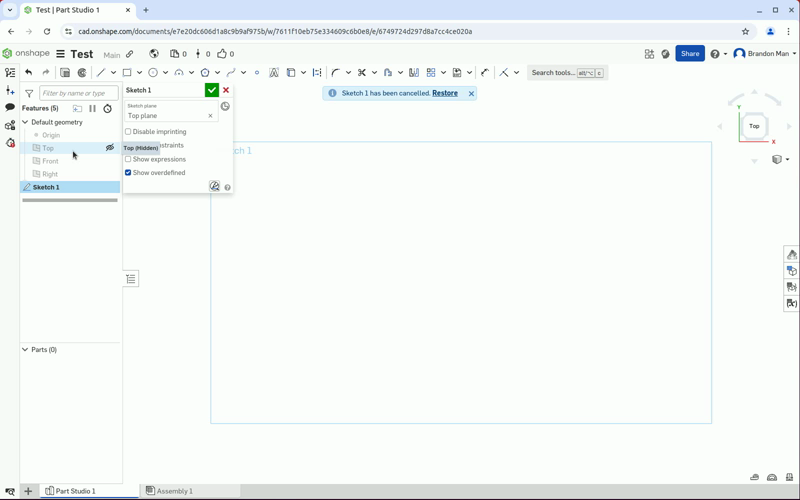
mouse_move(73, 352)
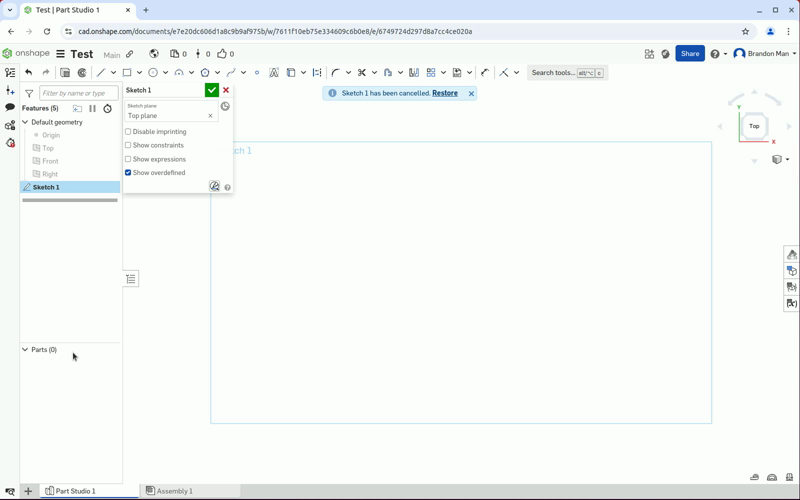
key(y)
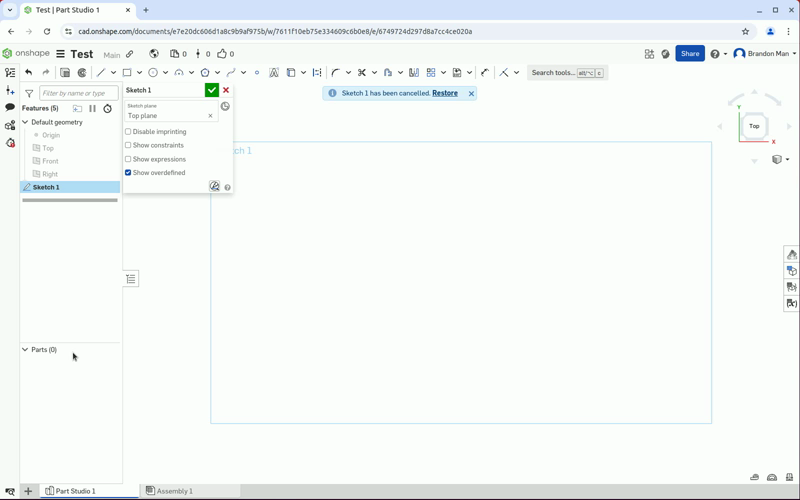
key(c)
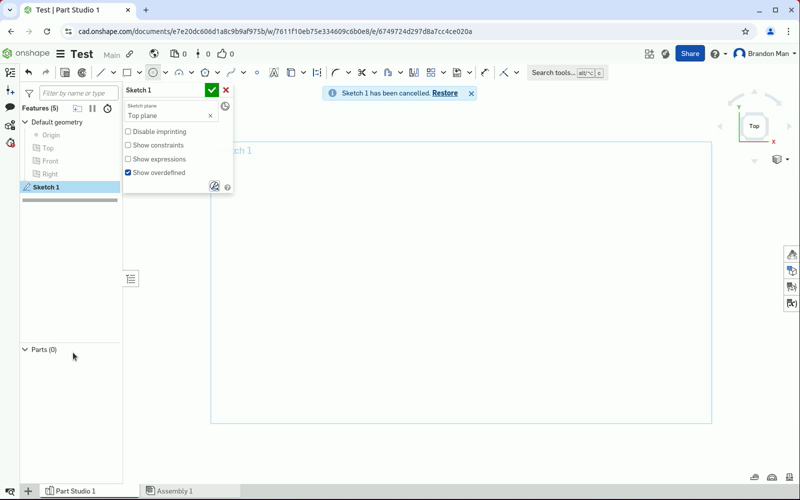
key_down(shift)
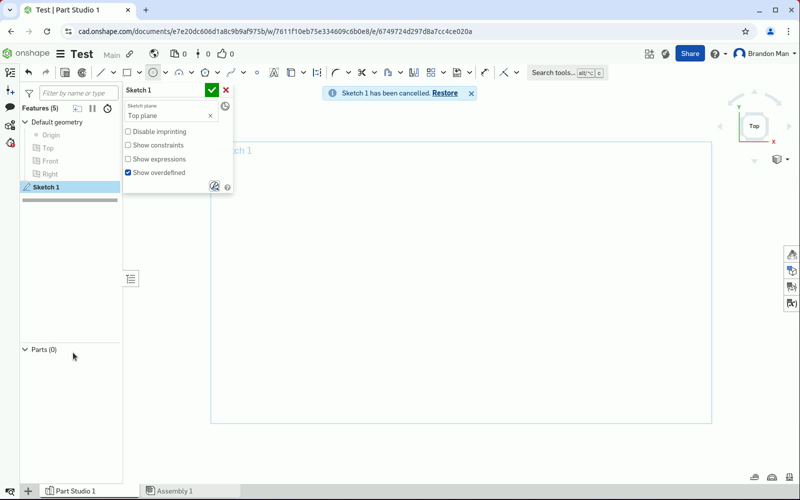
mouse_move(461, 282)
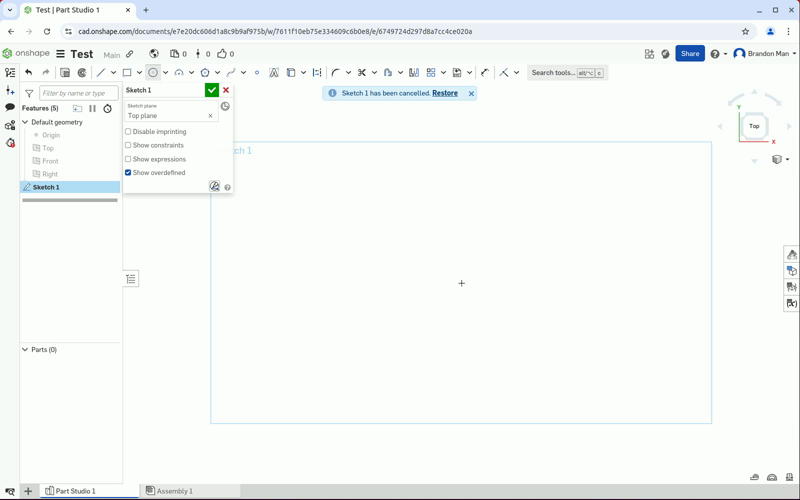
click(461, 282)
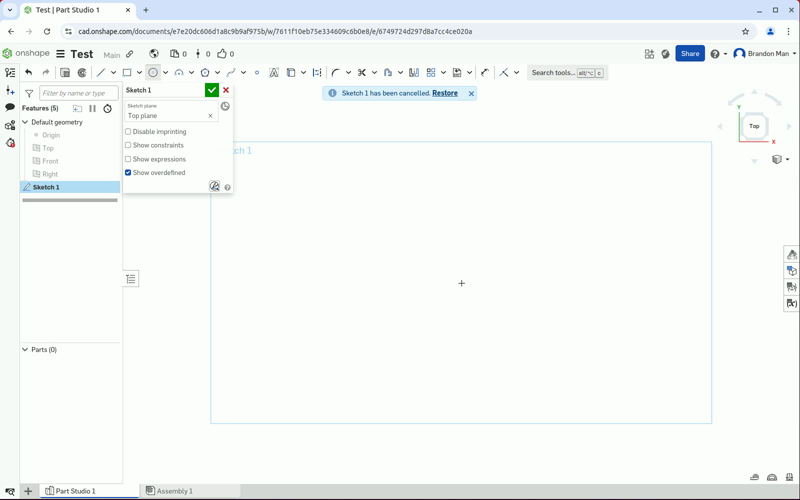
key_up(shift)
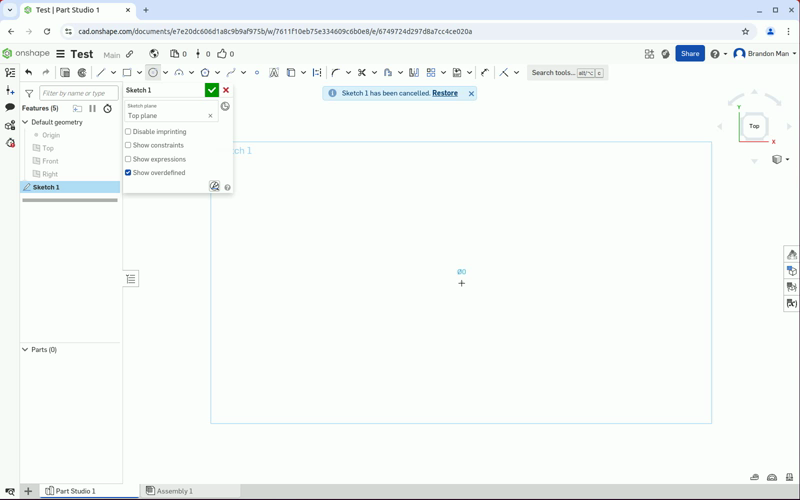
mouse_move(476, 282)
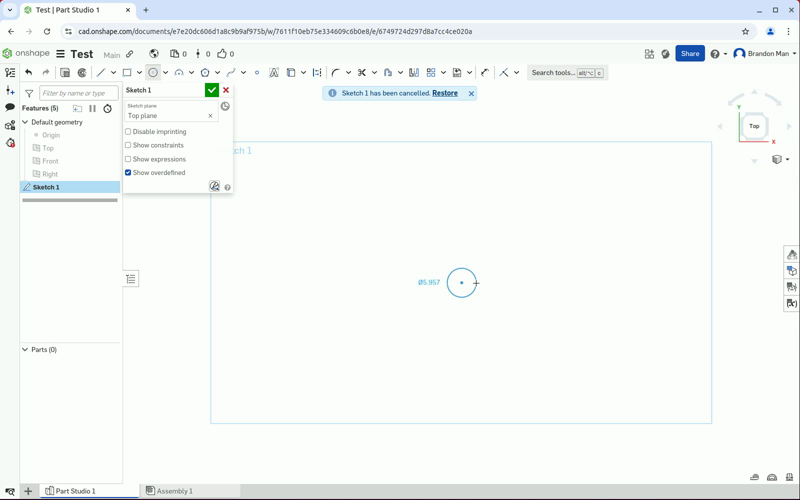
click(476, 282)
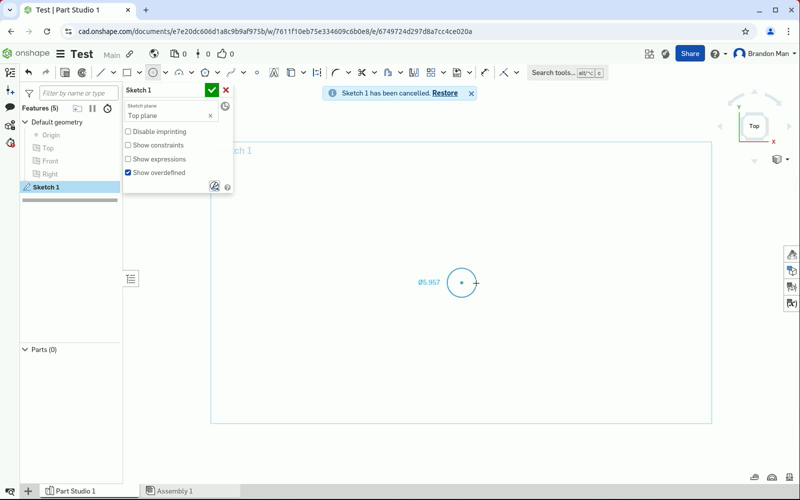
key(esc)
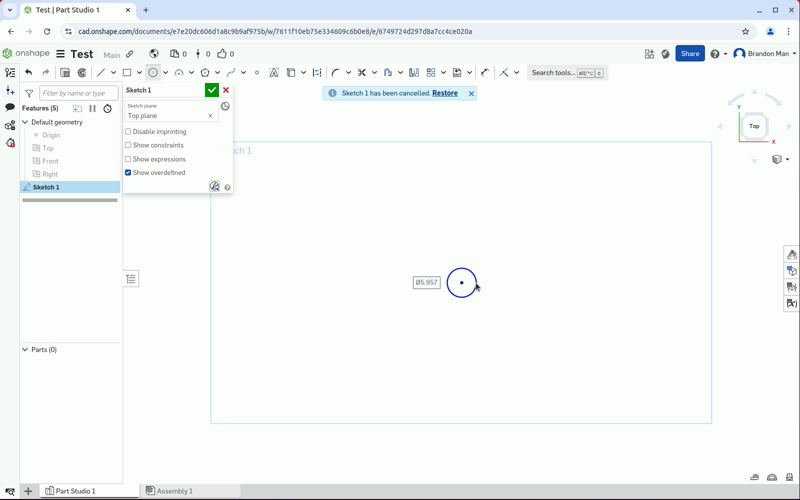
key(c)
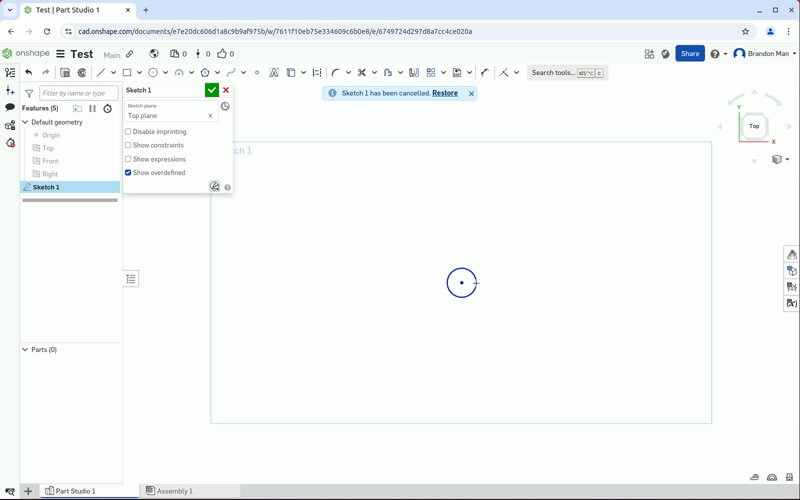
key_down(shift)
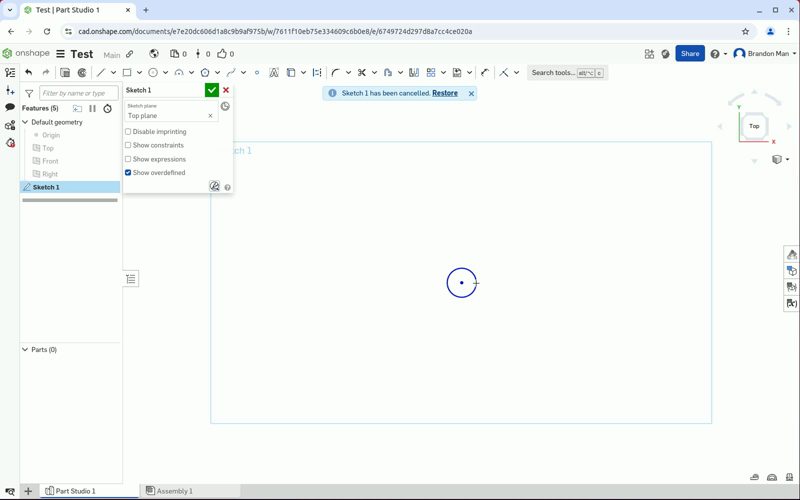
mouse_move(461, 282)
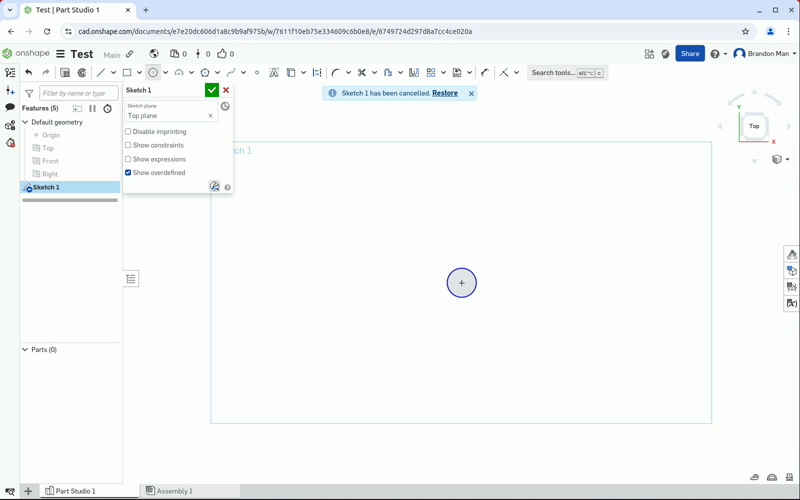
click(461, 282)
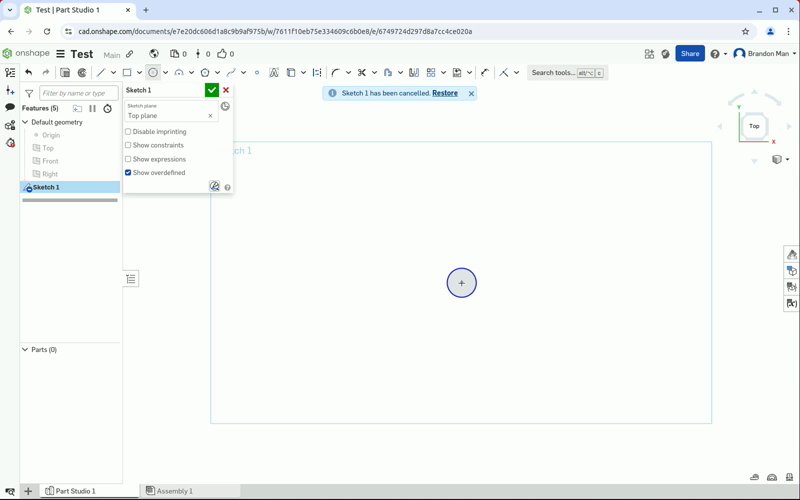
key_up(shift)
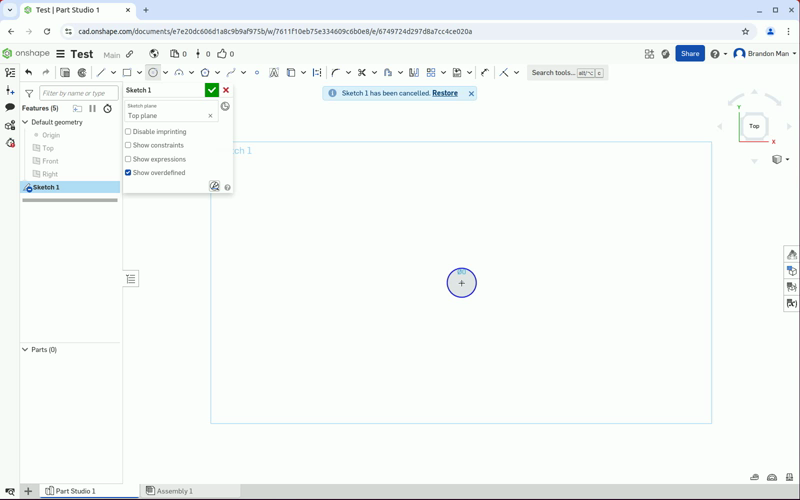
mouse_move(473, 282)
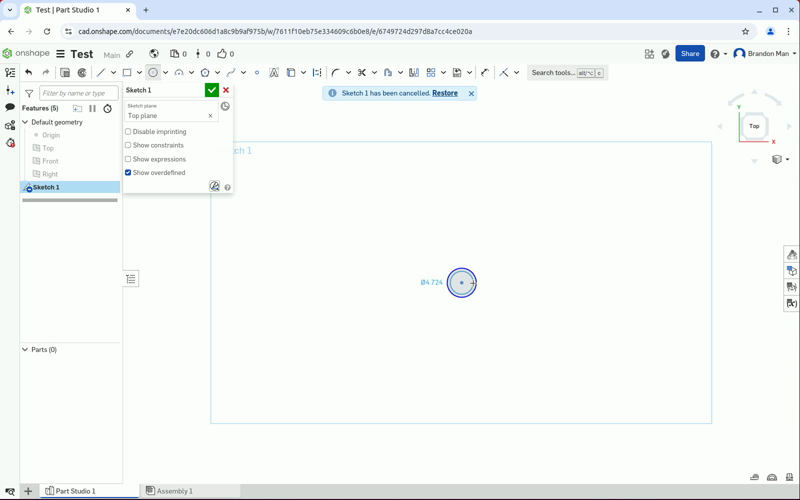
scroll(6)
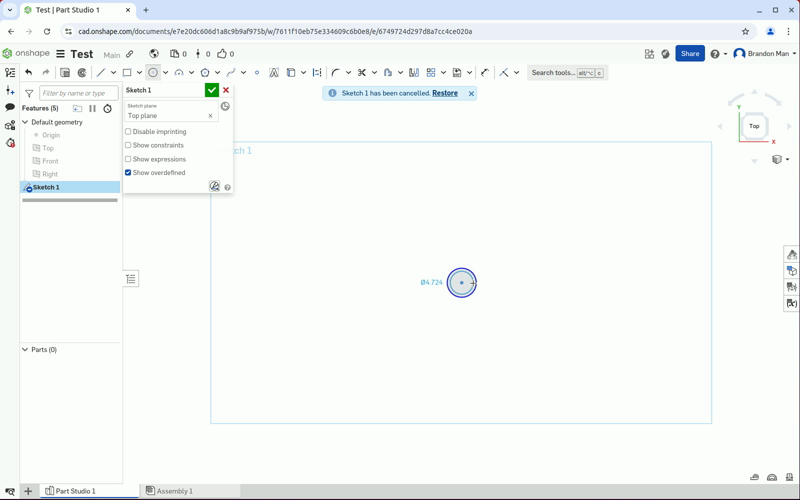
scroll(6)
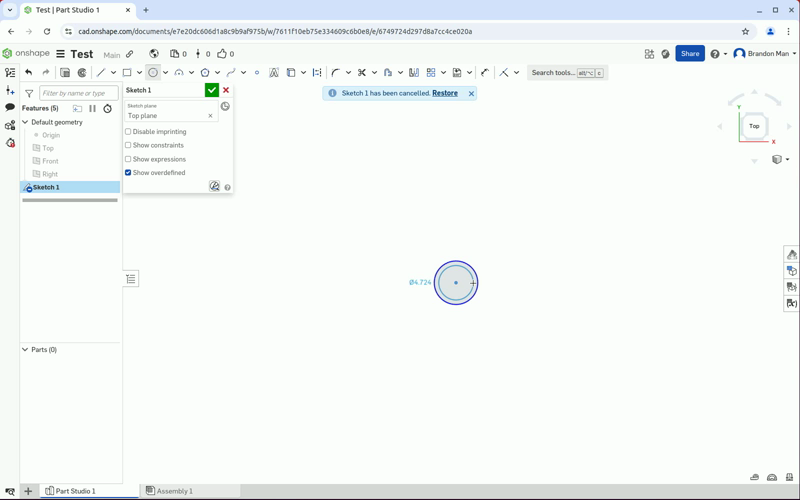
scroll(6)
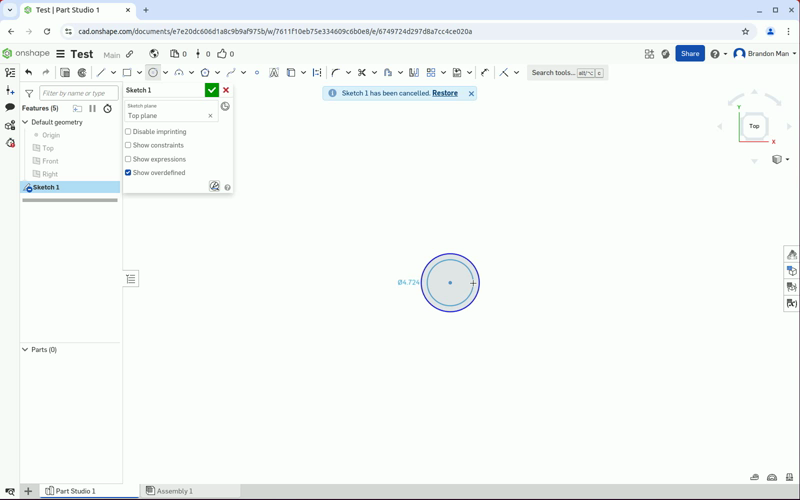
scroll(6)
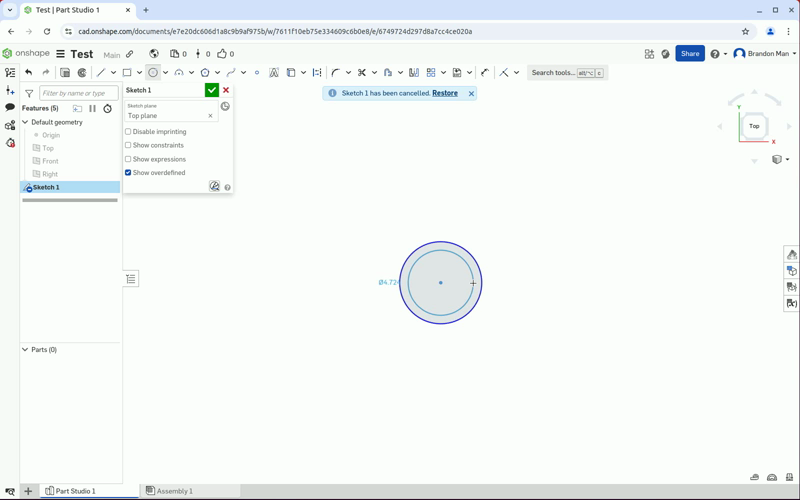
scroll(6)
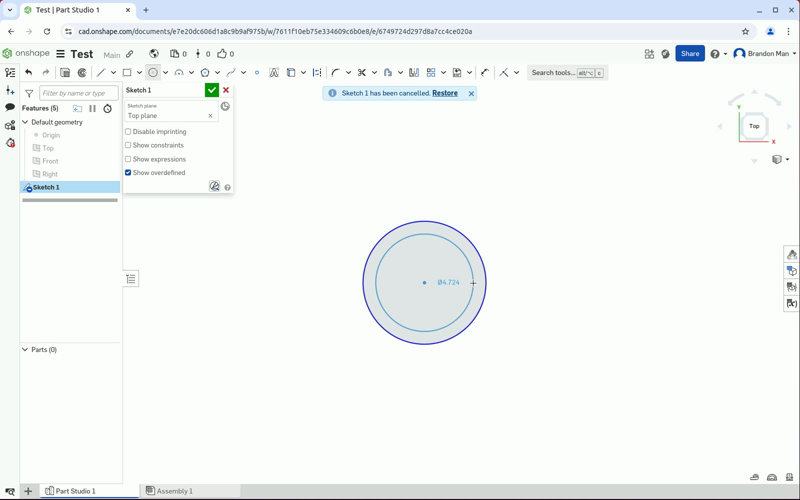
scroll(6)
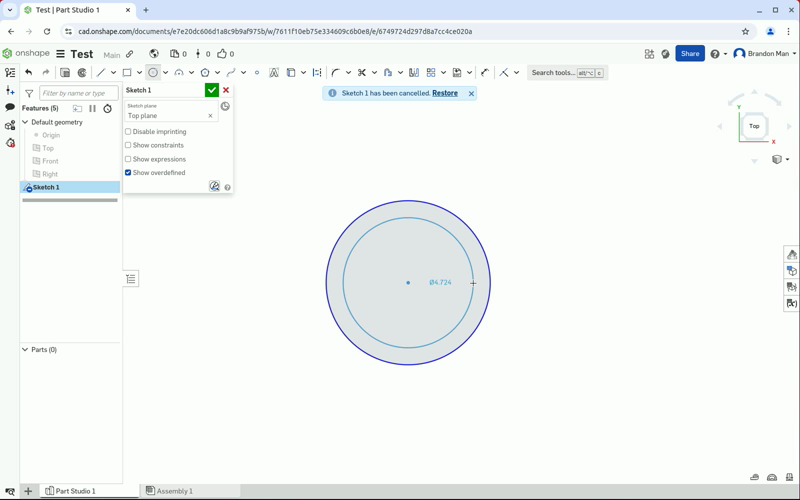
scroll(6)
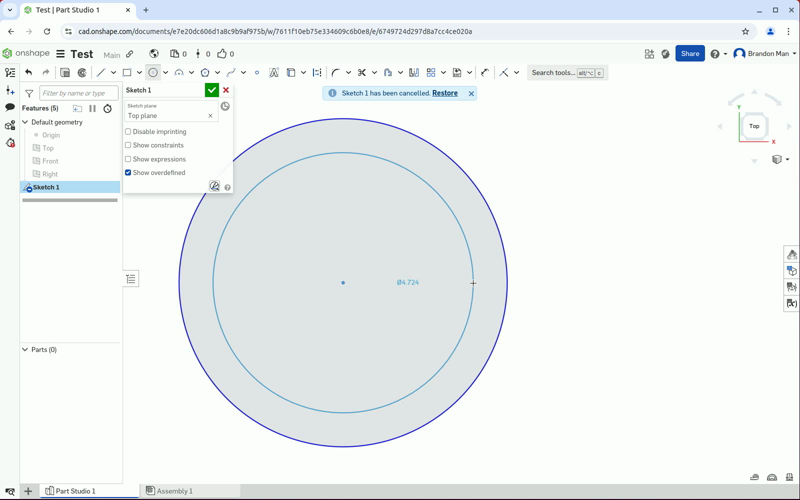
click(473, 282)
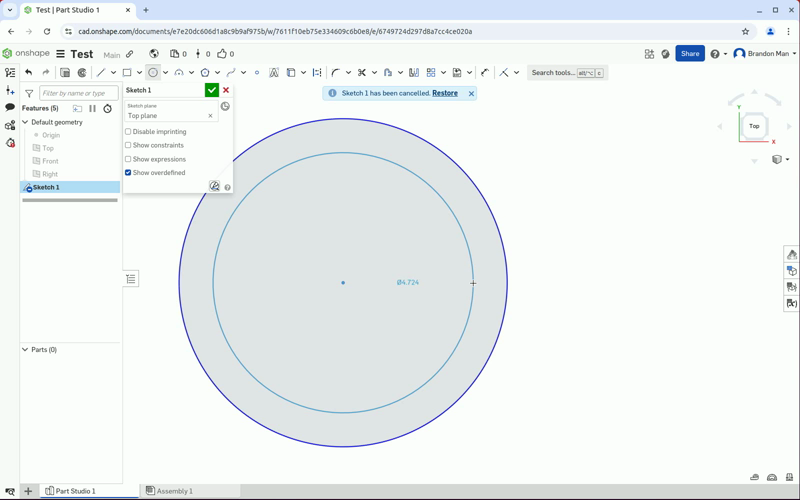
scroll(-6)
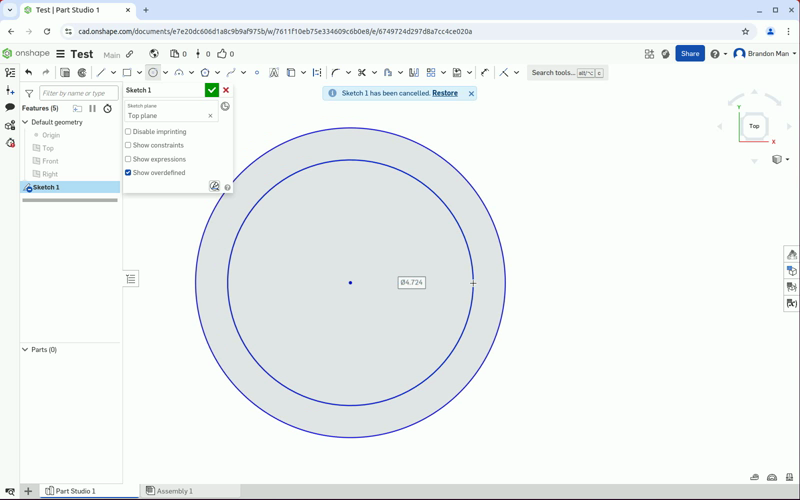
scroll(-6)
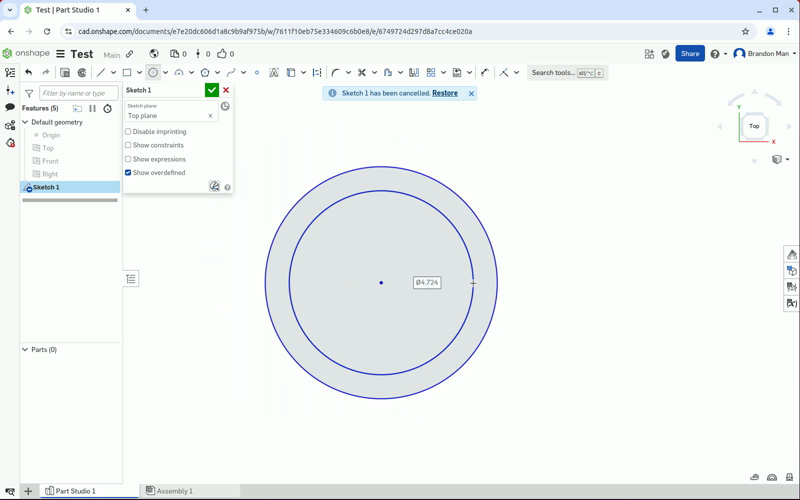
scroll(-6)
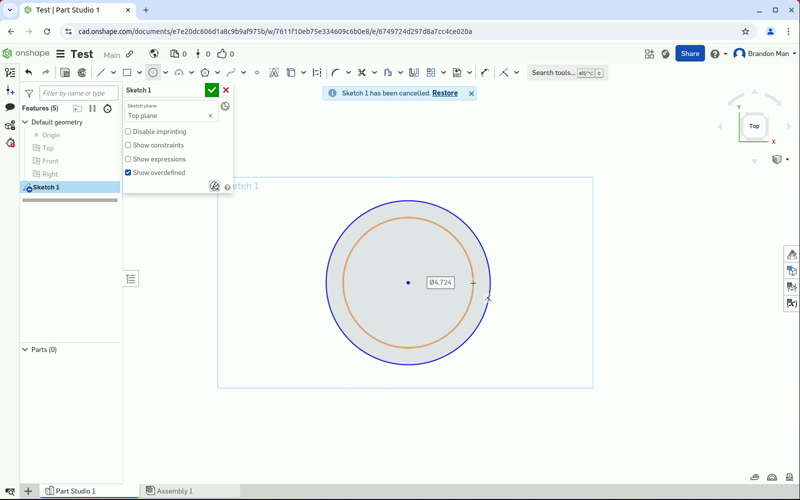
scroll(-6)
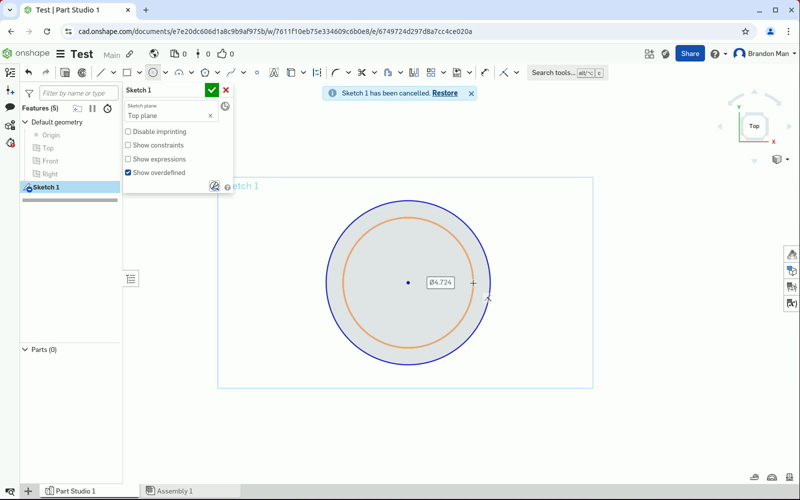
scroll(-6)
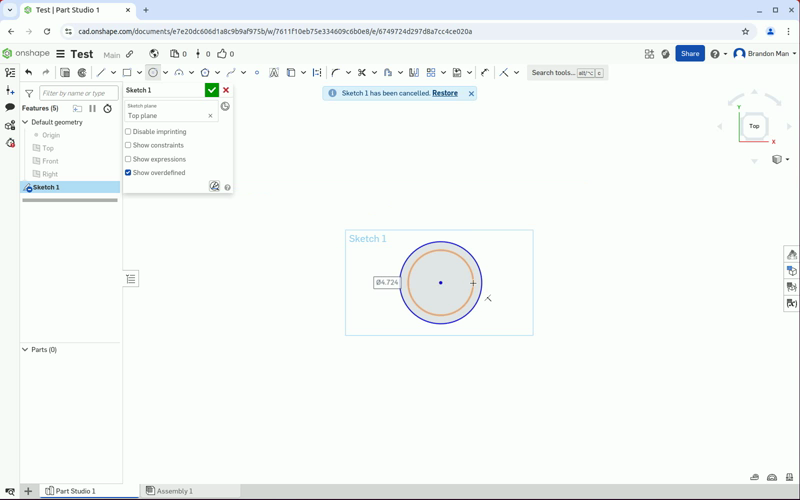
scroll(-6)
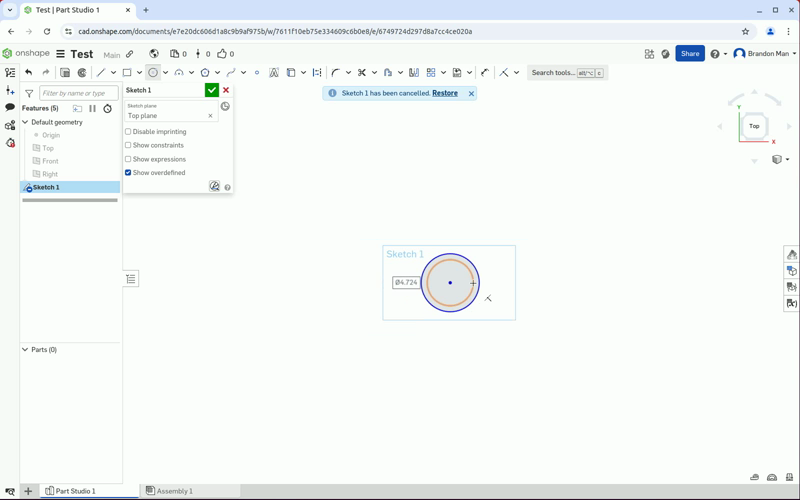
scroll(-6)
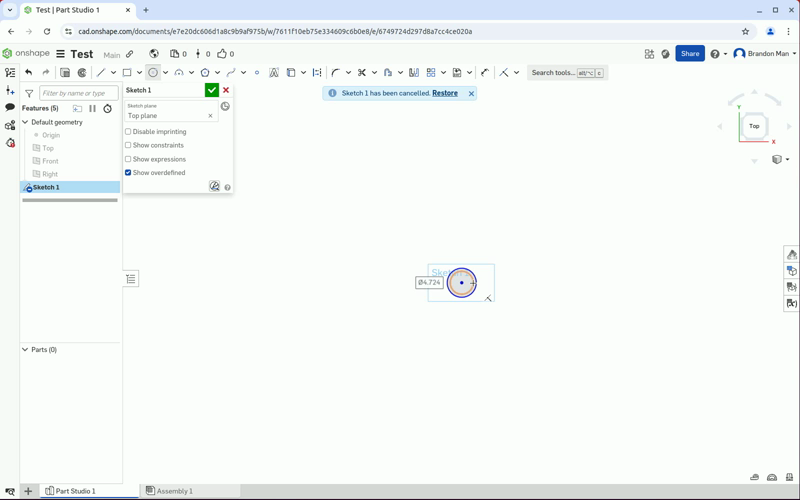
key(esc)
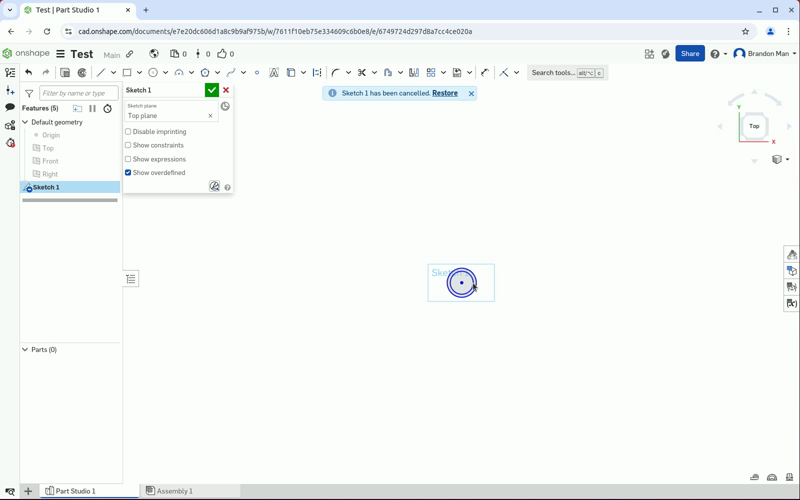
mouse_move(467, 293)
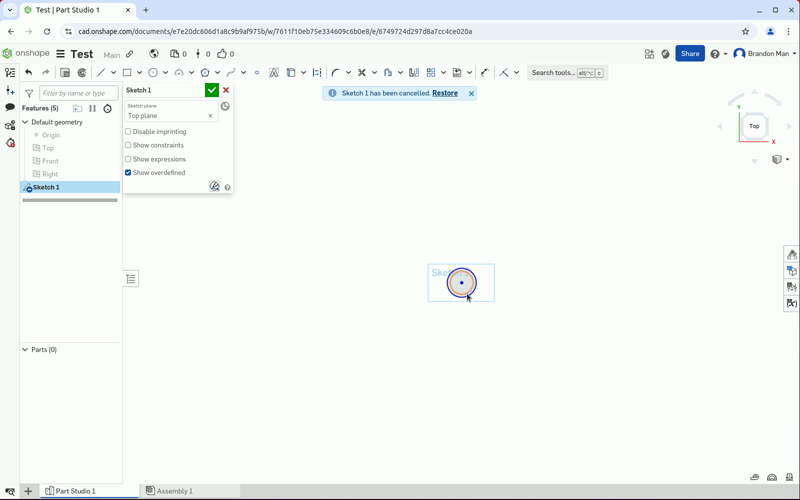
scroll(6)
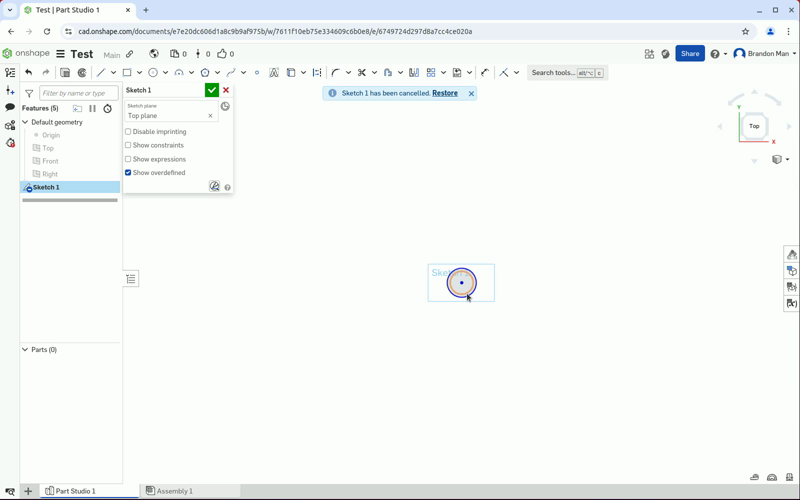
scroll(6)
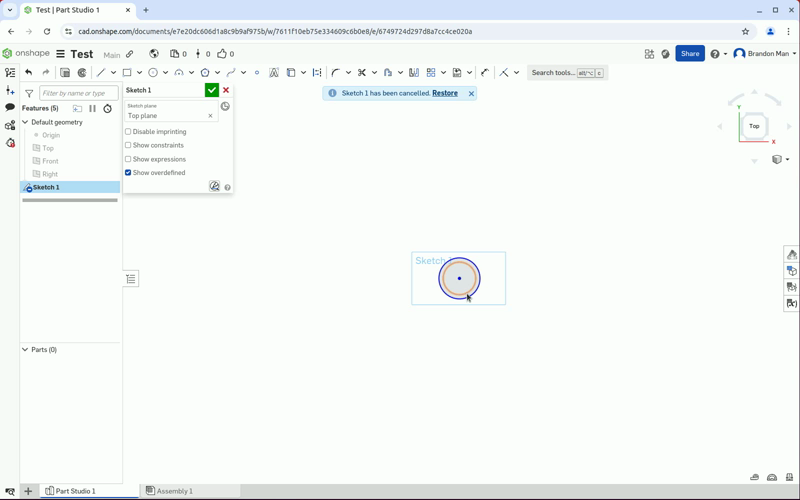
scroll(6)
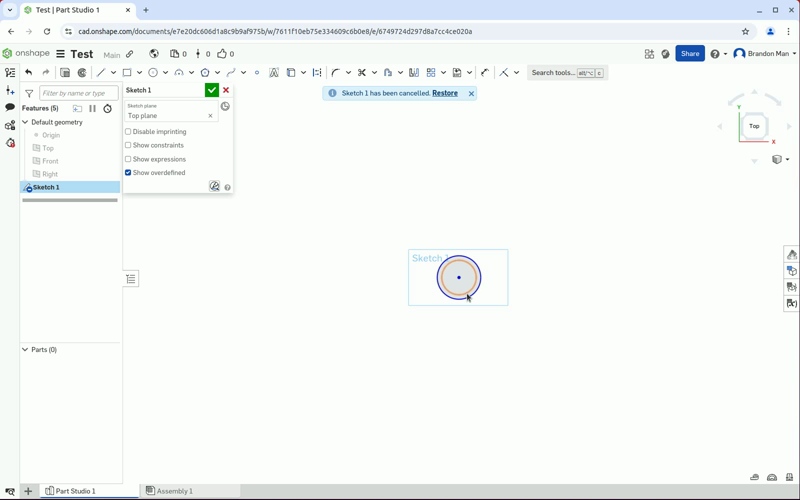
scroll(6)
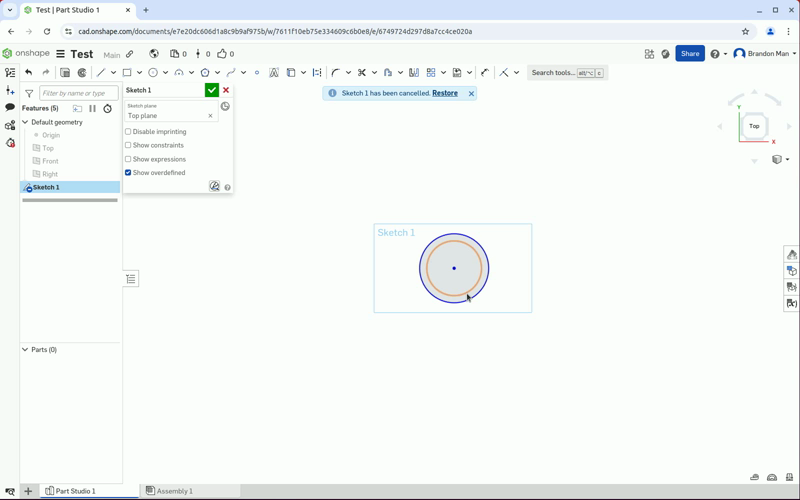
scroll(6)
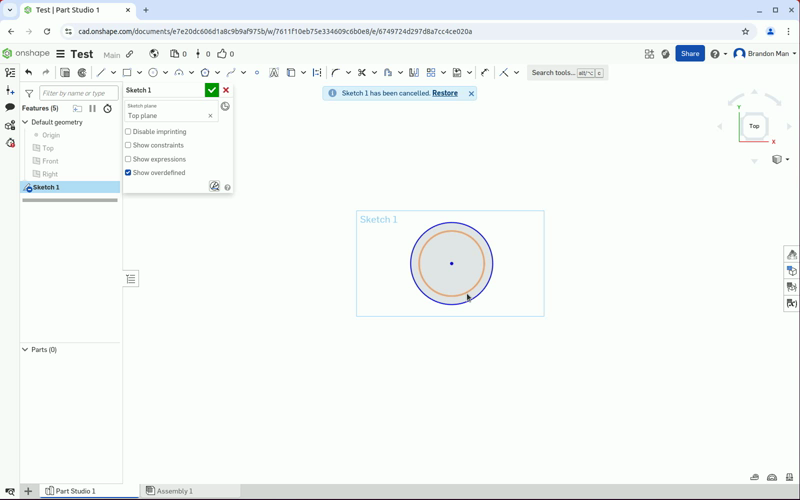
scroll(6)
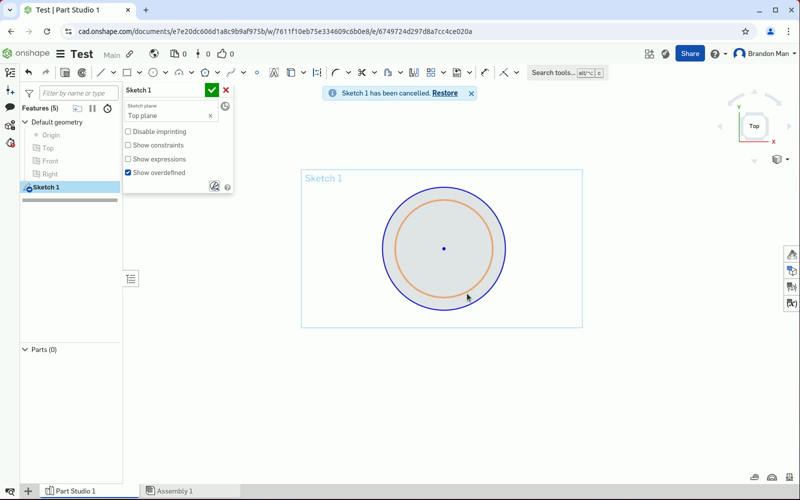
scroll(6)
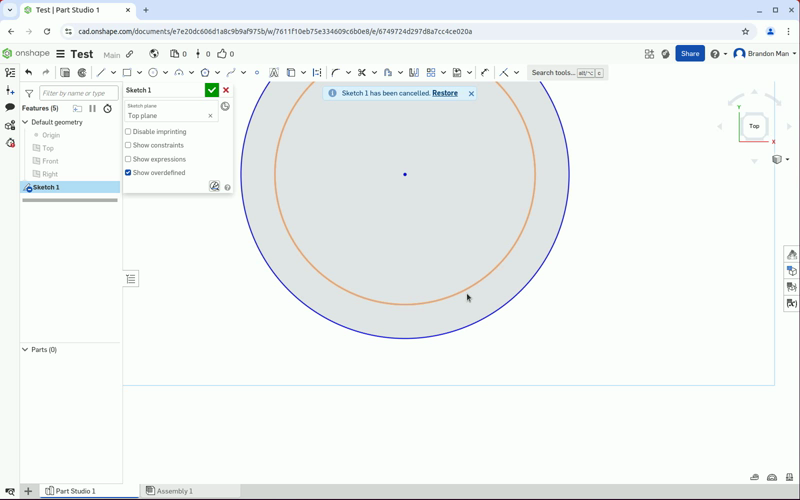
click(467, 293)
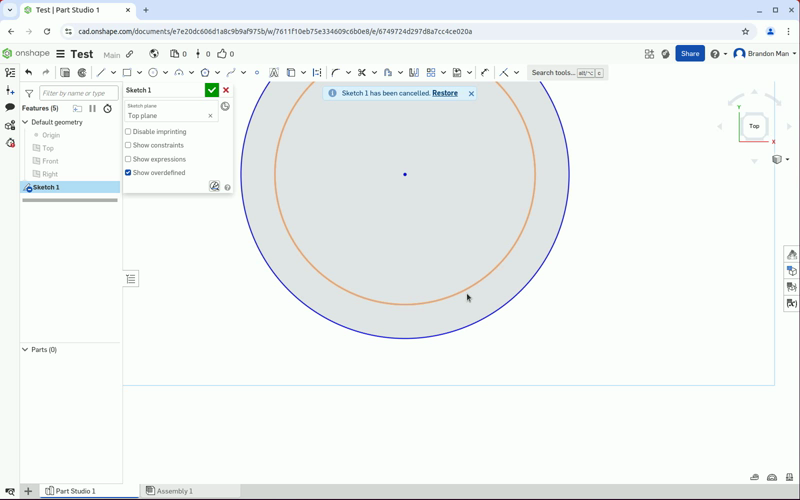
scroll(-6)
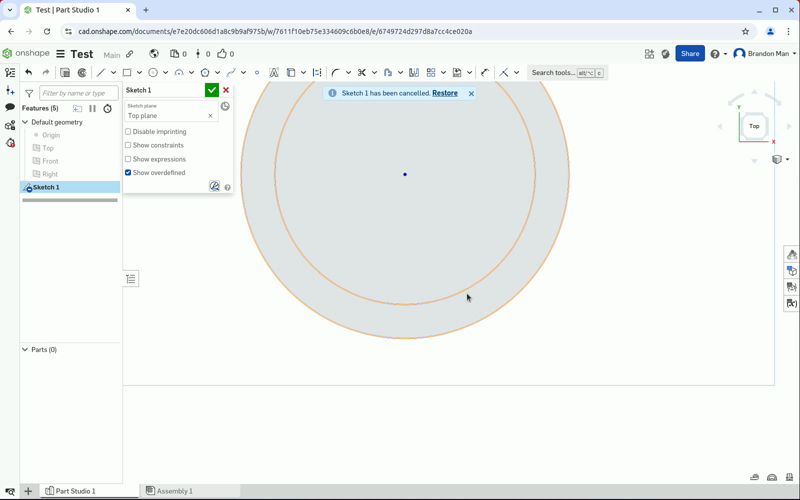
scroll(-6)
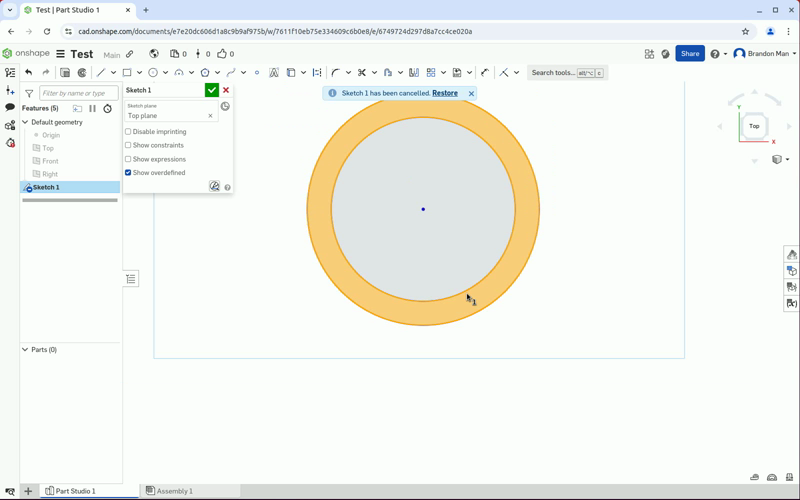
scroll(-6)
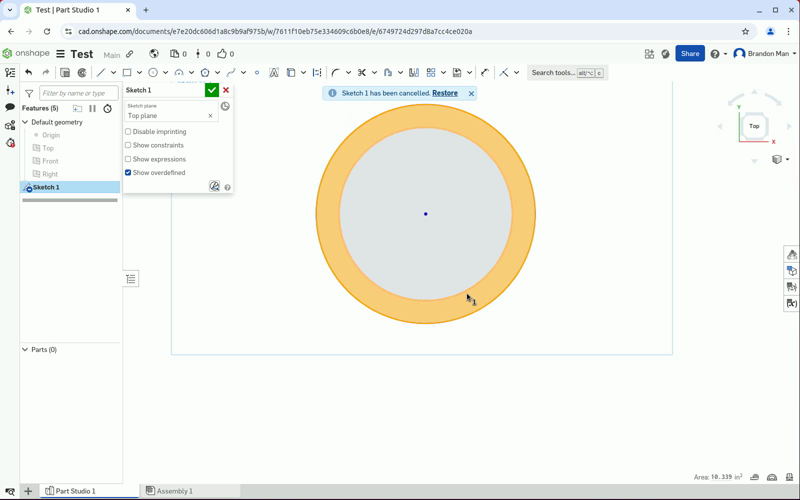
scroll(-6)
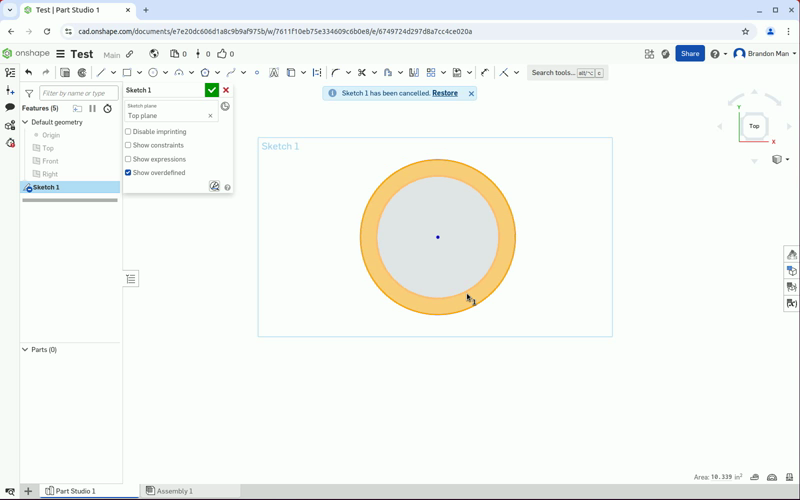
scroll(-6)
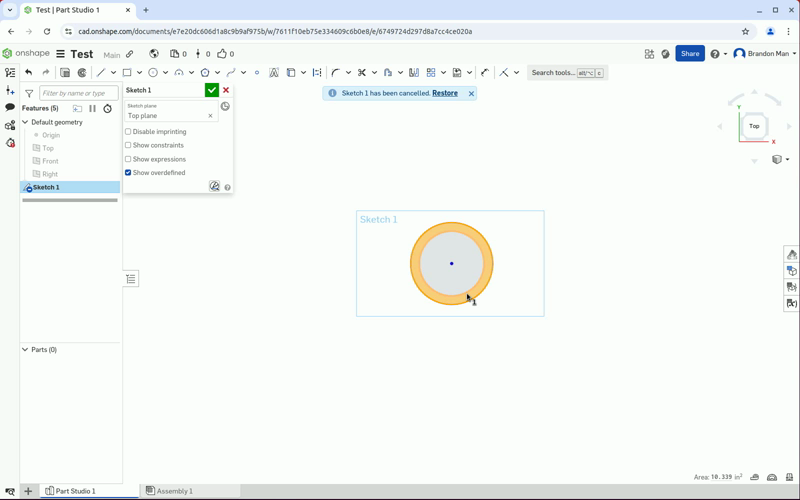
scroll(-6)
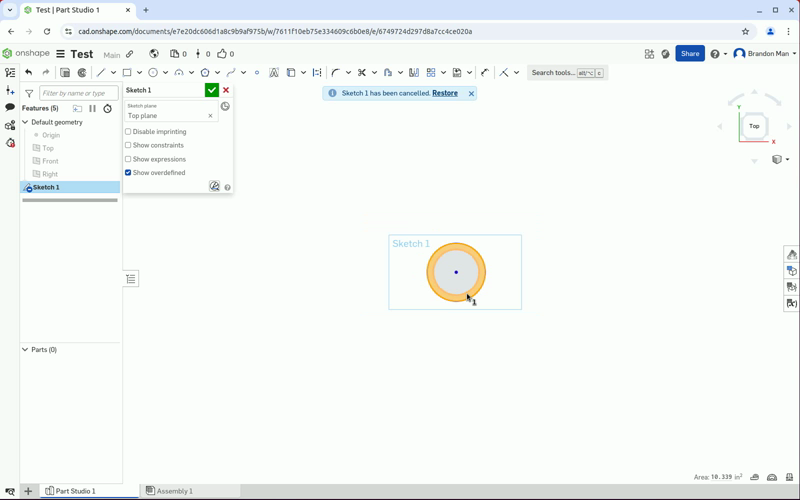
scroll(-6)
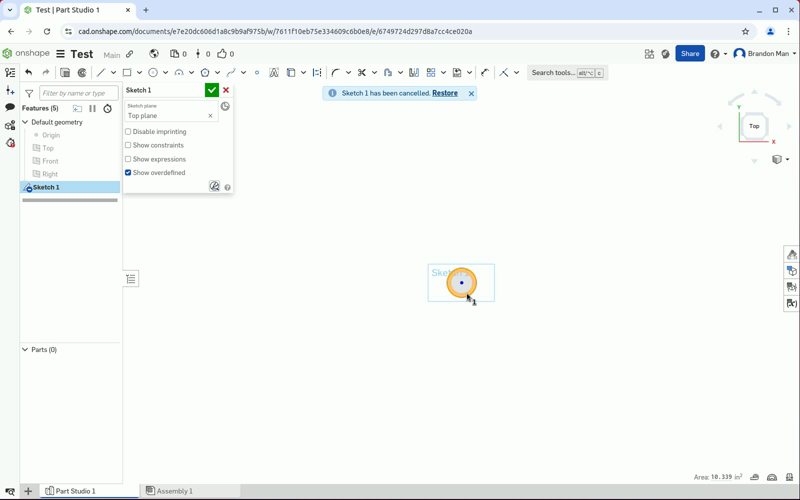
mouse_move(73, 352)
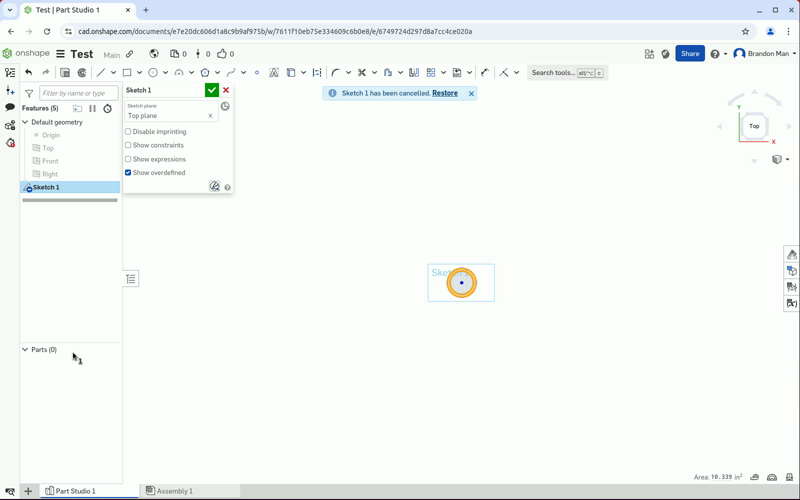
key(shift+y)
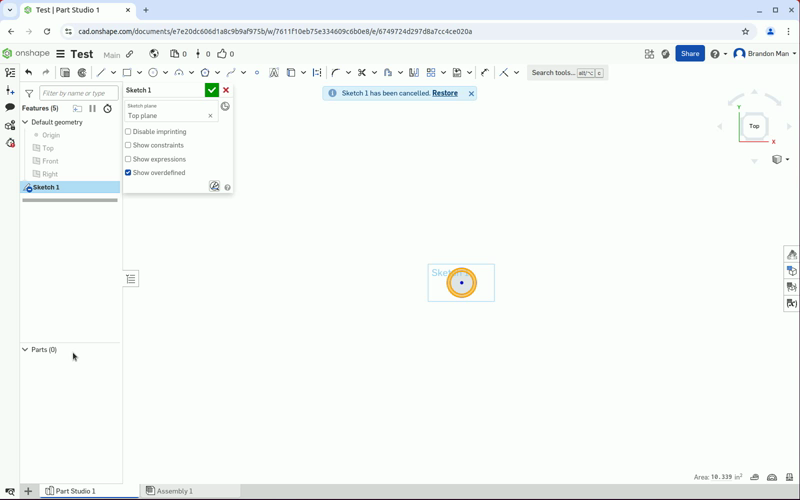
key(shift+e)
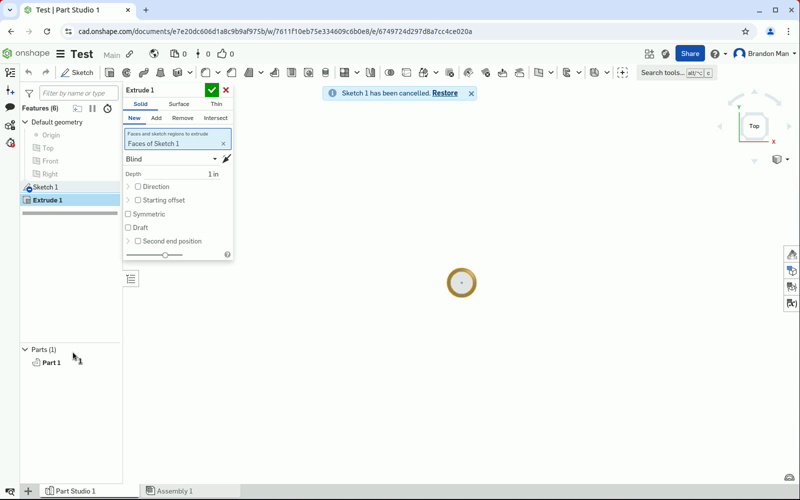
mouse_move(143, 106)
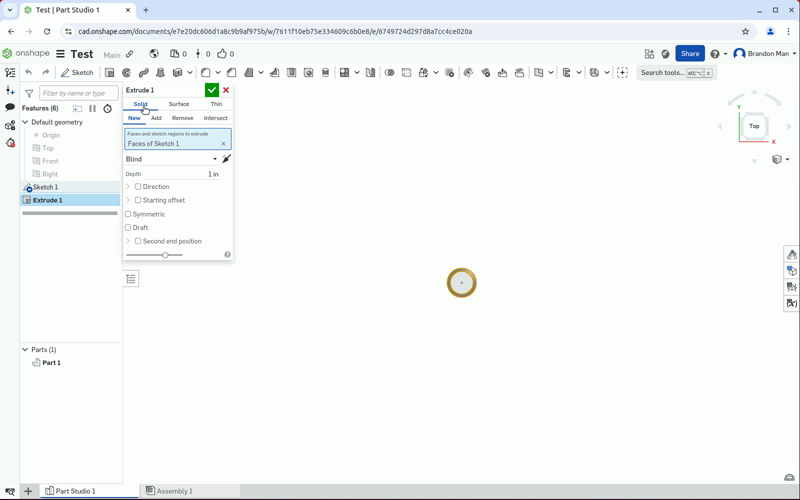
click(143, 106)
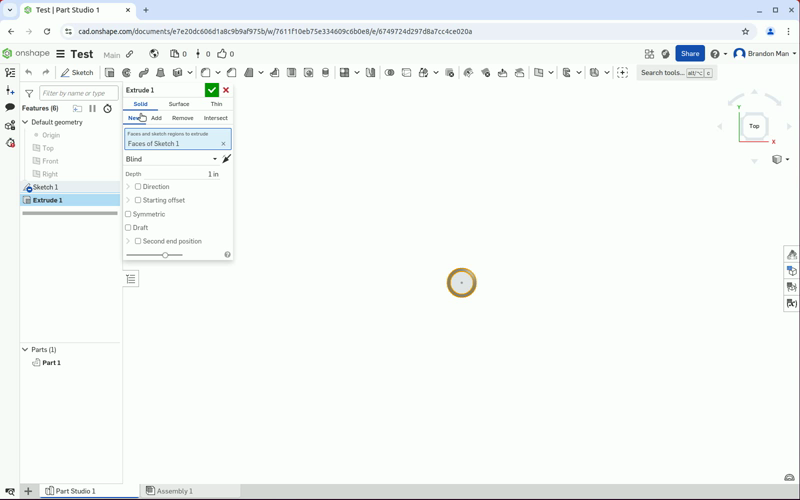
mouse_move(137, 120)
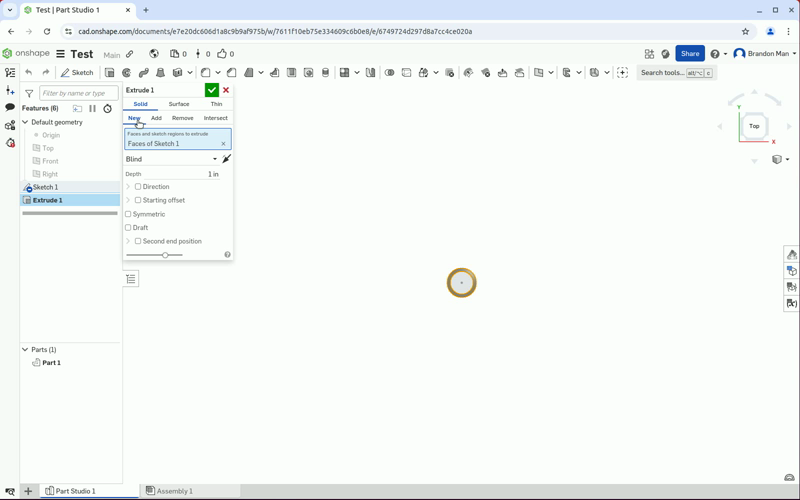
click(137, 120)
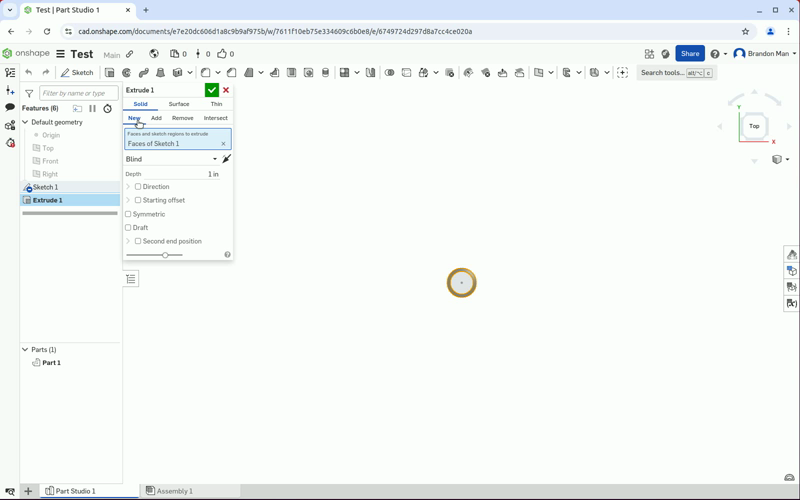
key(tab, 4)
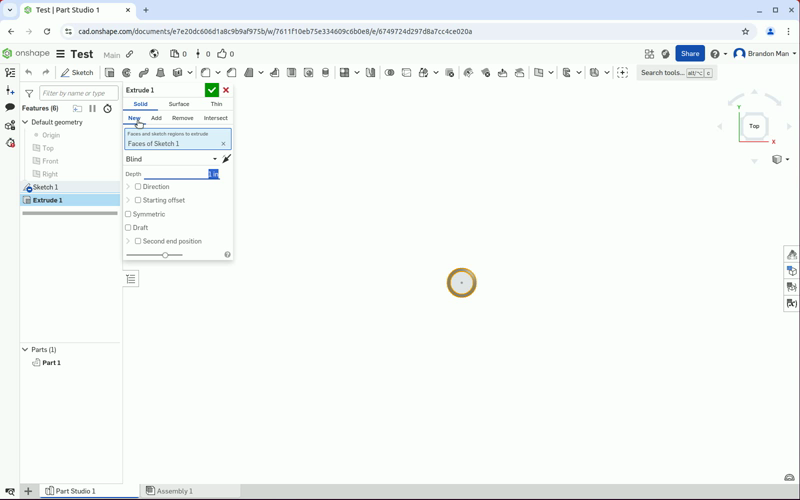
text(23.108)
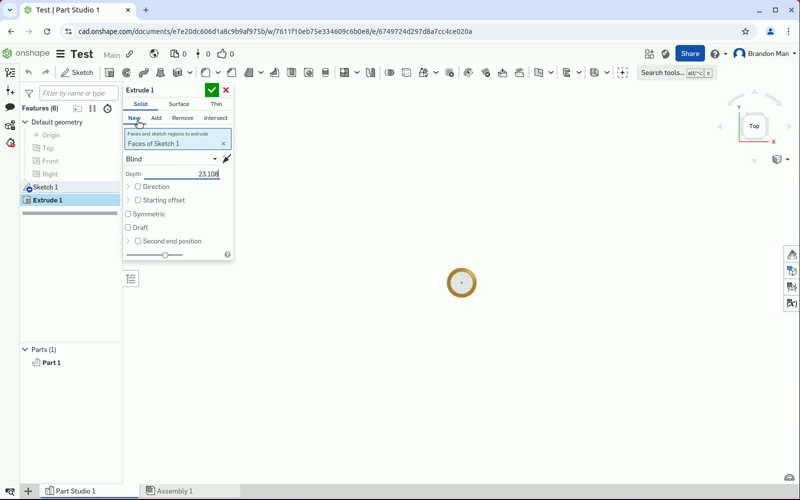
key(enter)
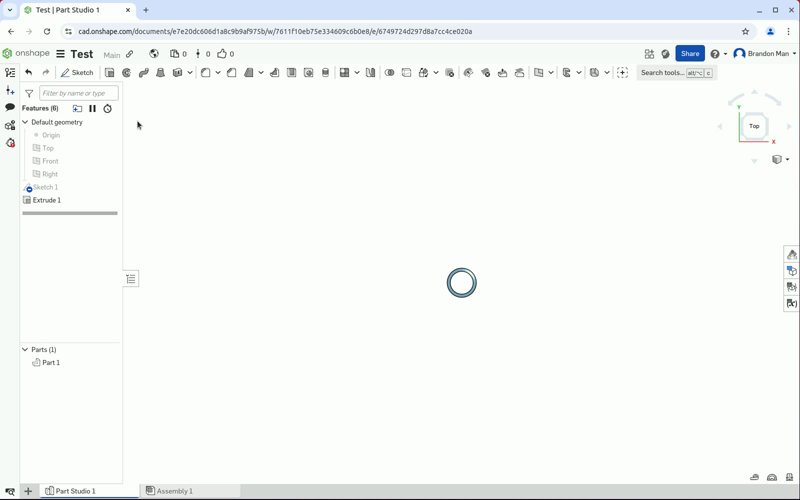
key(shift+h)
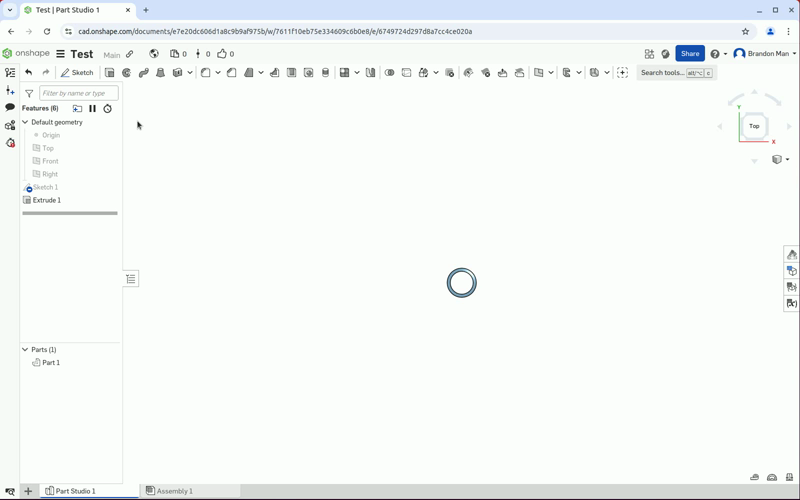
key(shift+h)
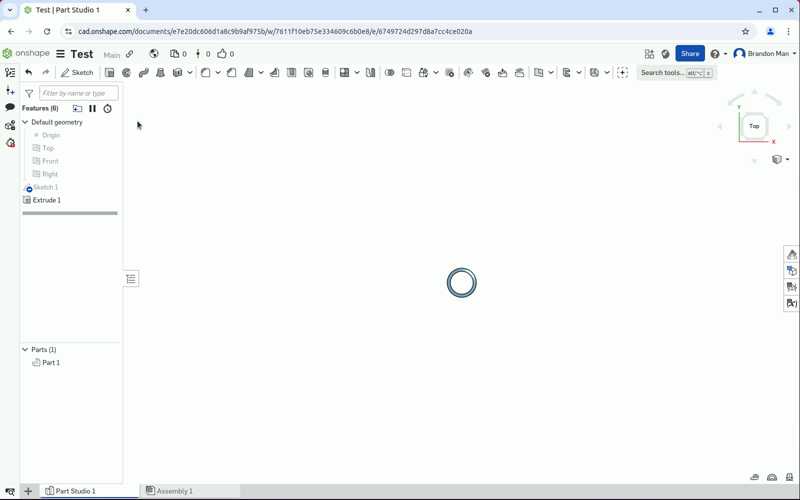
mouse_move(73, 189)
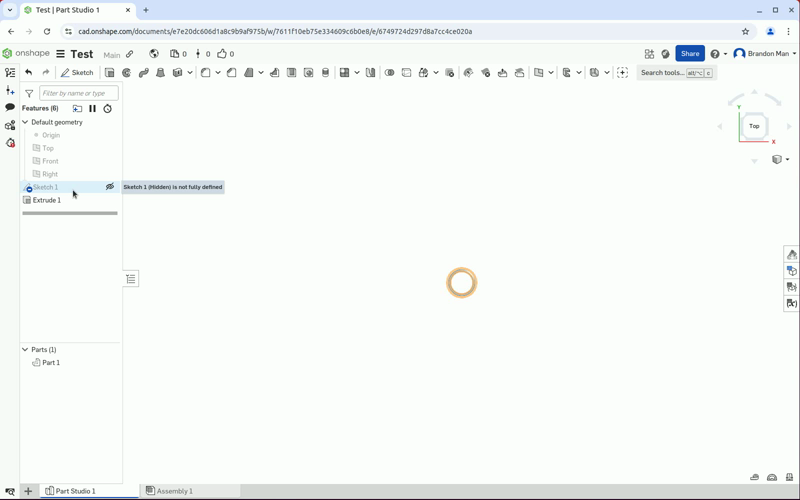
click(73, 189)
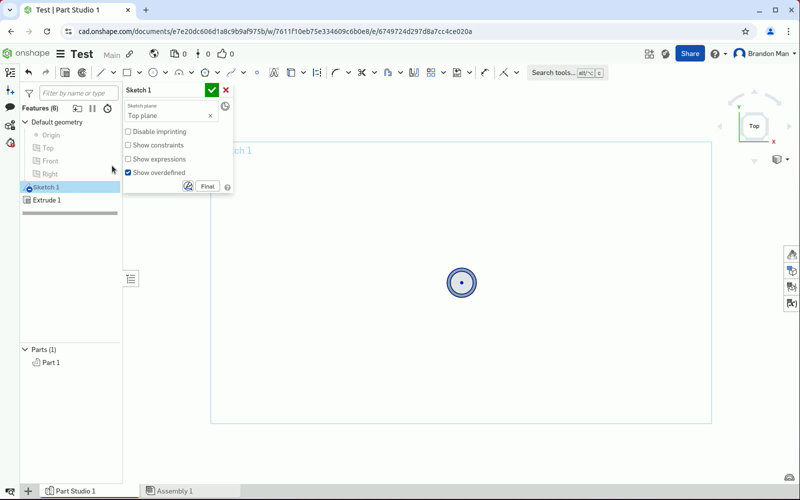
mouse_move(229, 92)
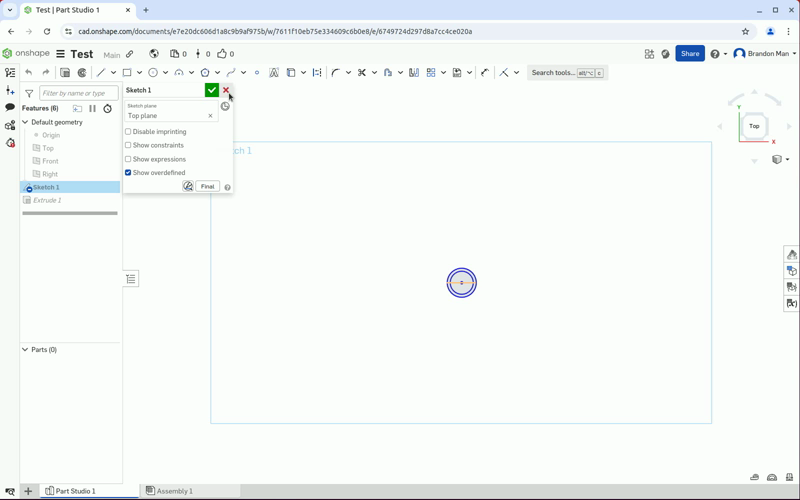
click(229, 92)
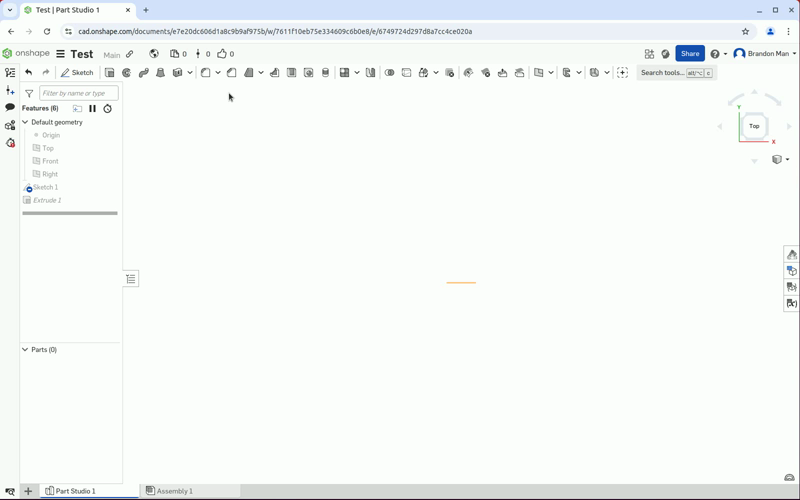
mouse_move(73, 352)
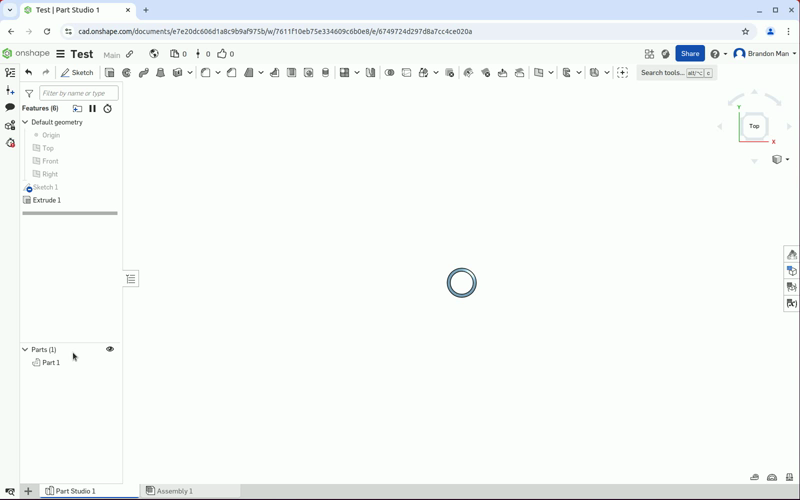
key(y)
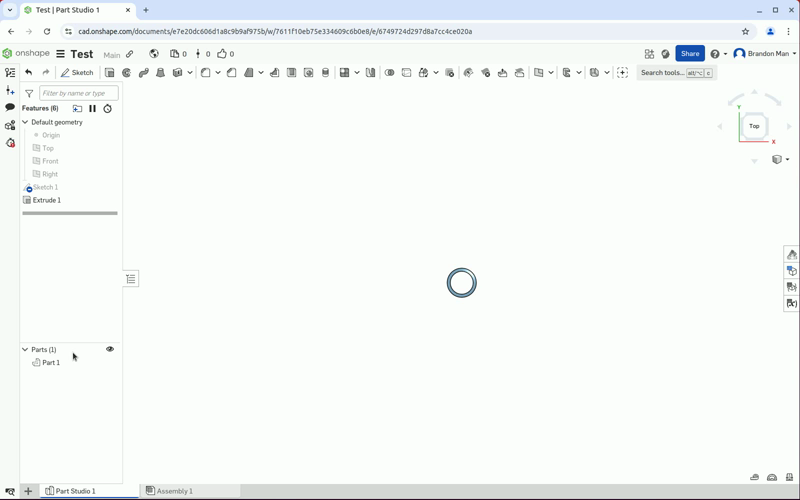
key(shift+p)
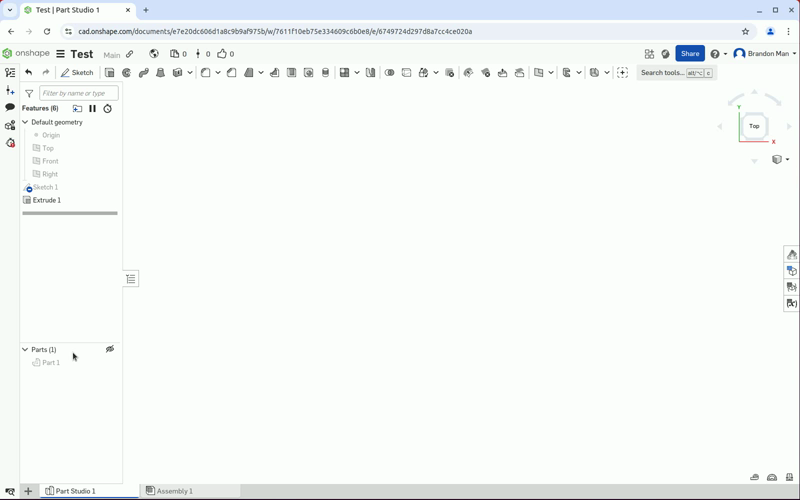
key(space)
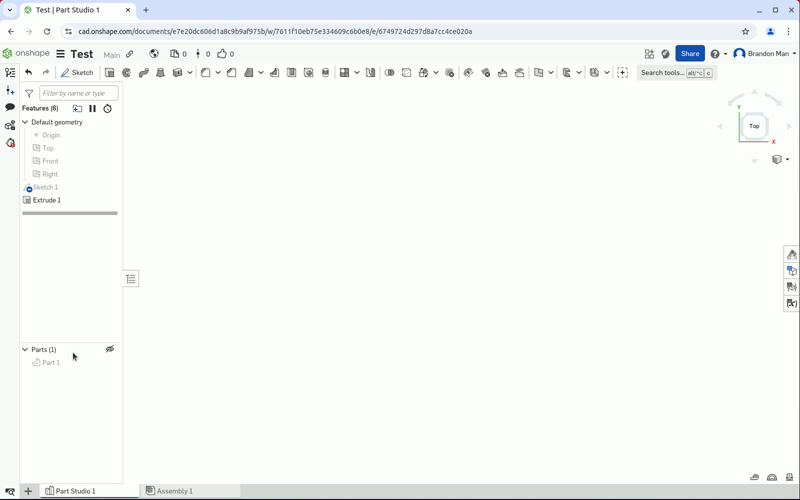
key_down(shift)
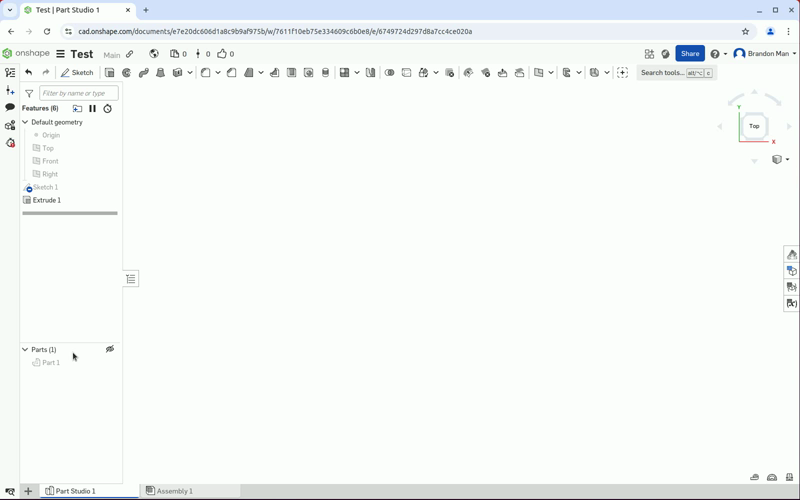
key(up)
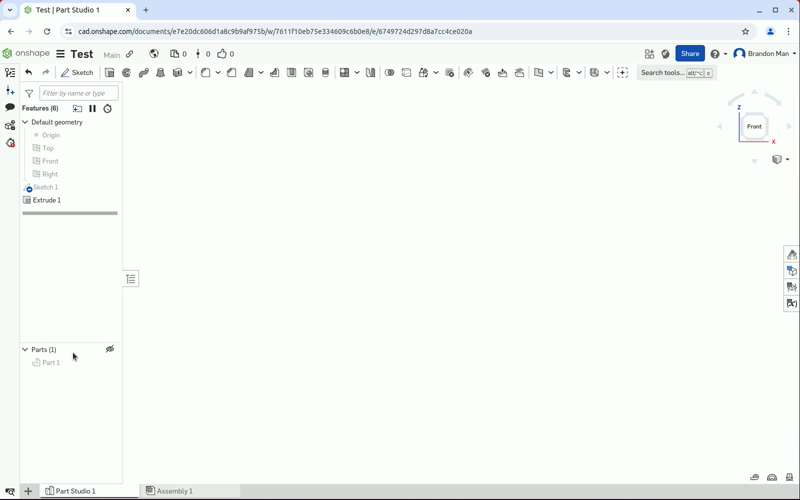
key_up(shift)
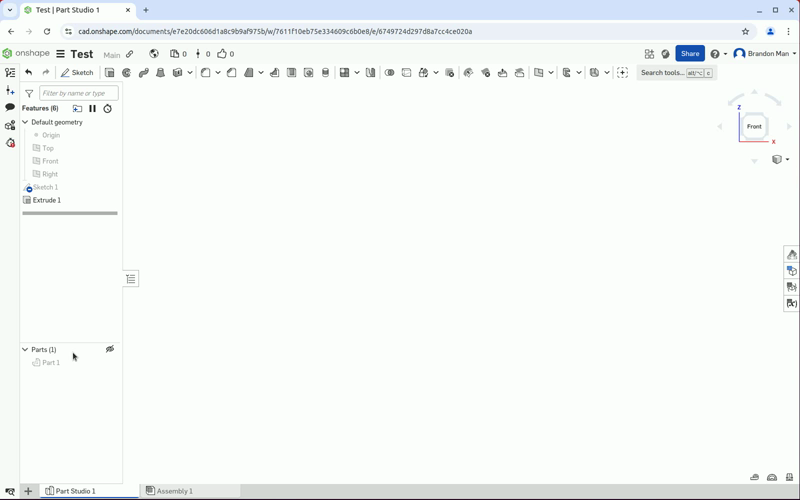
key(space)
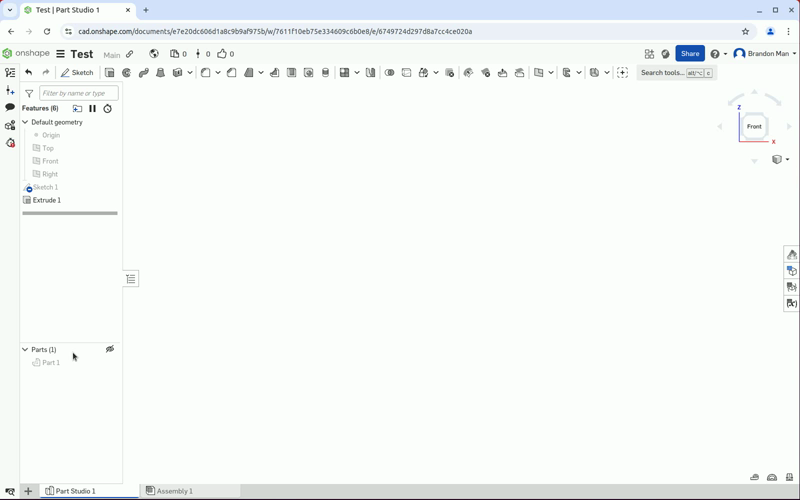
key_down(shift)
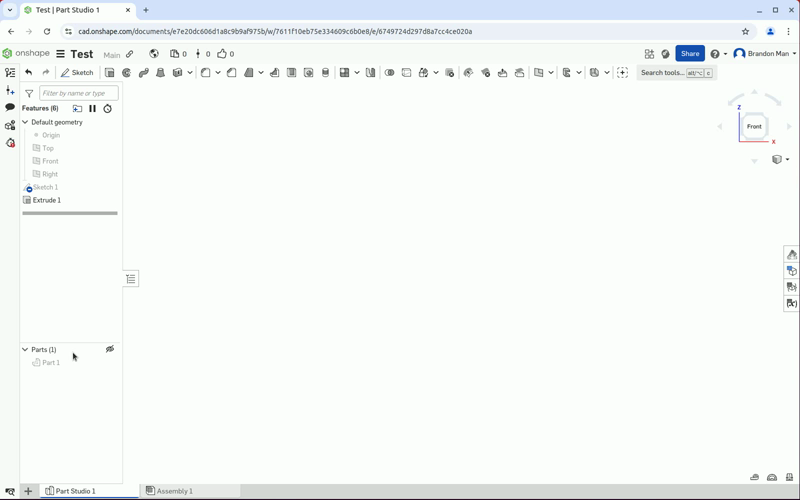
key(left)
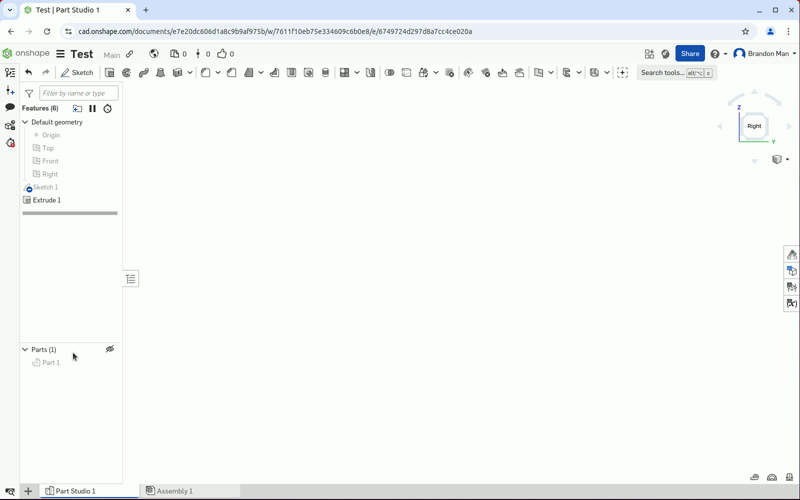
key_up(shift)
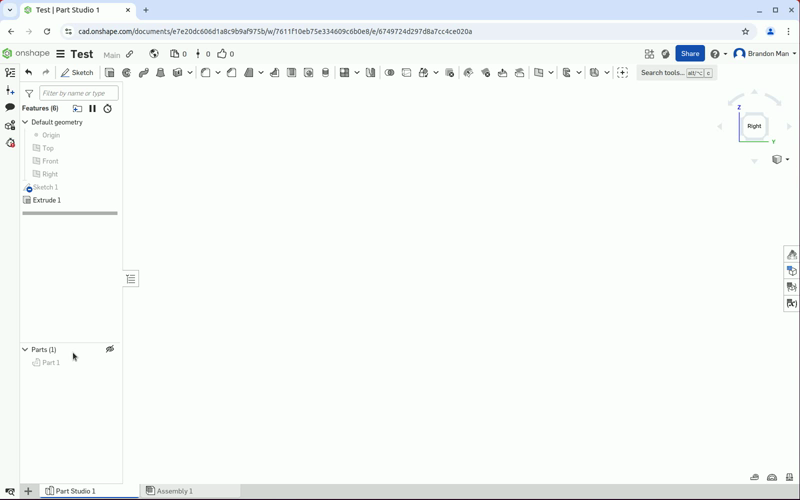
mouse_move(73, 352)
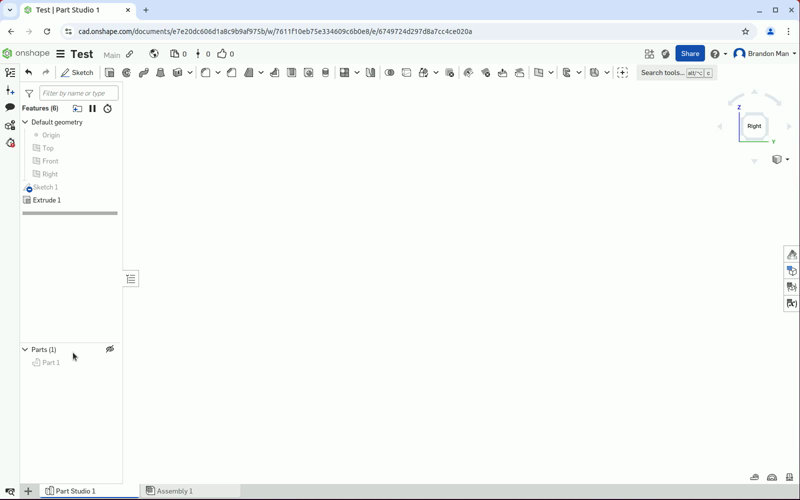
key(shift+y)
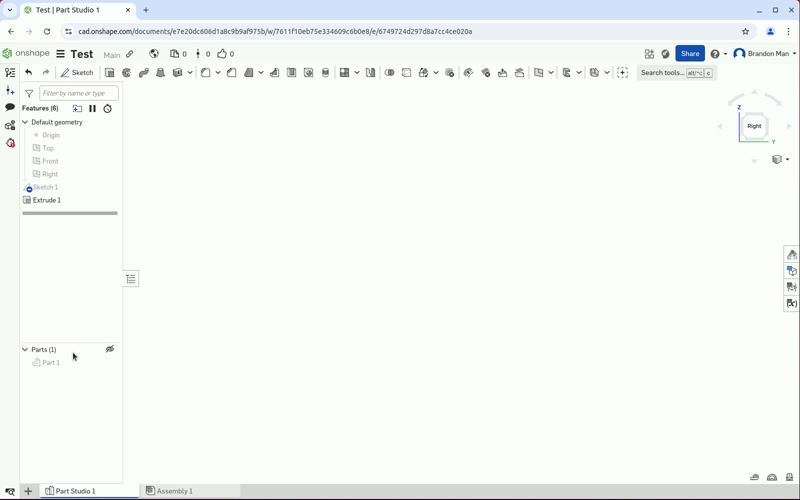
key(shift+s)
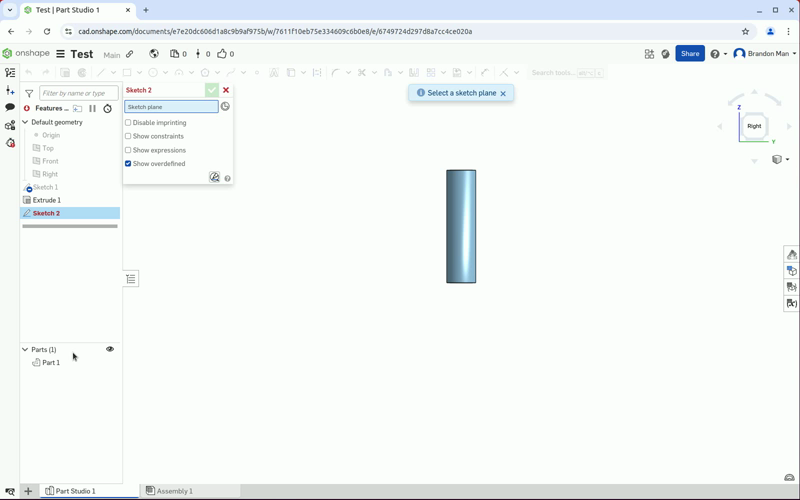
mouse_move(73, 176)
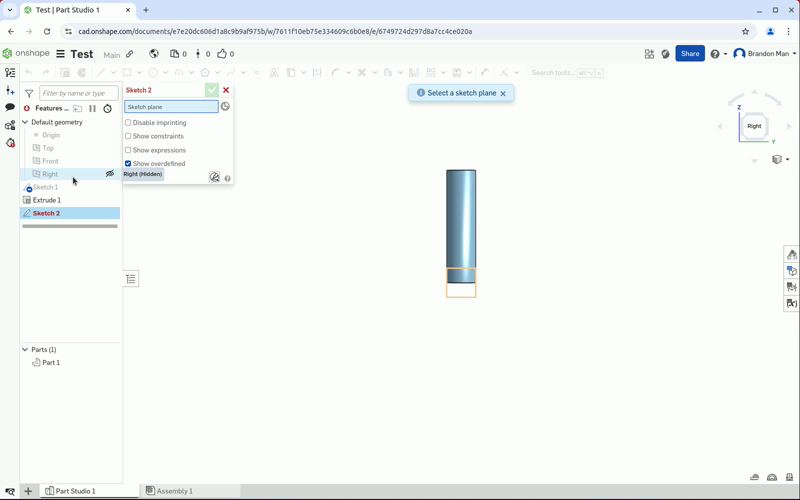
click(73, 176)
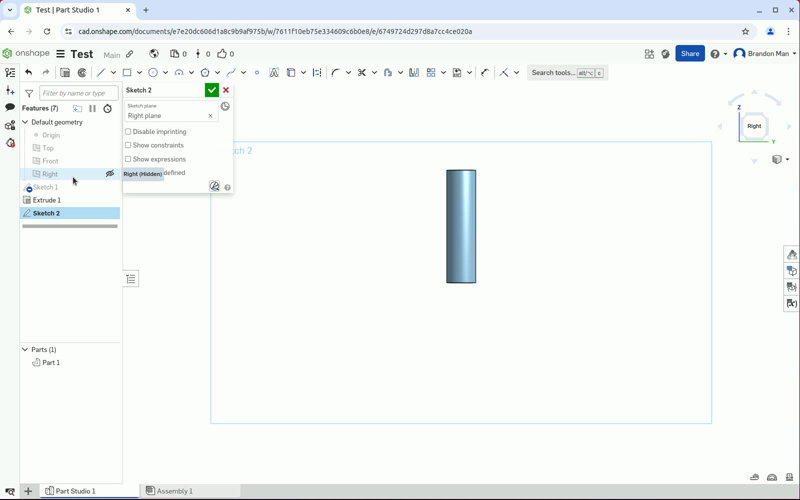
mouse_move(73, 352)
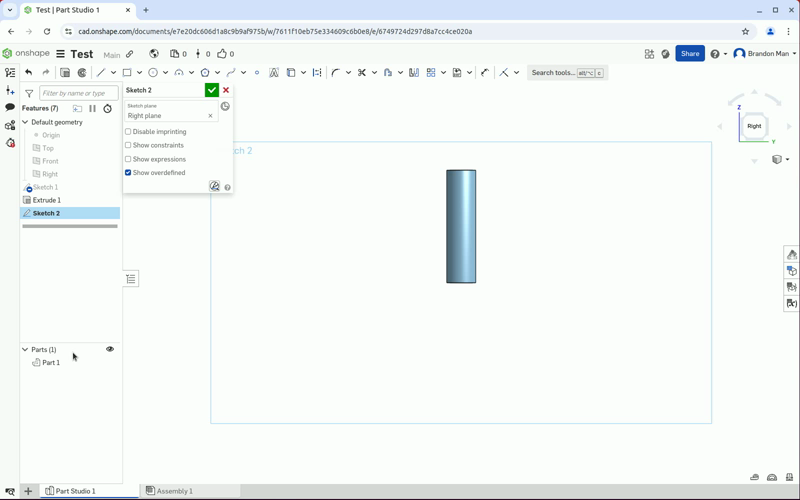
key(y)
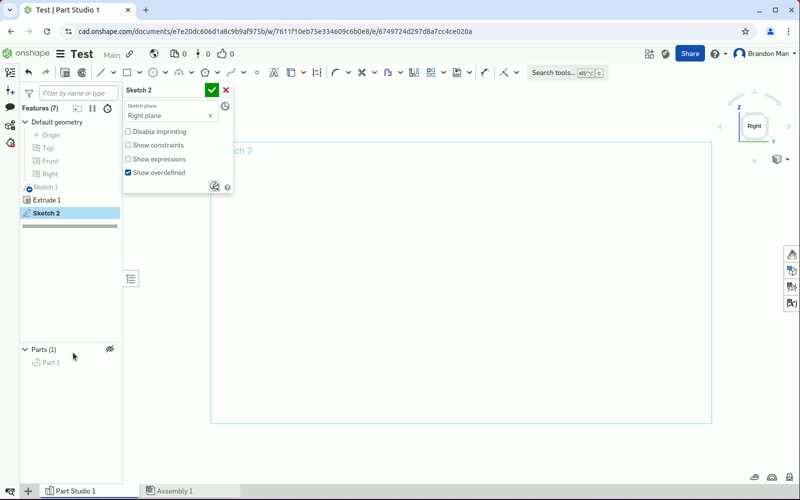
key(l)
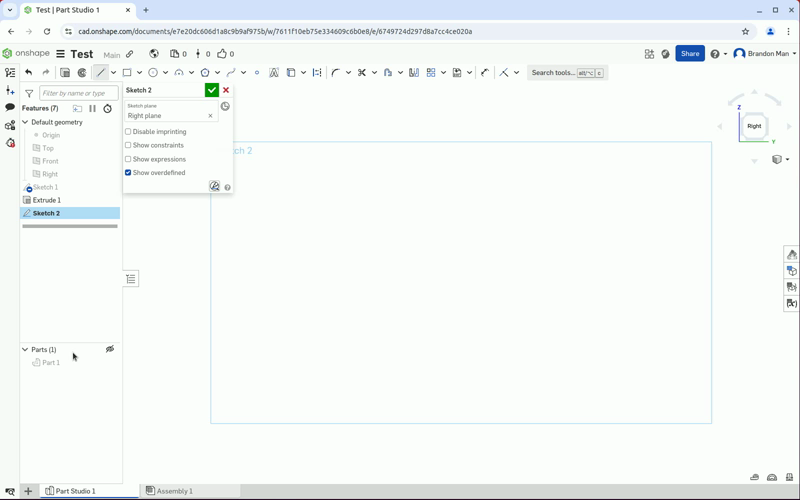
key_down(shift)
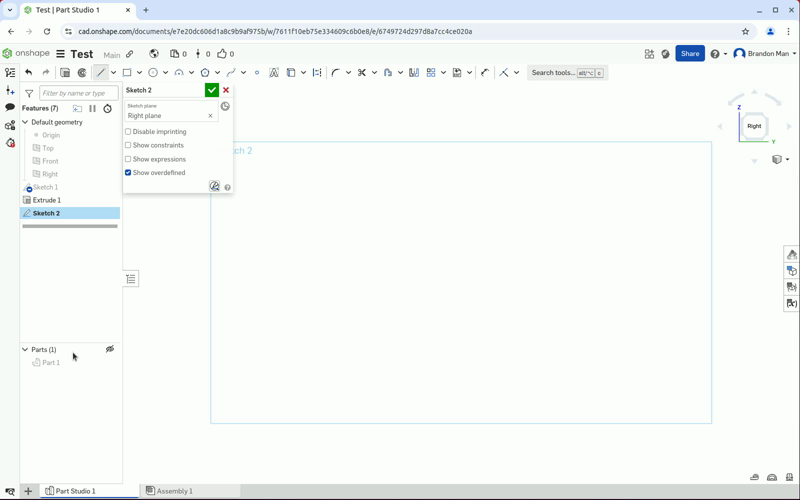
mouse_move(457, 206)
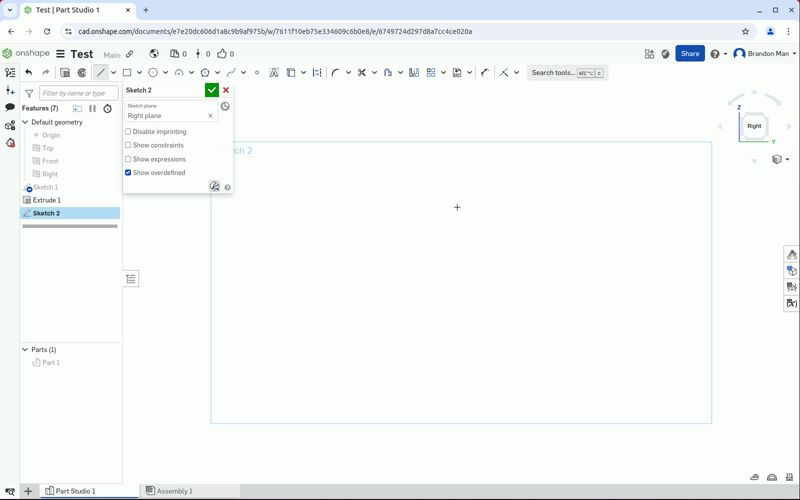
click(457, 206)
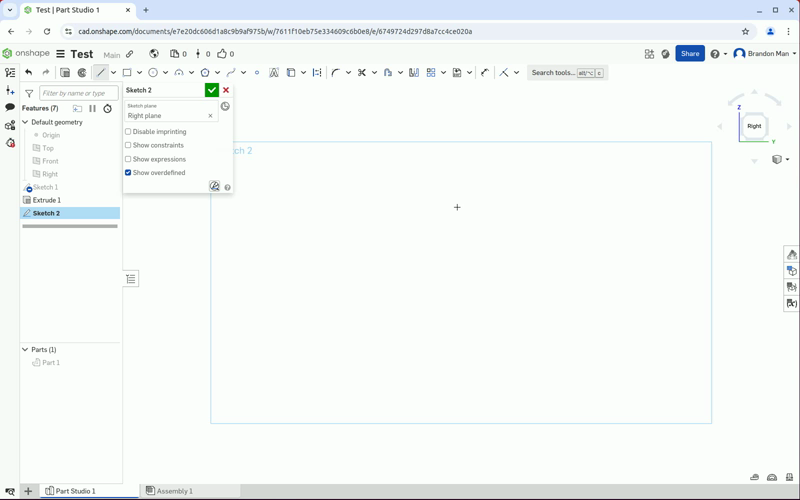
key_up(shift)
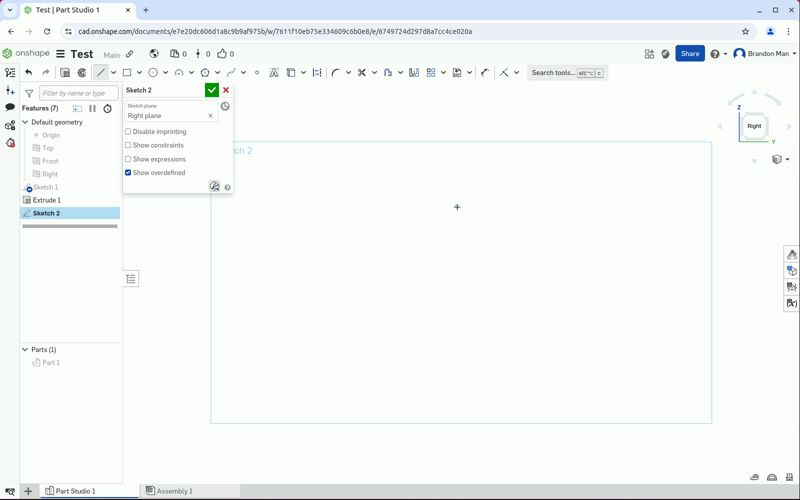
key_down(shift)
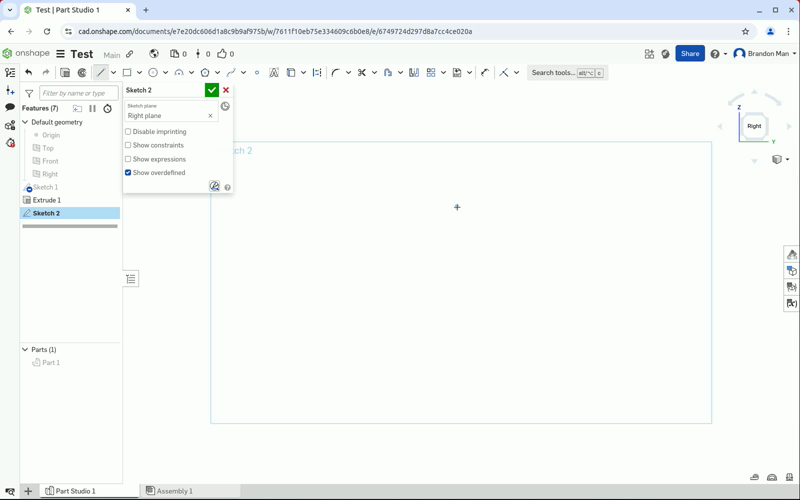
mouse_move(487, 206)
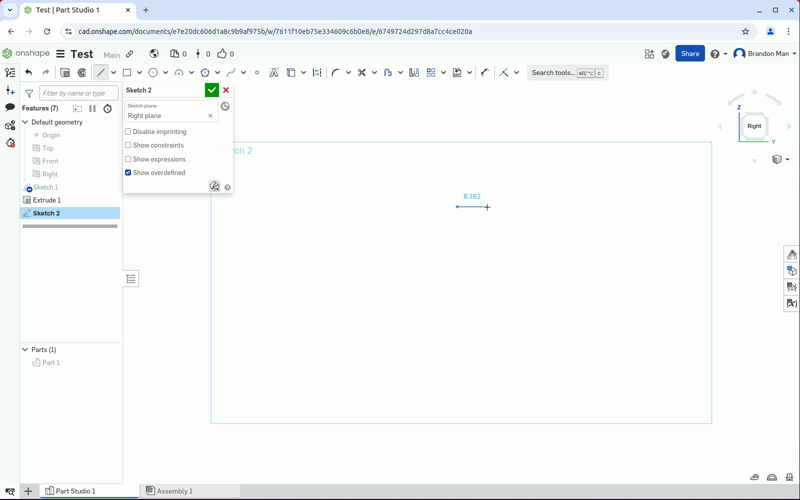
mouse_move(464, 206)
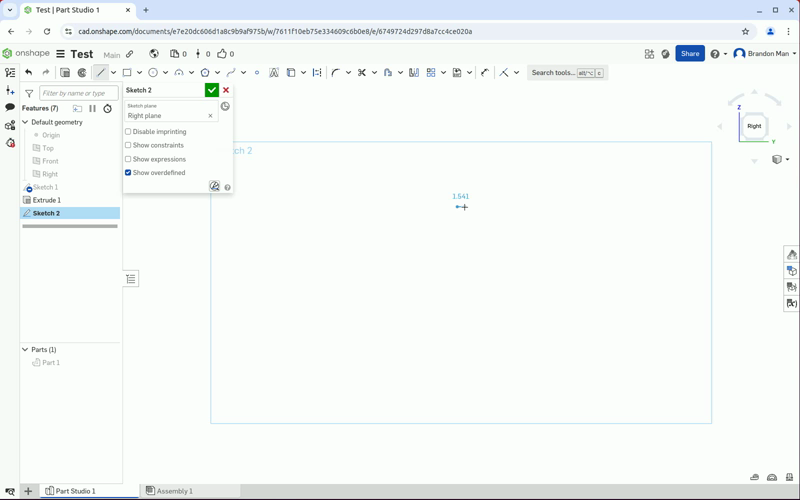
scroll(6)
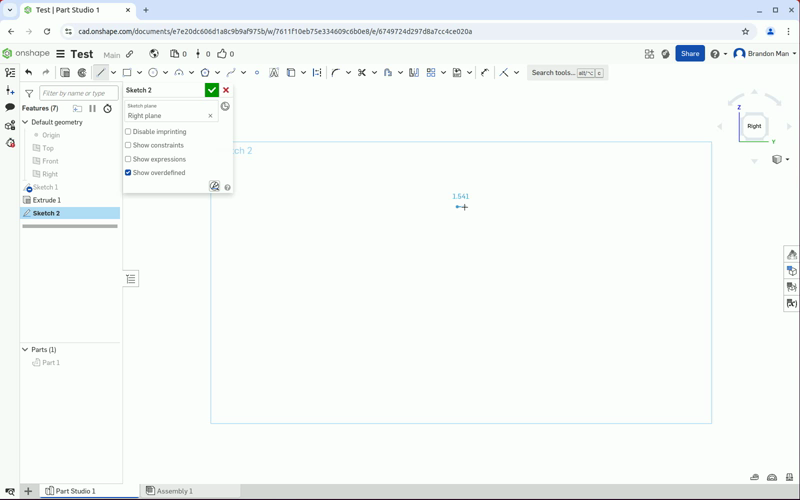
scroll(6)
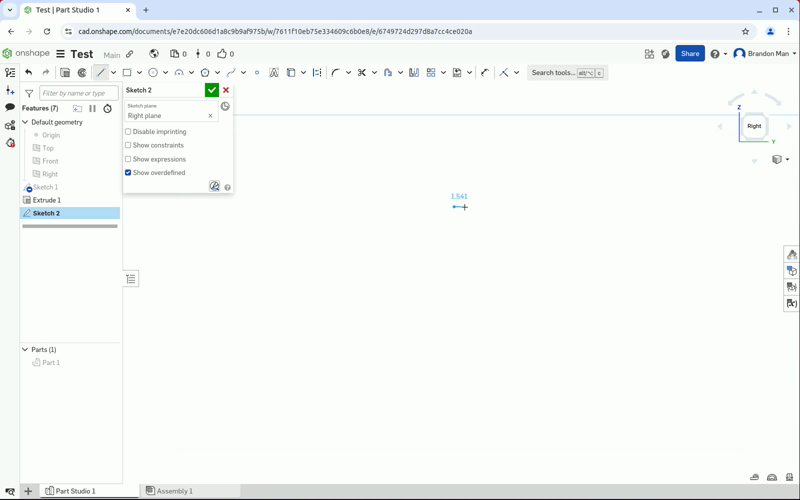
scroll(6)
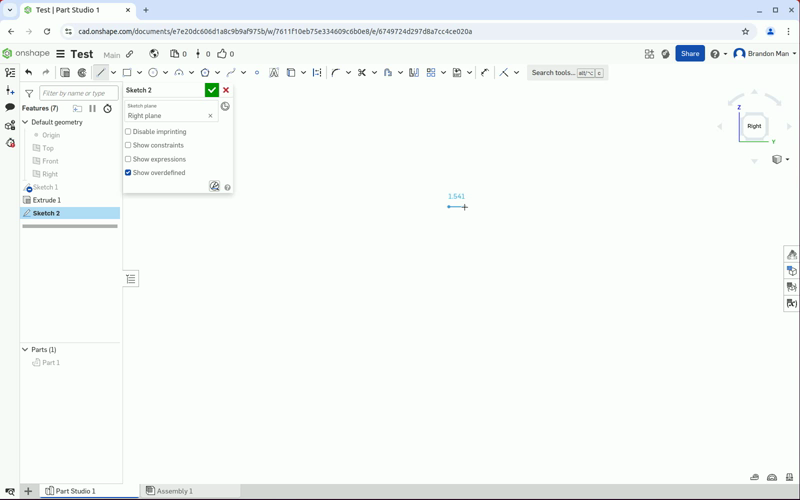
scroll(6)
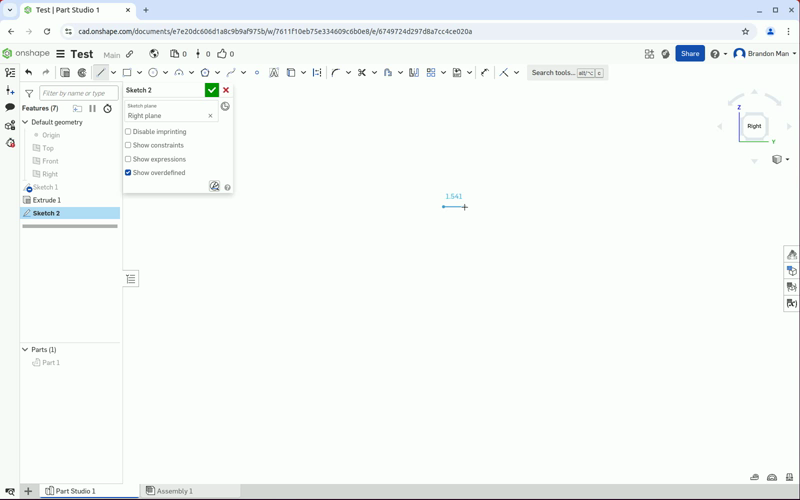
scroll(6)
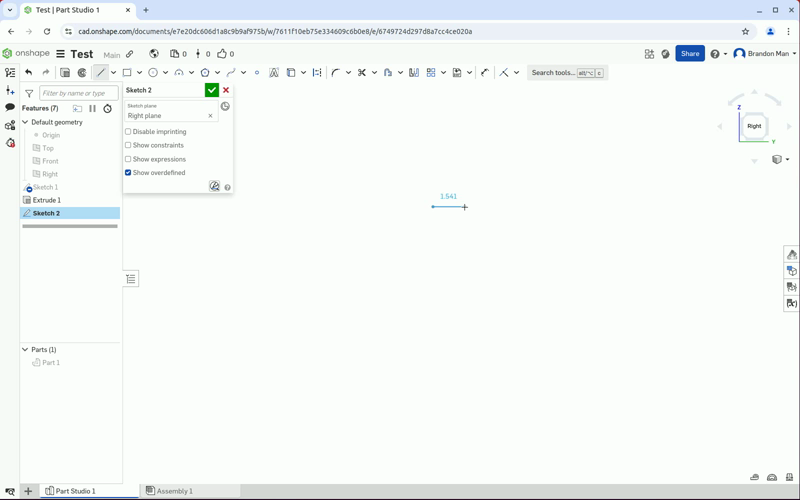
scroll(6)
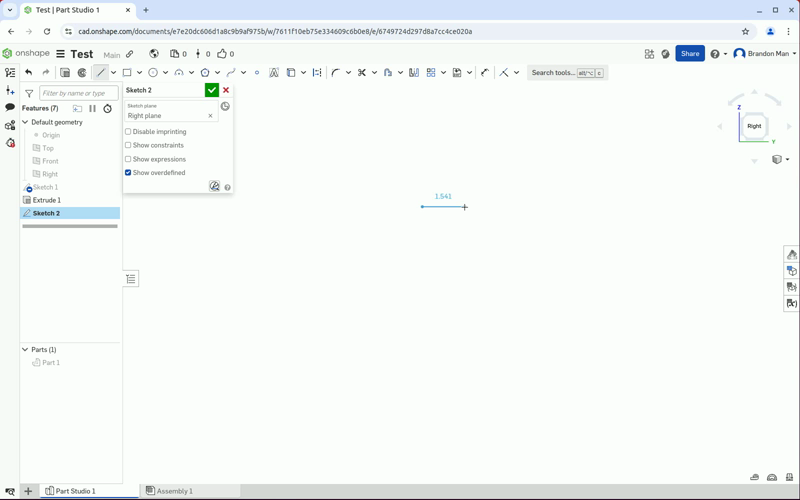
scroll(6)
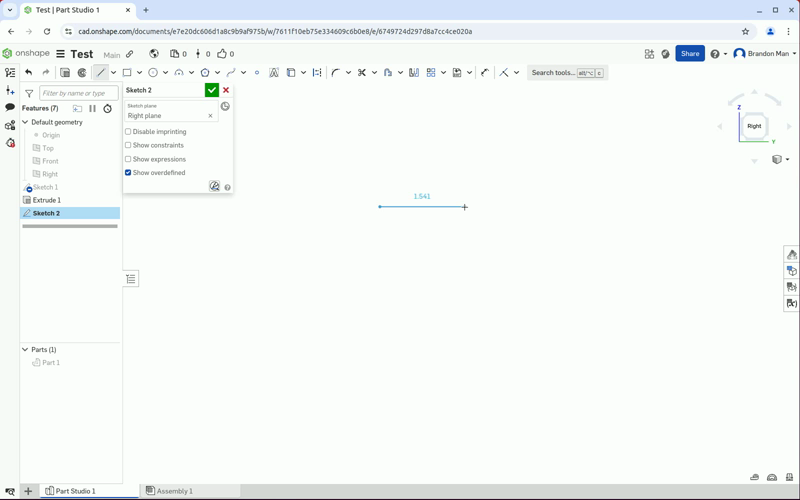
click(464, 206)
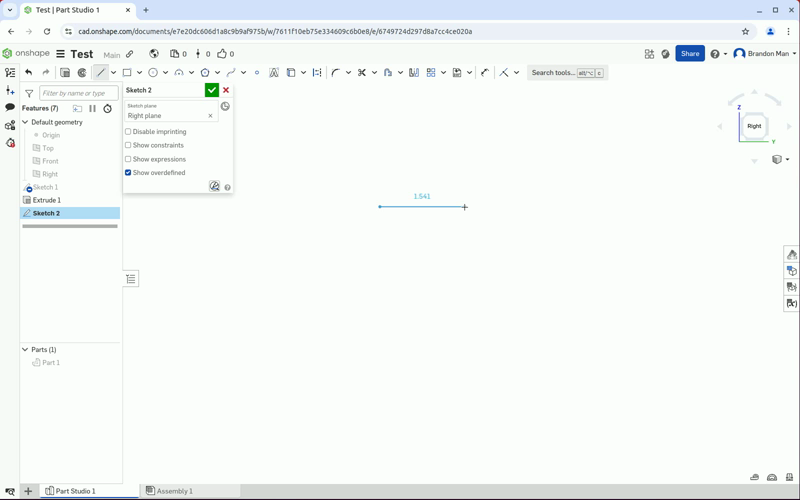
scroll(-6)
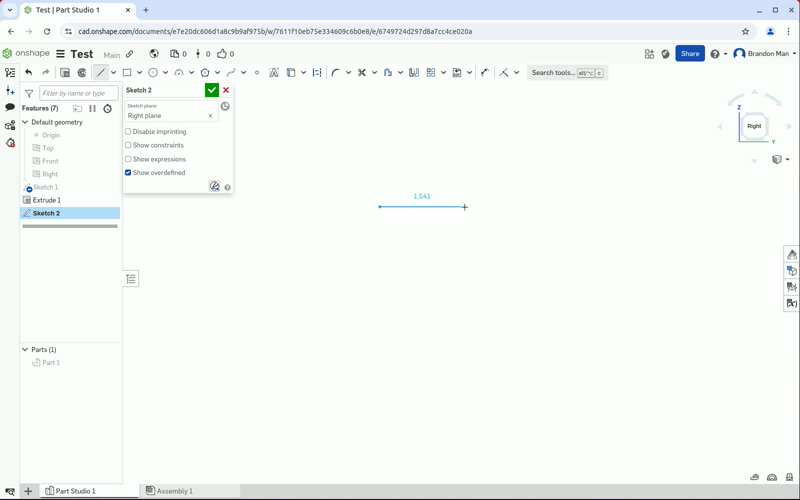
scroll(-6)
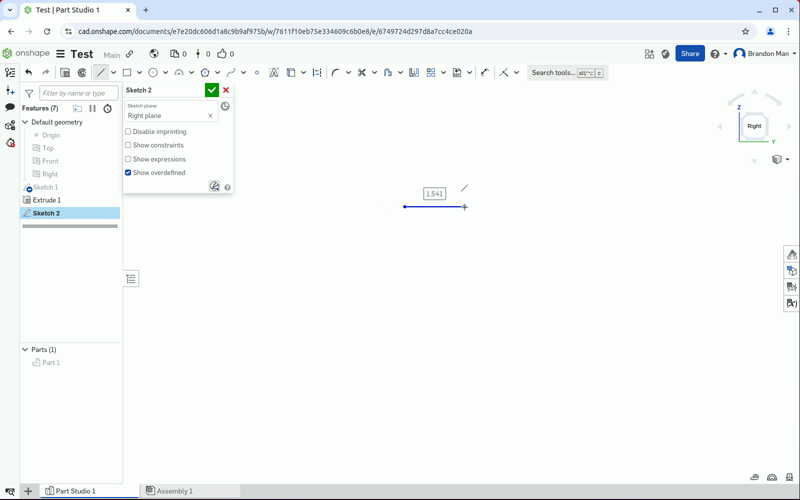
scroll(-6)
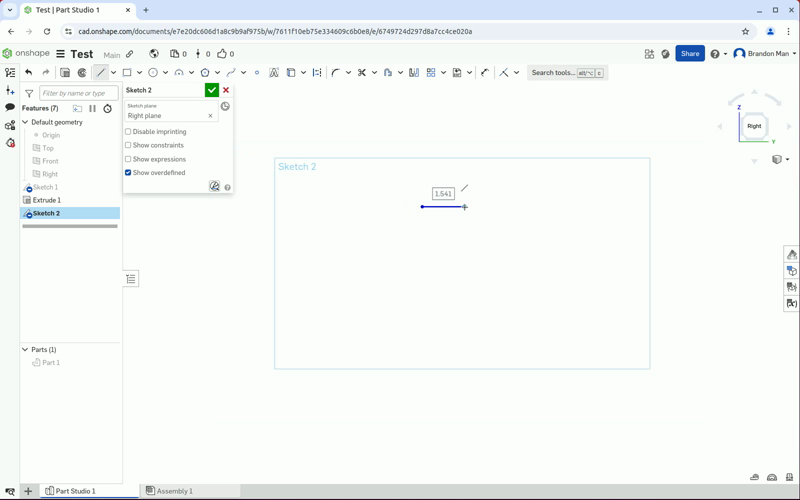
scroll(-6)
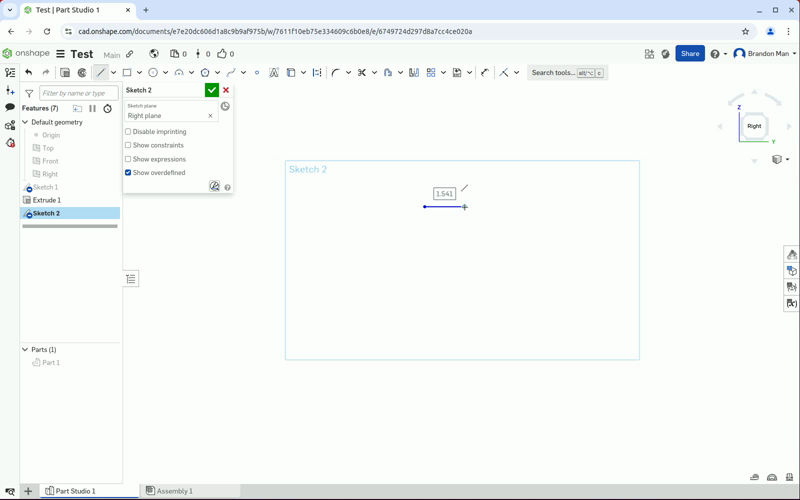
scroll(-6)
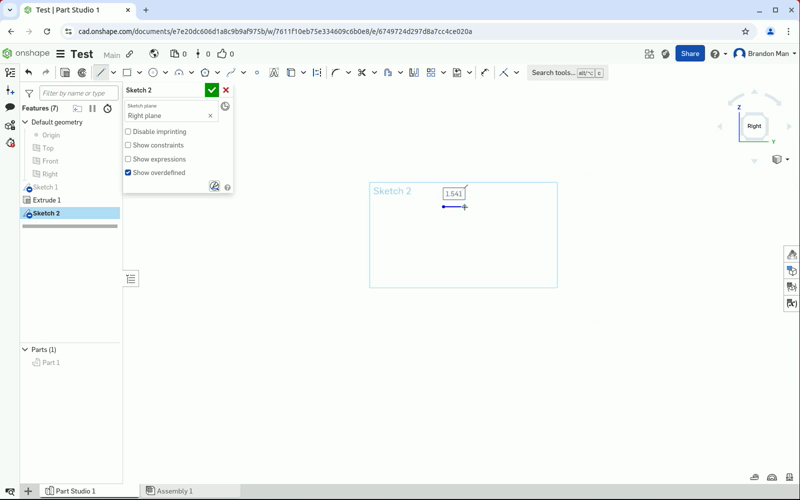
scroll(-6)
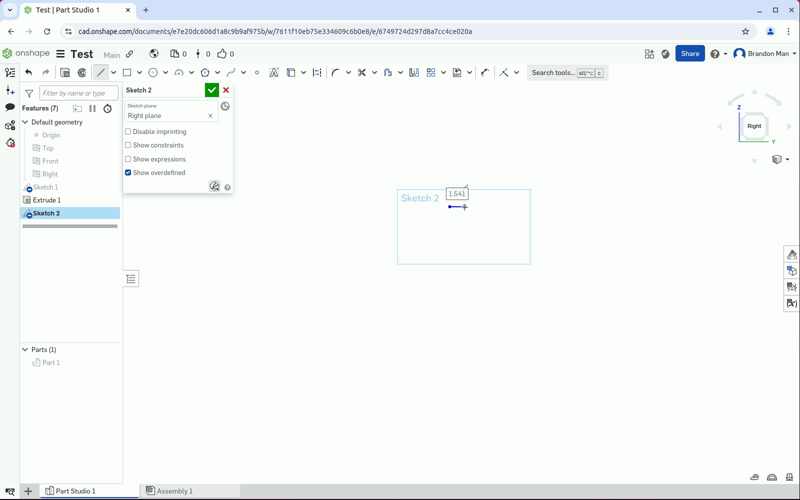
scroll(-6)
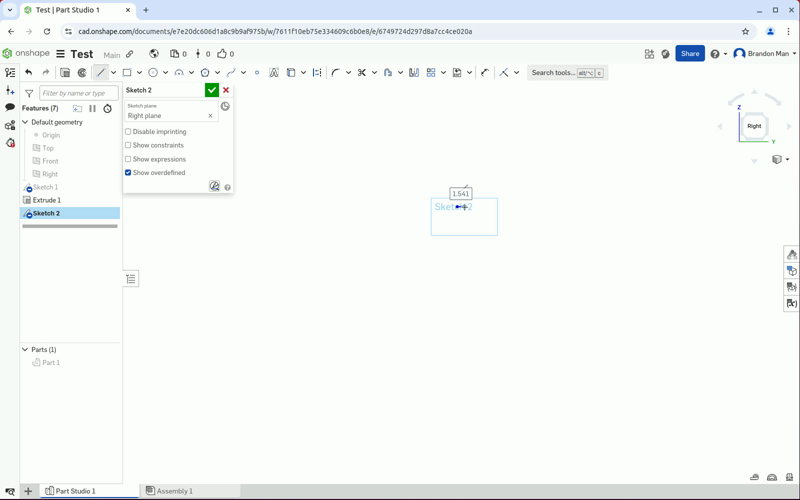
key_up(shift)
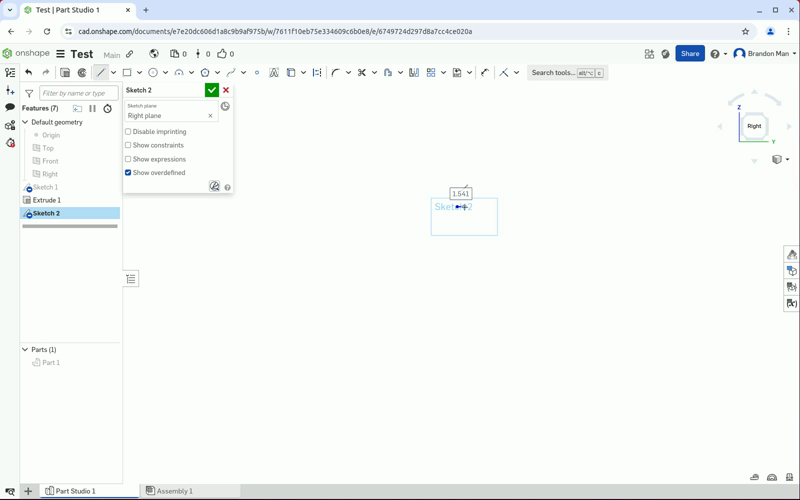
key_down(shift)
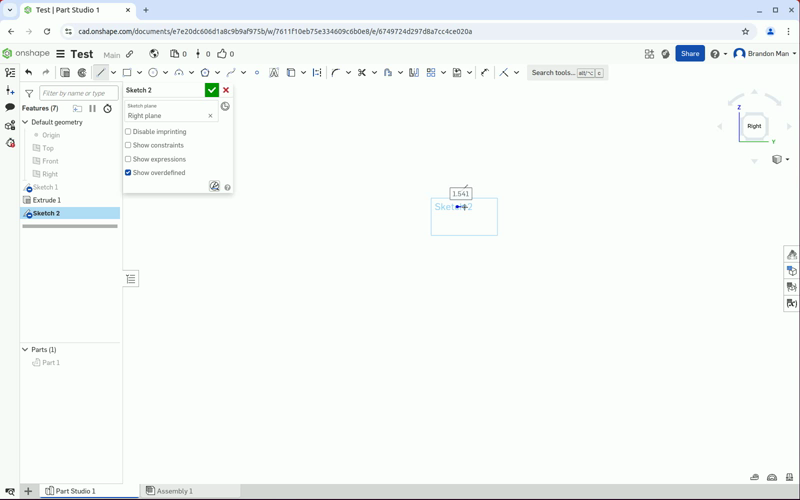
mouse_move(494, 206)
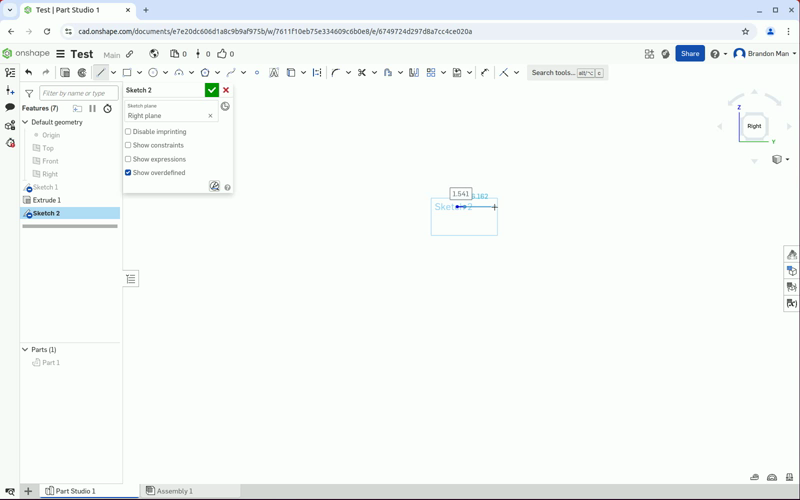
mouse_move(464, 190)
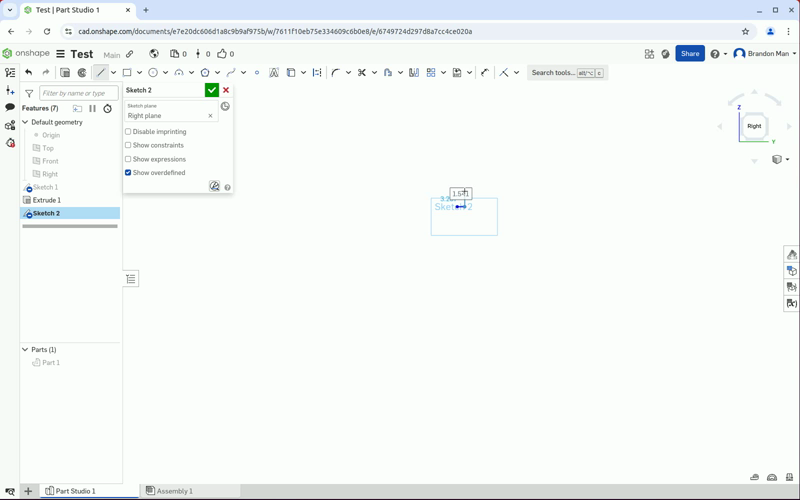
click(464, 190)
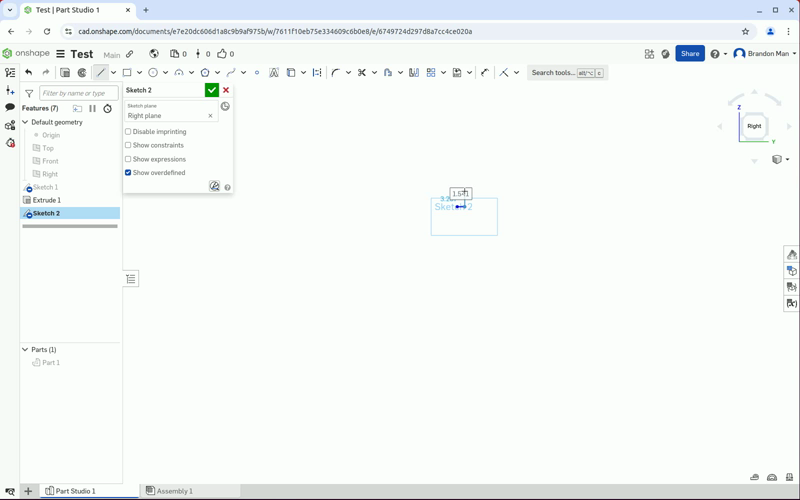
key_up(shift)
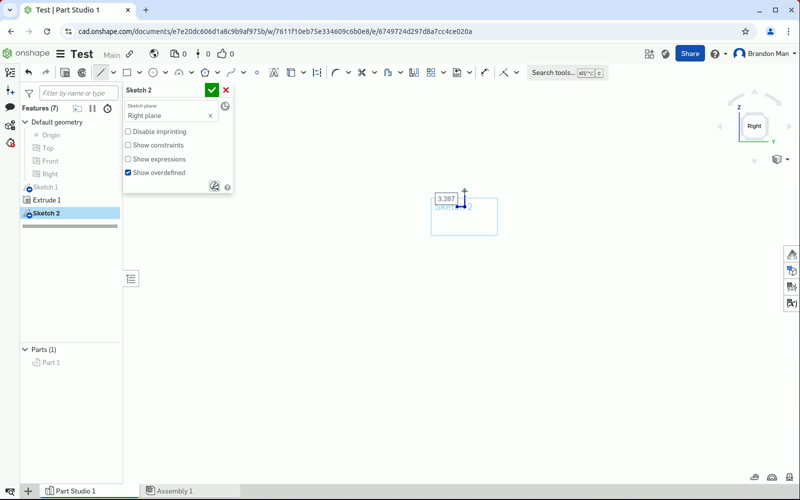
key_down(shift)
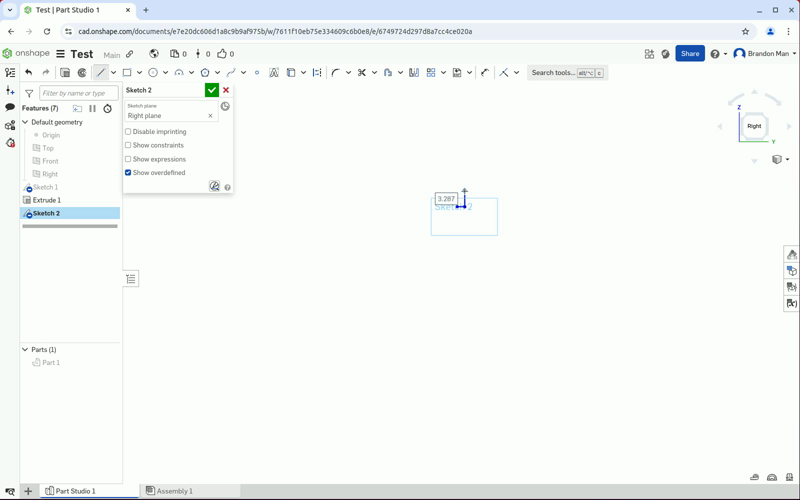
mouse_move(494, 190)
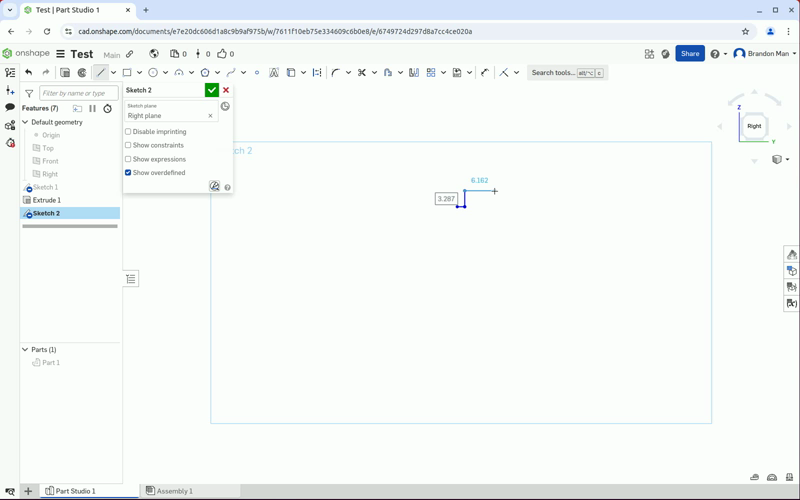
mouse_move(457, 190)
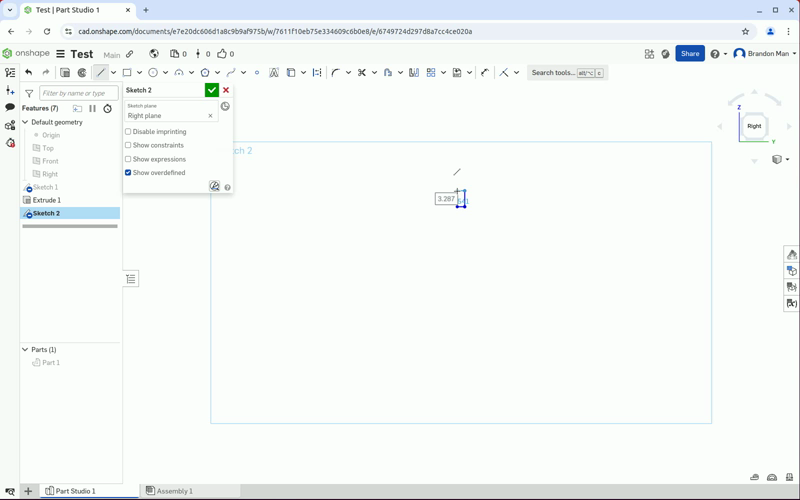
scroll(6)
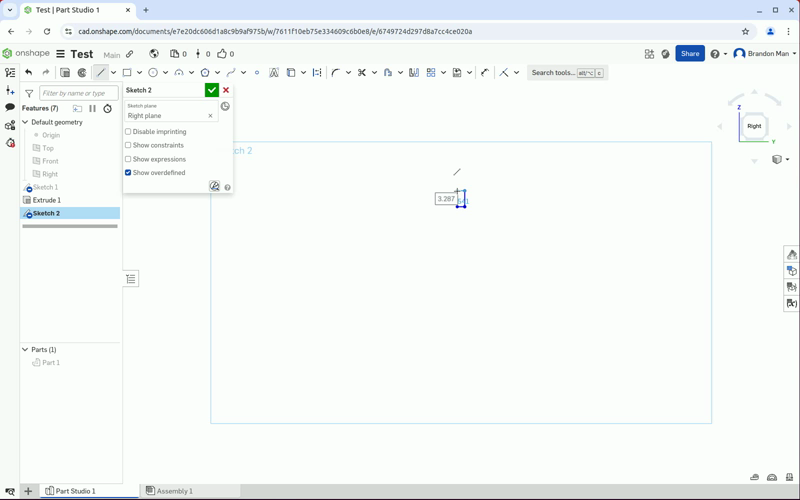
scroll(6)
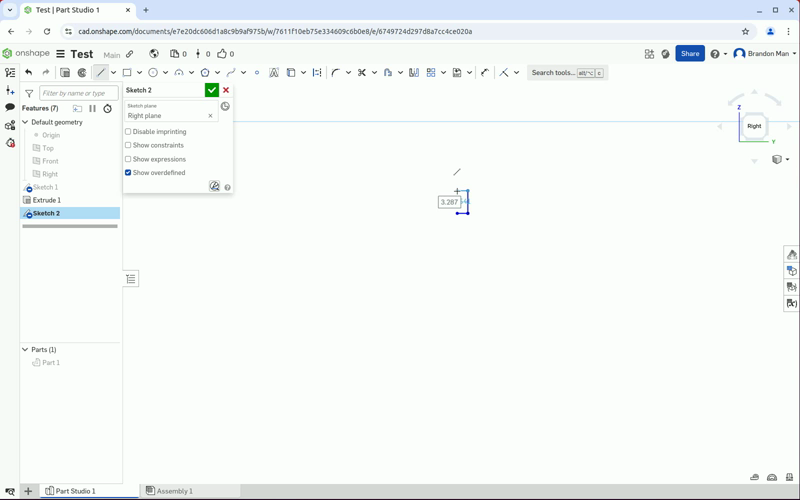
scroll(6)
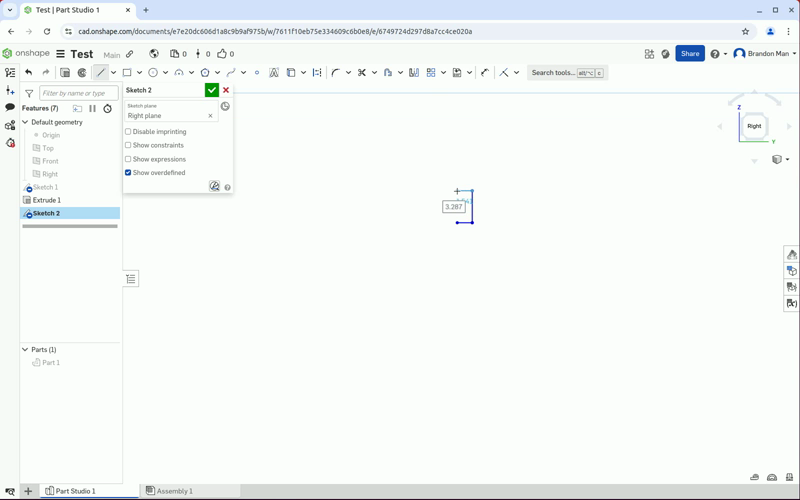
scroll(6)
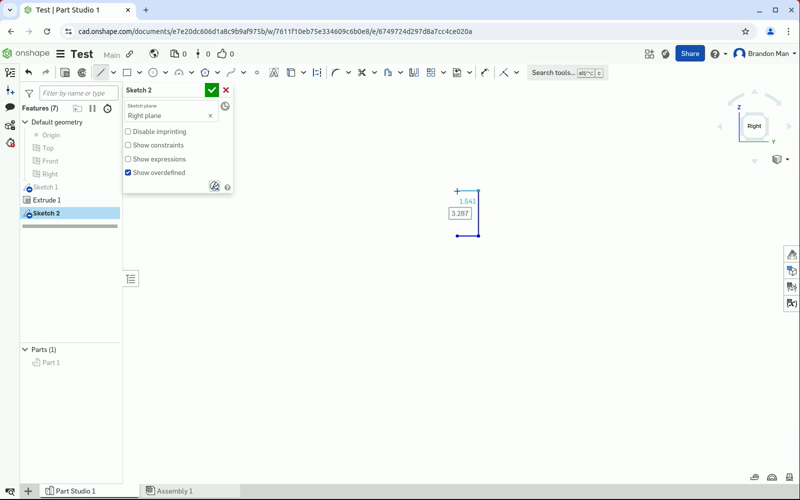
scroll(6)
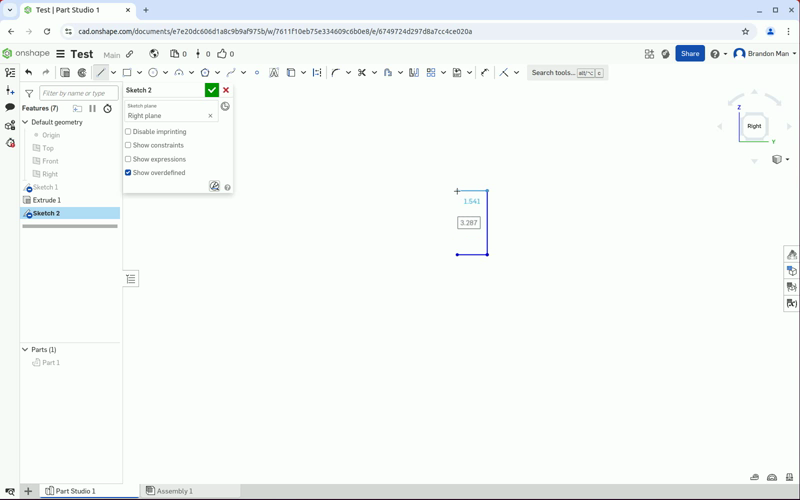
scroll(6)
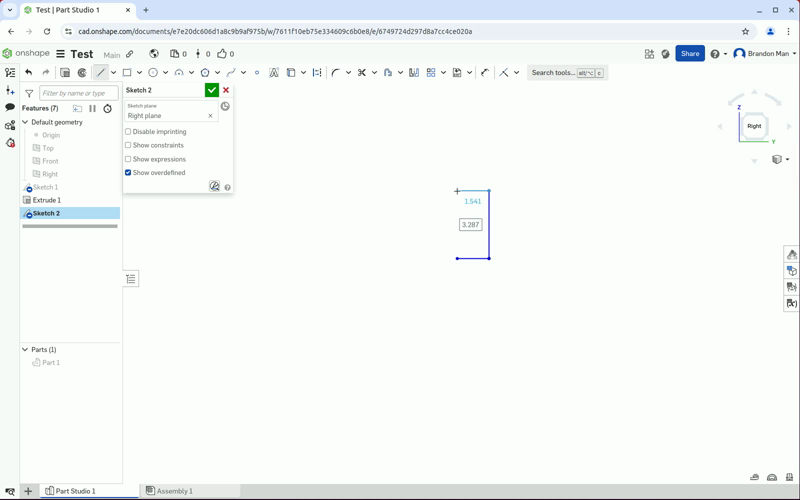
scroll(6)
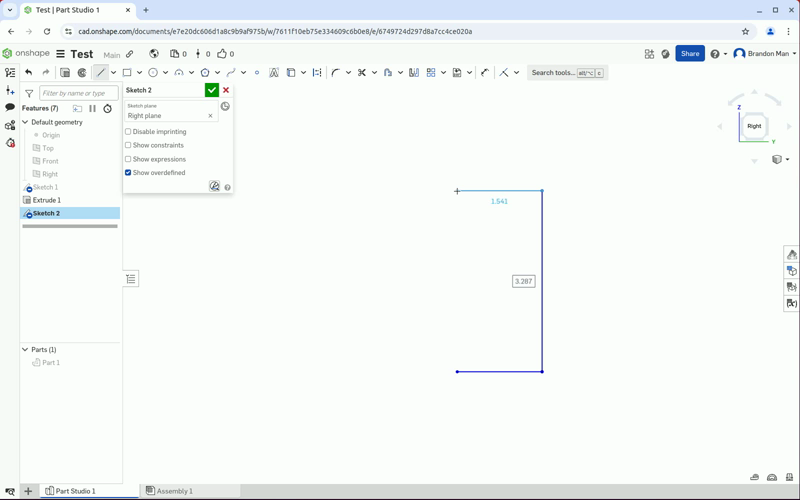
click(457, 190)
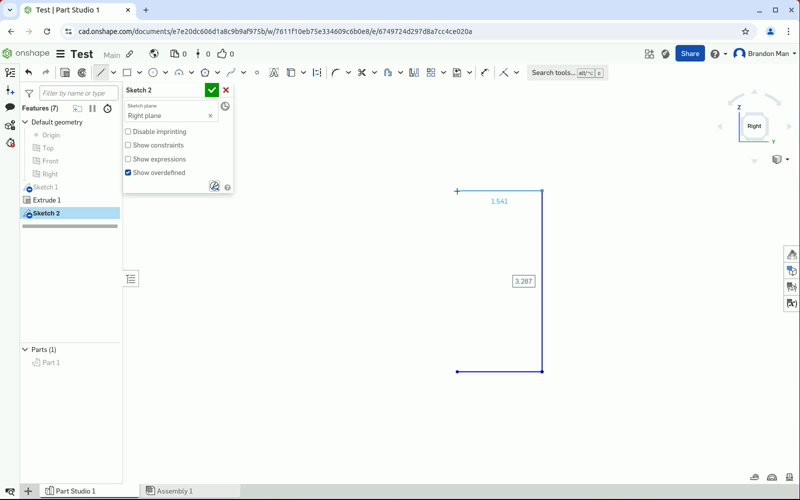
scroll(-6)
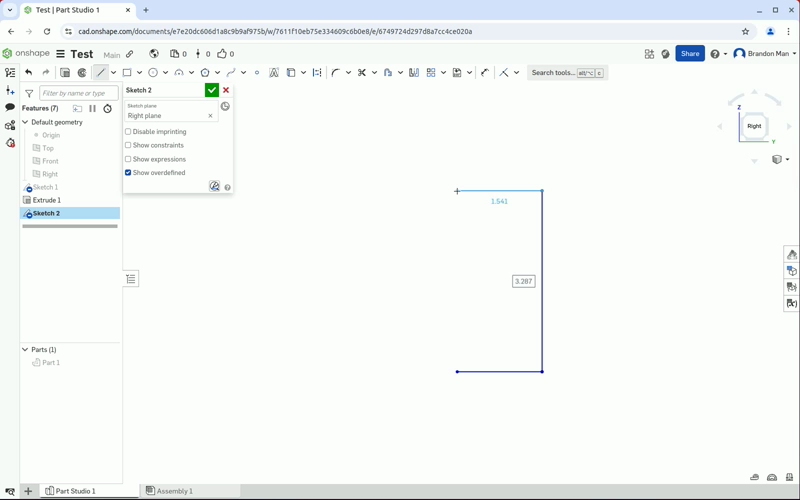
scroll(-6)
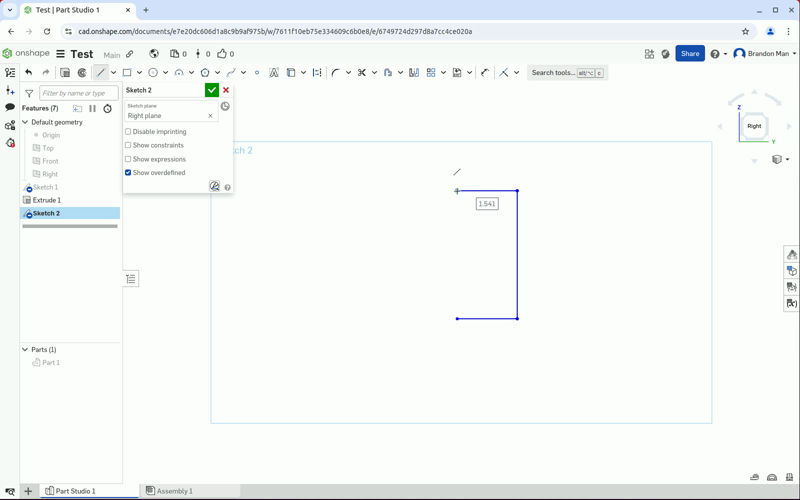
scroll(-6)
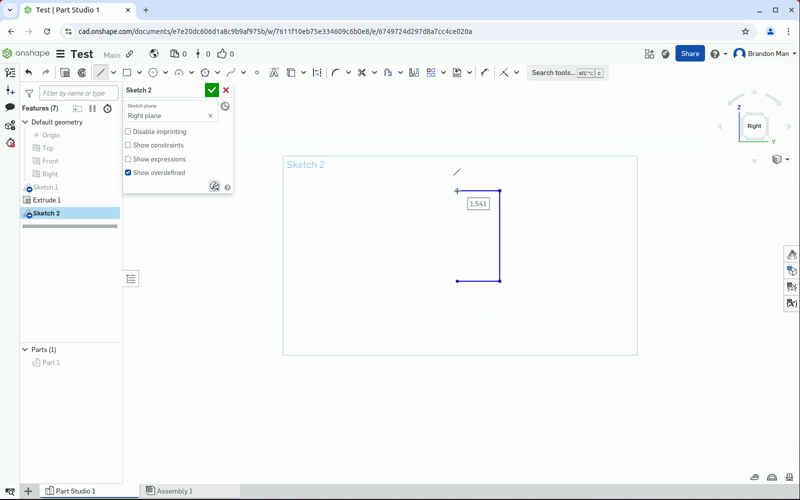
scroll(-6)
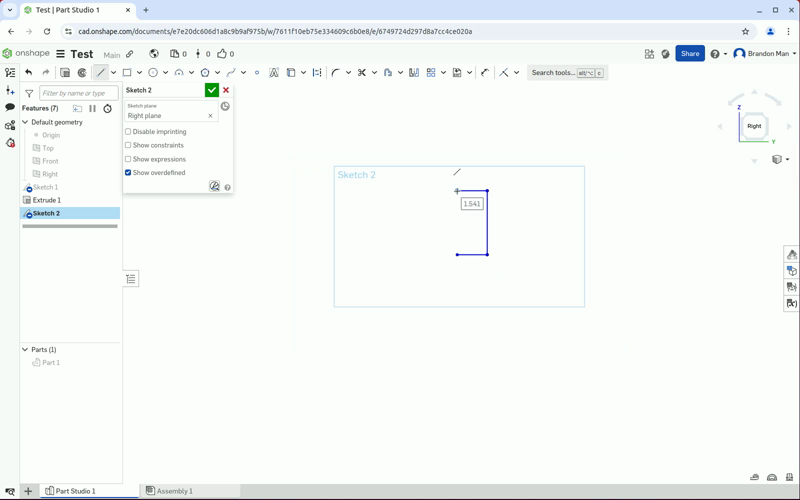
scroll(-6)
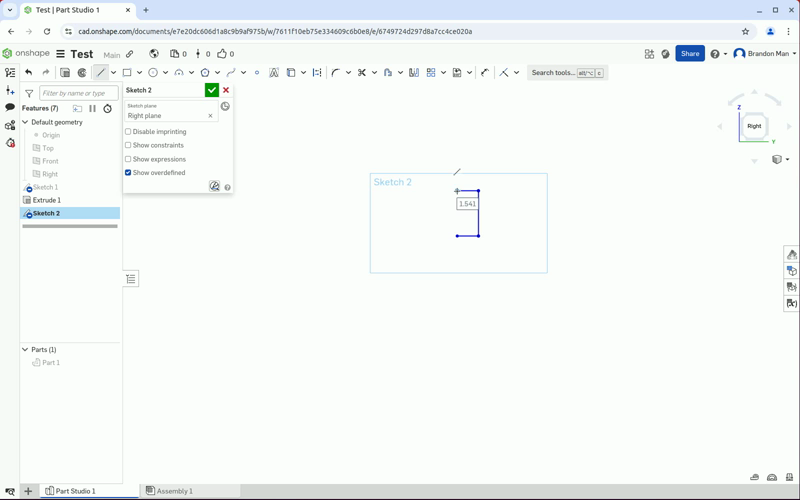
scroll(-6)
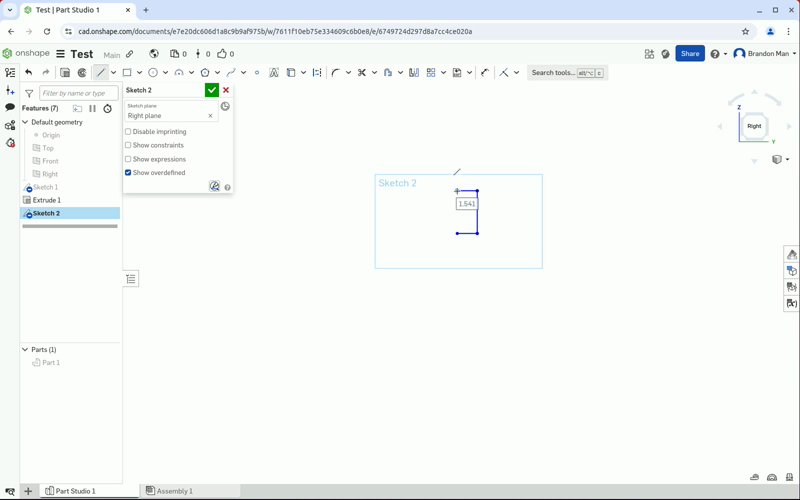
scroll(-6)
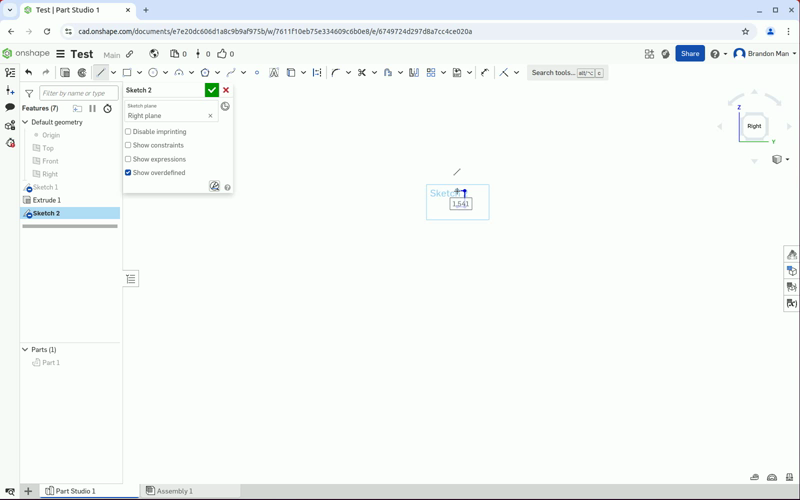
key_up(shift)
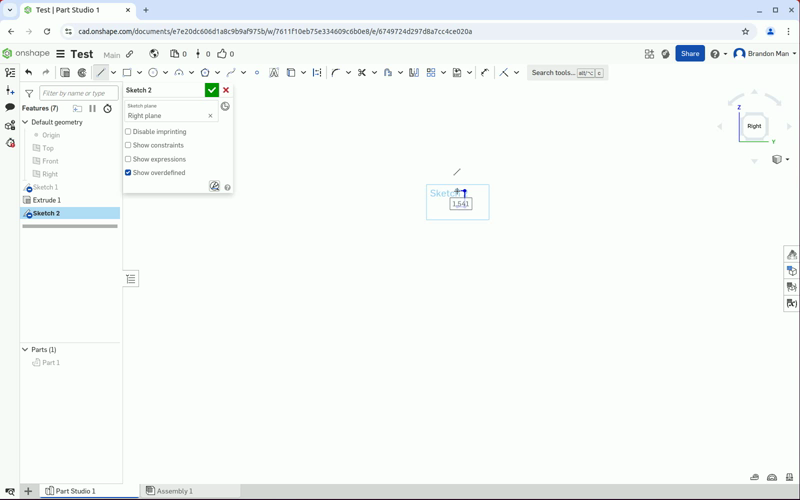
mouse_move(487, 190)
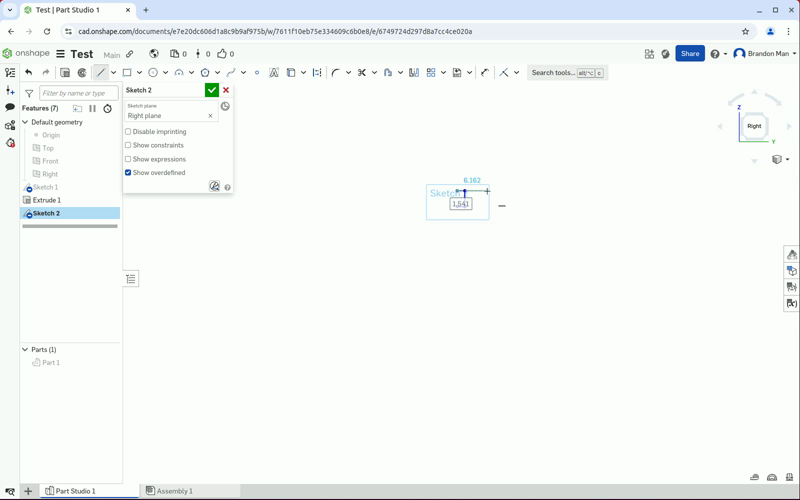
key_down(shift)
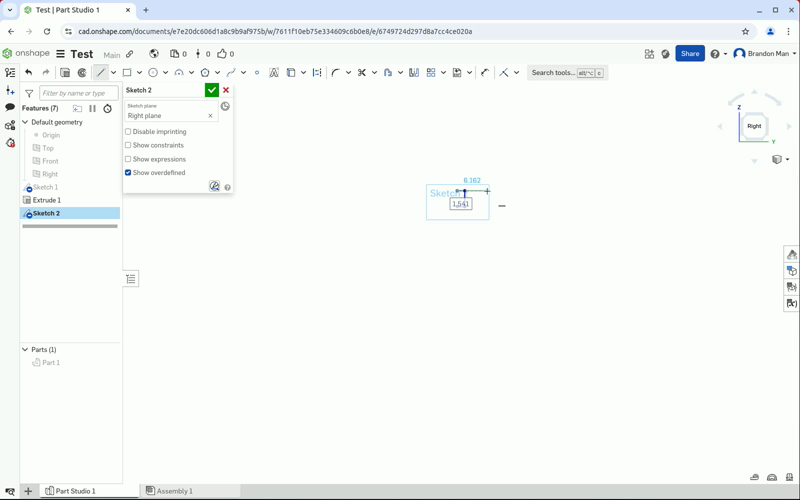
mouse_move(457, 206)
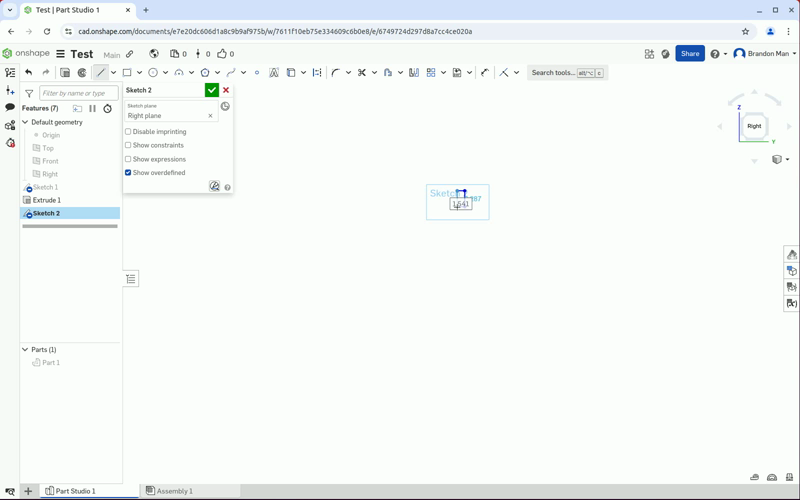
key_up(shift)
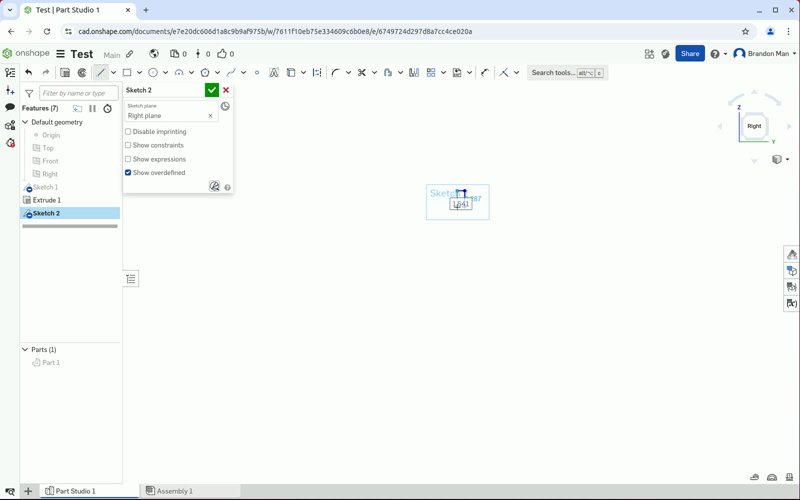
click(457, 206)
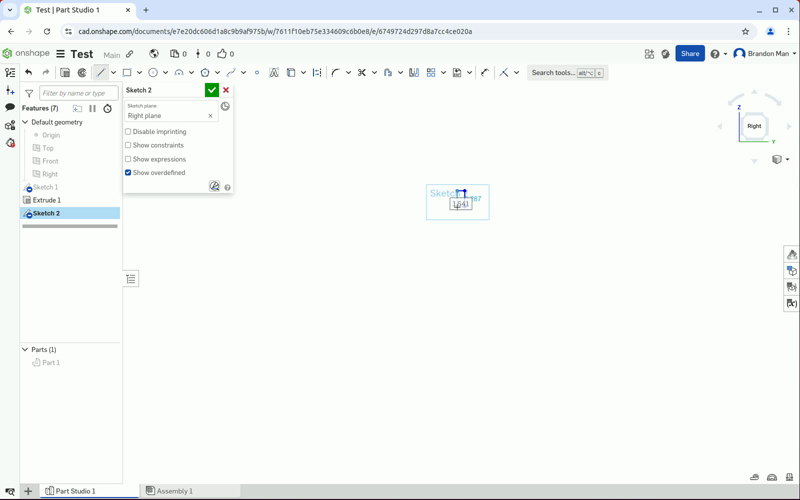
key(esc)
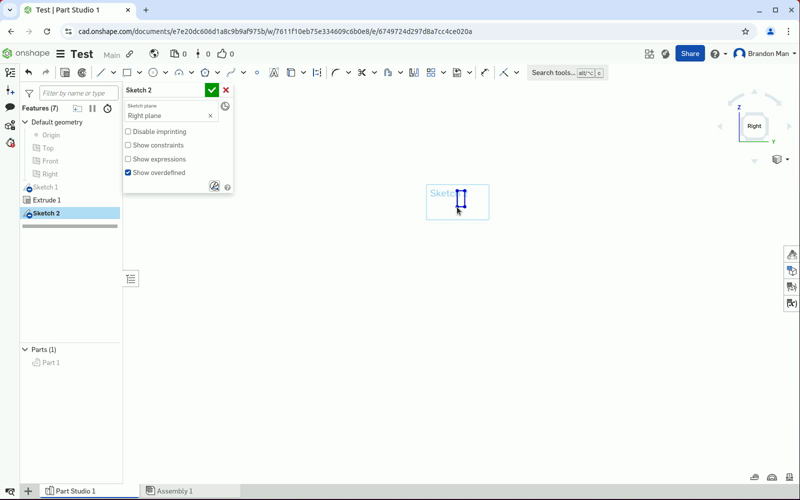
mouse_move(459, 203)
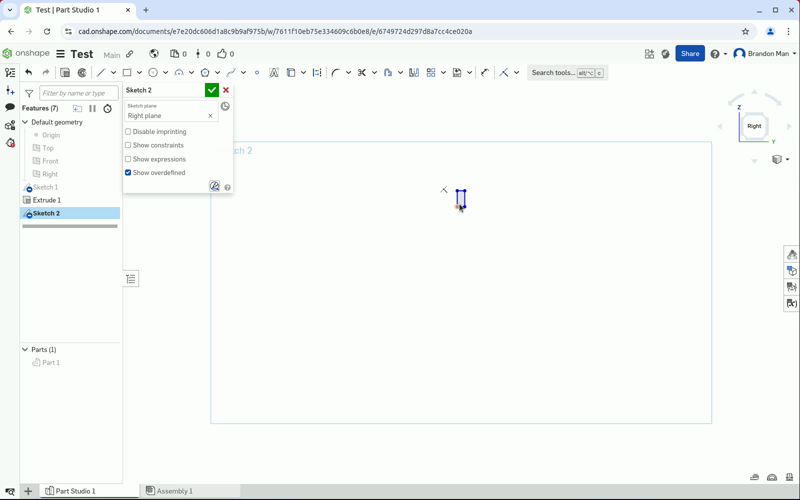
scroll(6)
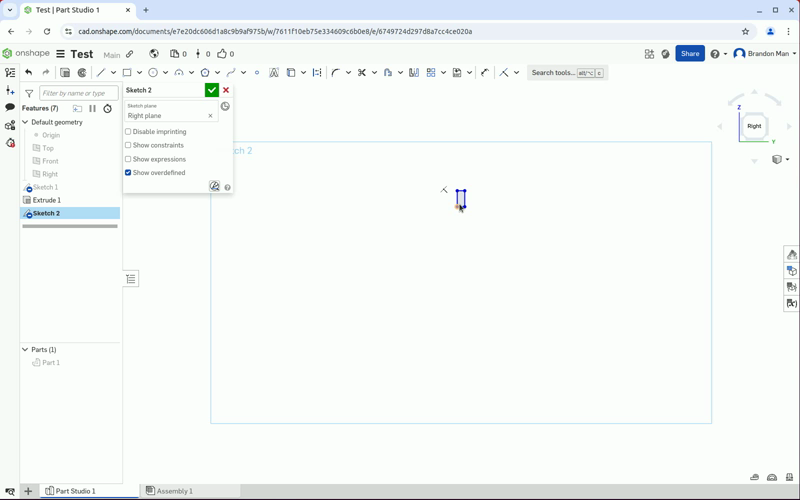
scroll(6)
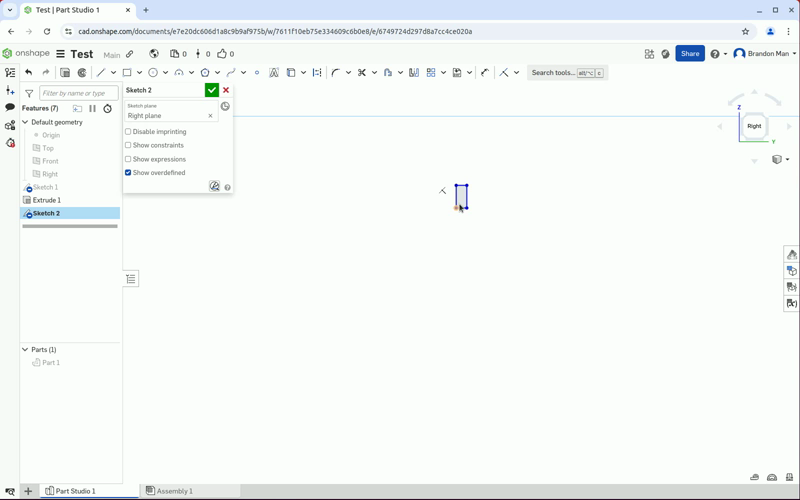
scroll(6)
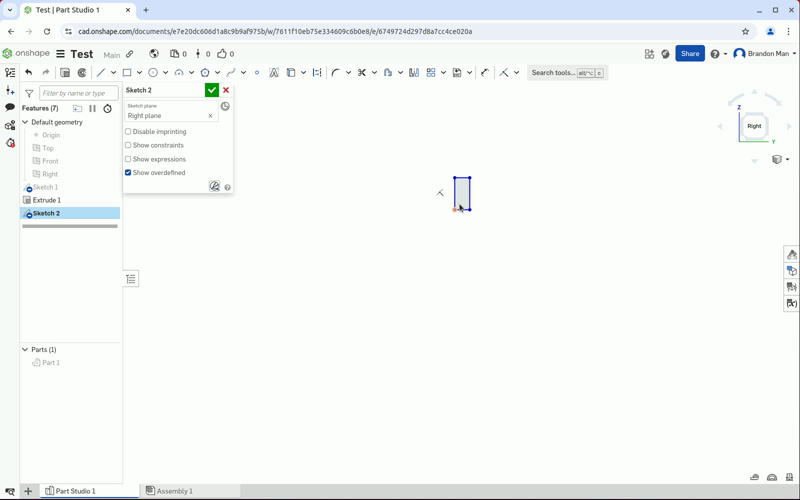
scroll(6)
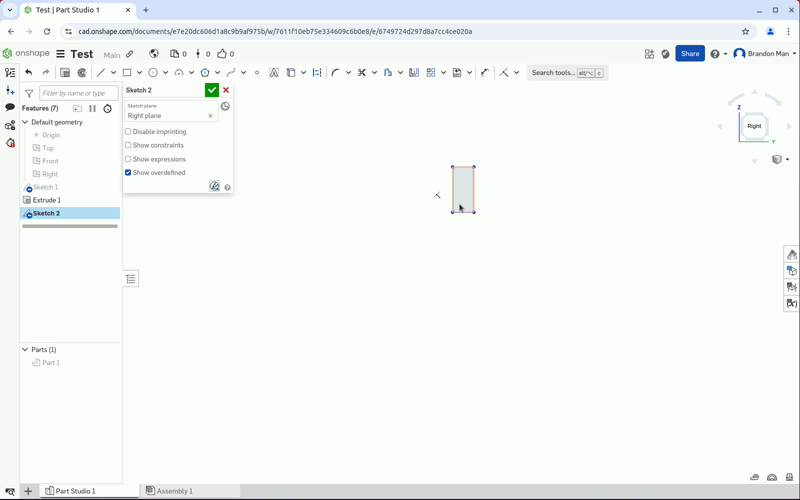
scroll(6)
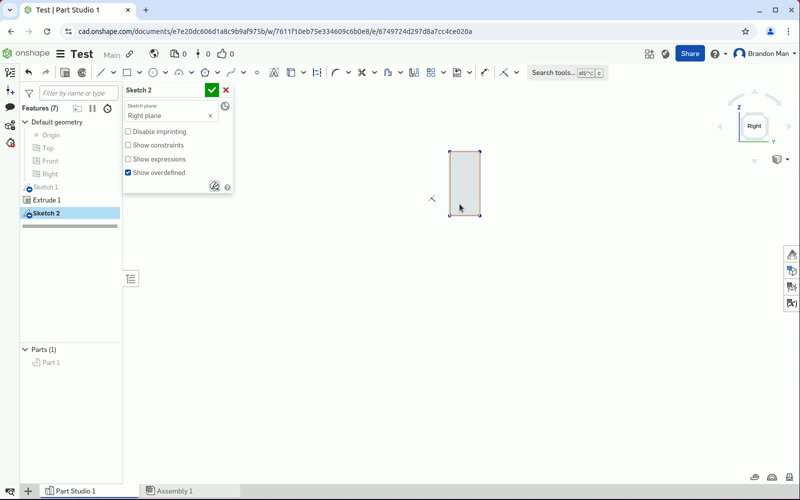
scroll(6)
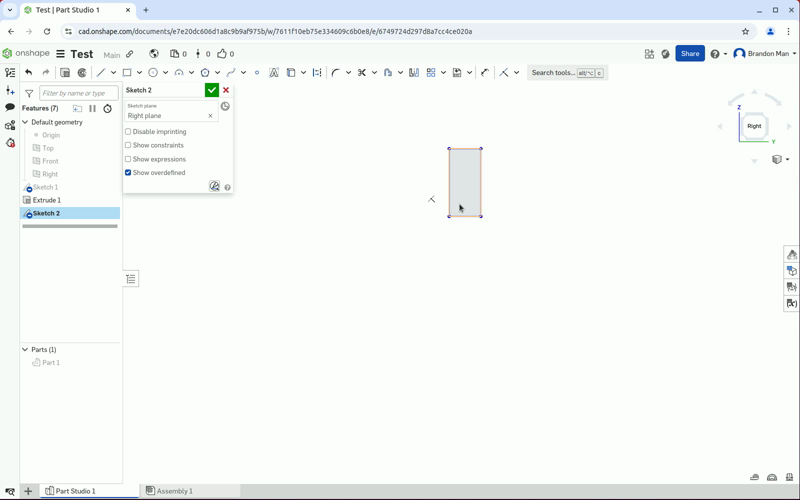
scroll(6)
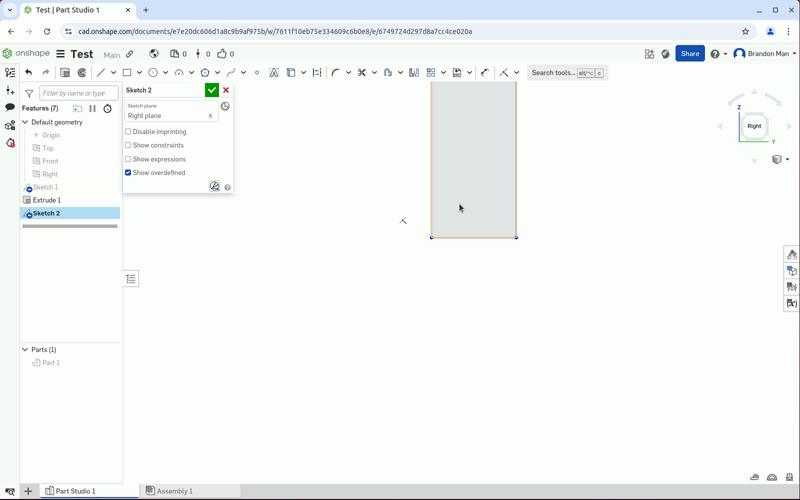
click(459, 203)
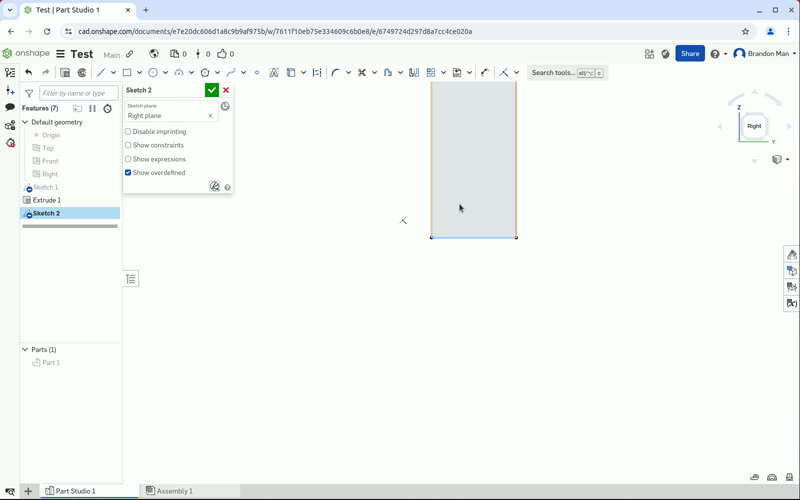
scroll(-6)
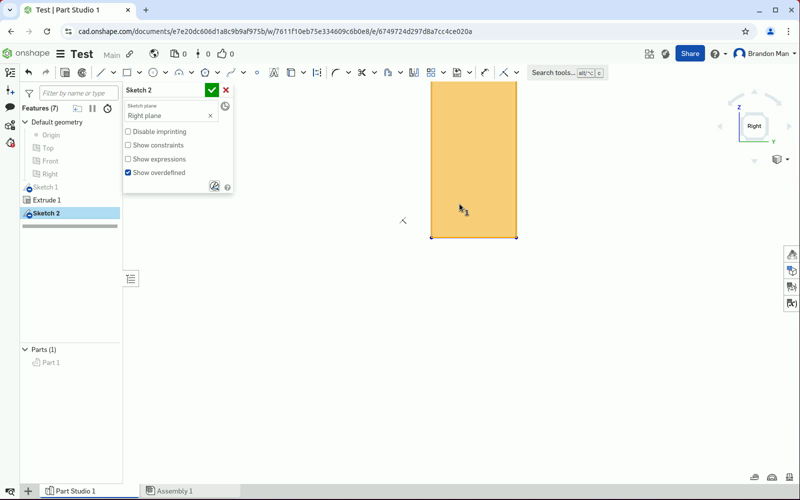
scroll(-6)
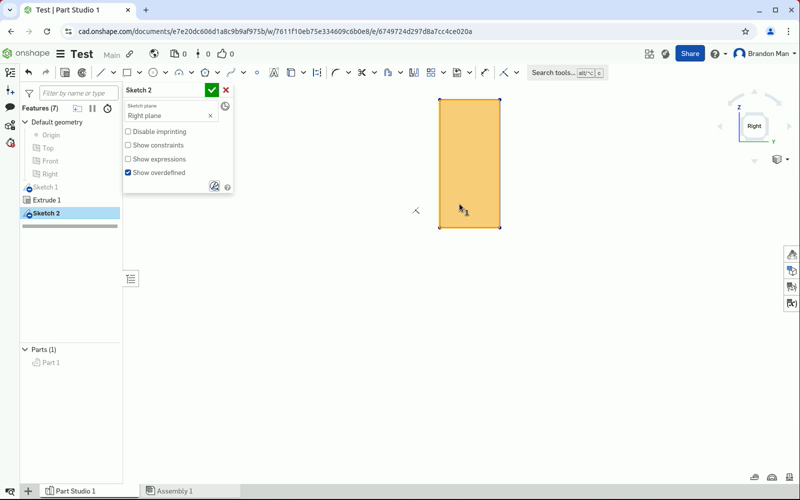
scroll(-6)
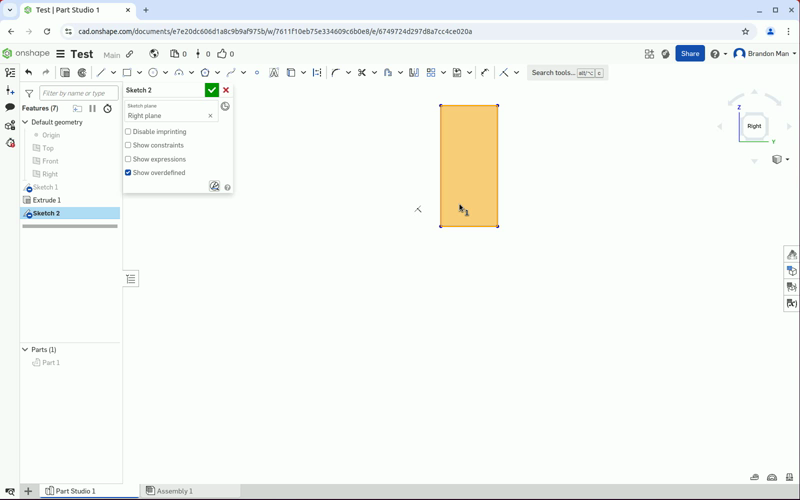
scroll(-6)
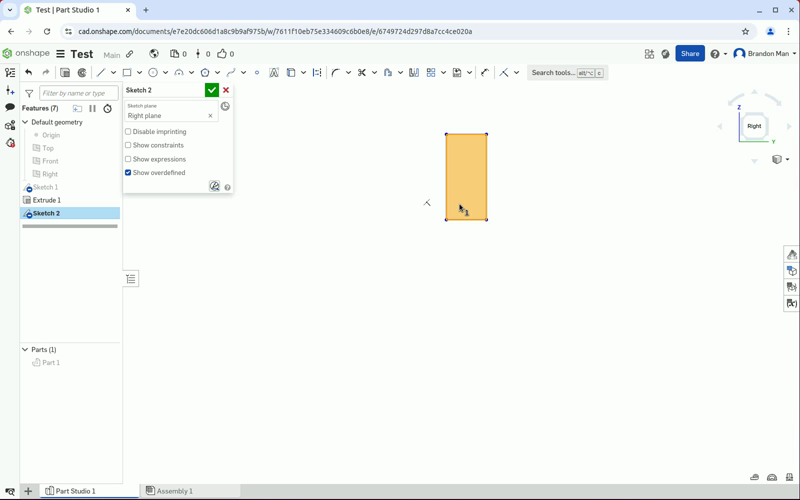
scroll(-6)
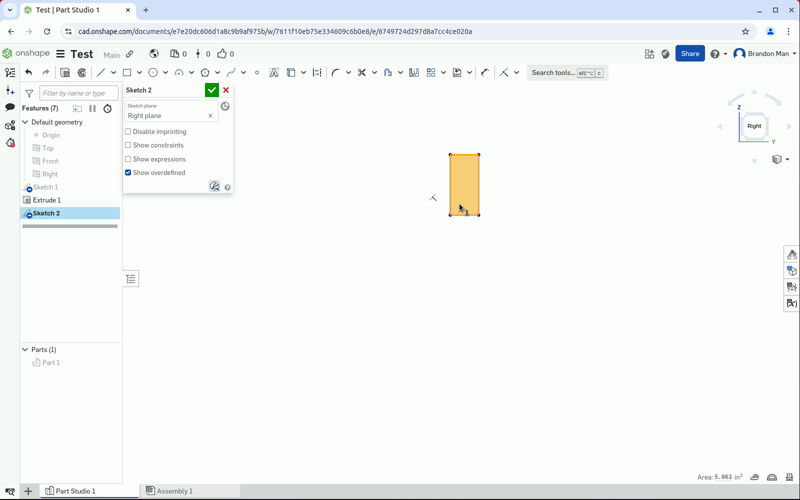
scroll(-6)
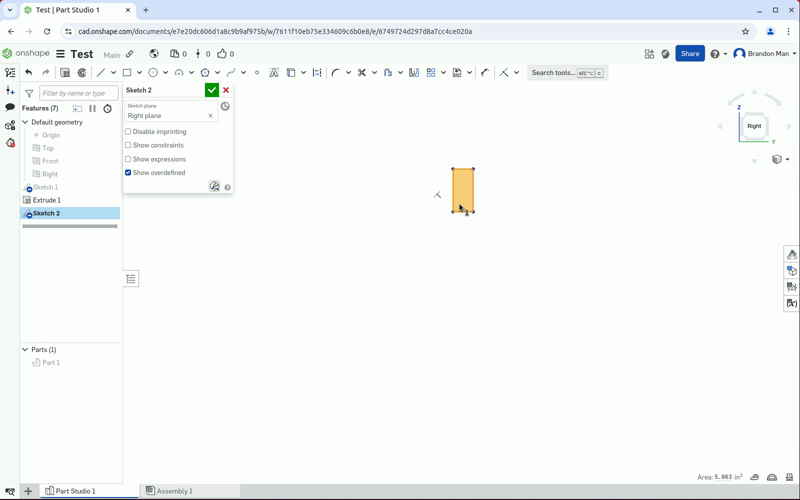
scroll(-6)
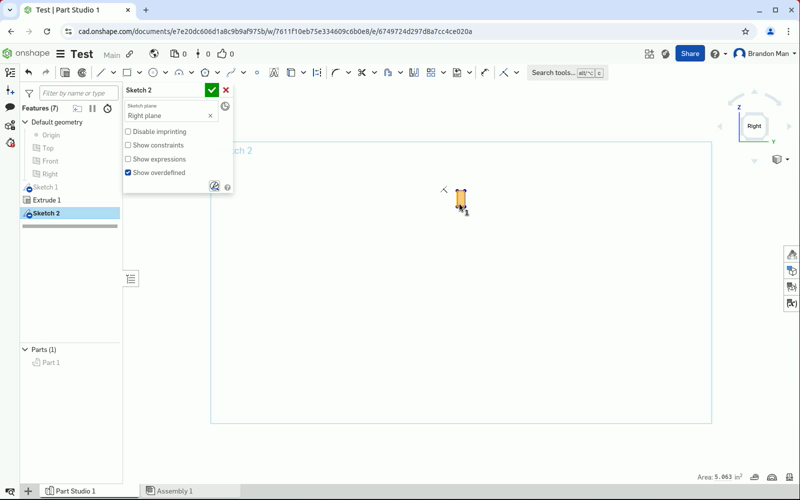
mouse_move(73, 352)
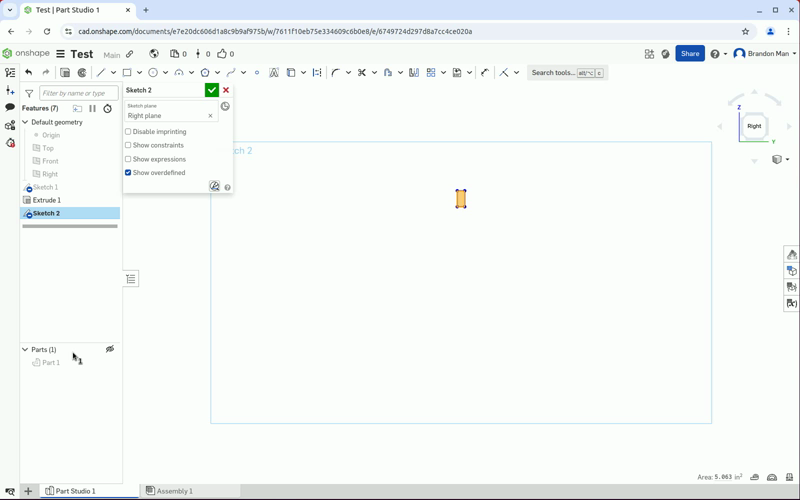
key(shift+y)
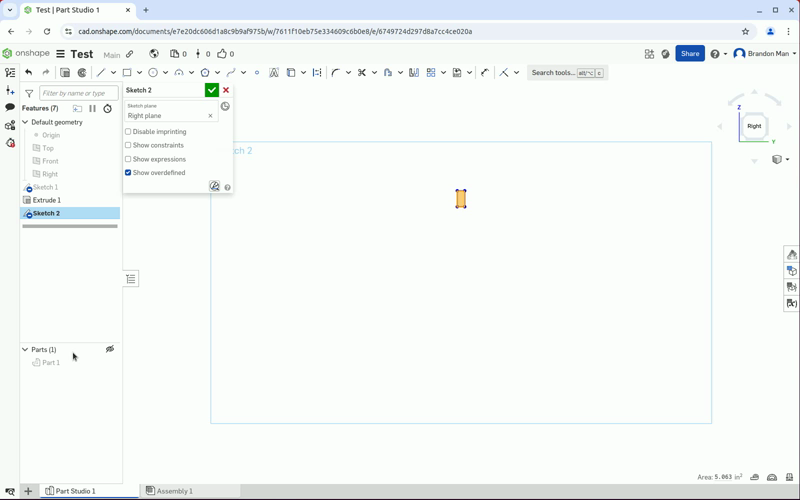
key(shift+e)
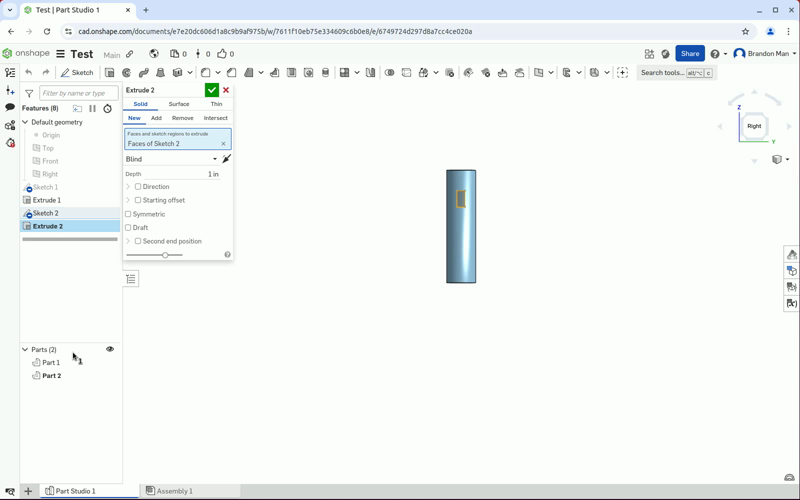
mouse_move(143, 106)
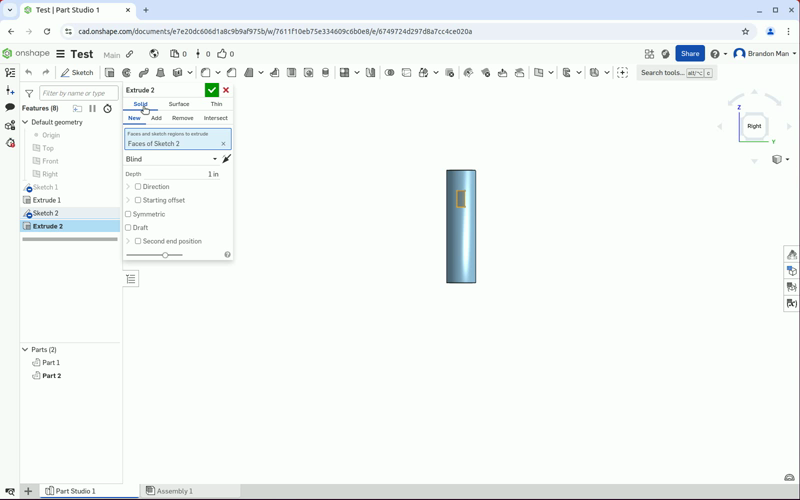
click(143, 106)
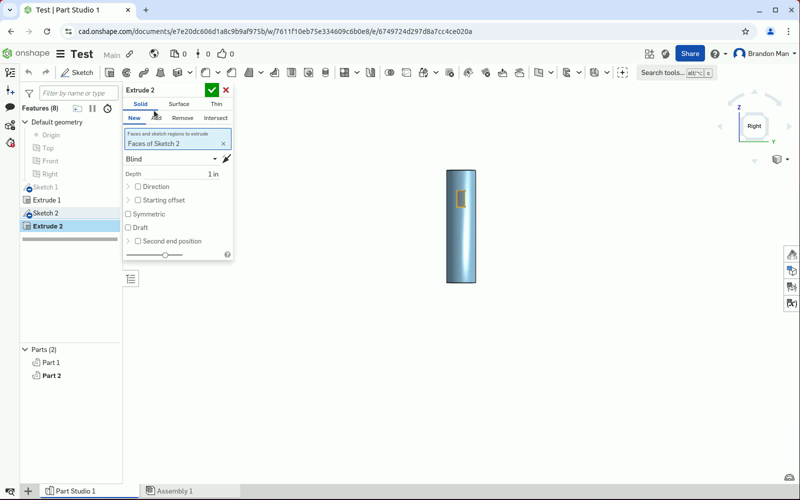
mouse_move(186, 120)
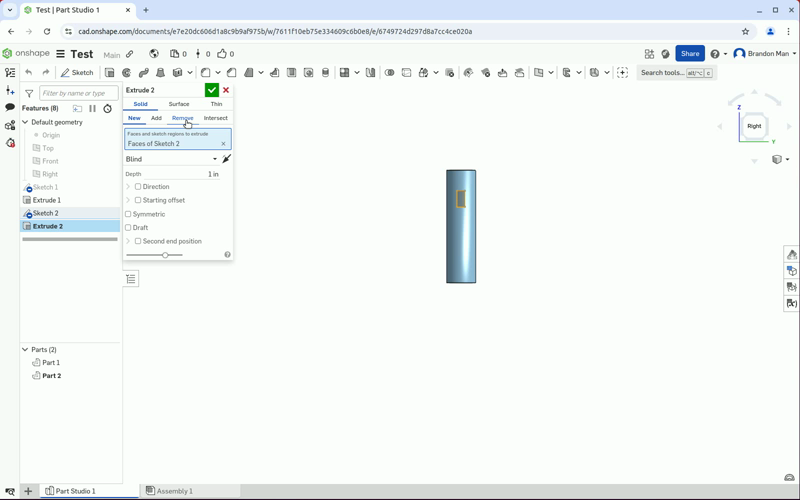
click(186, 120)
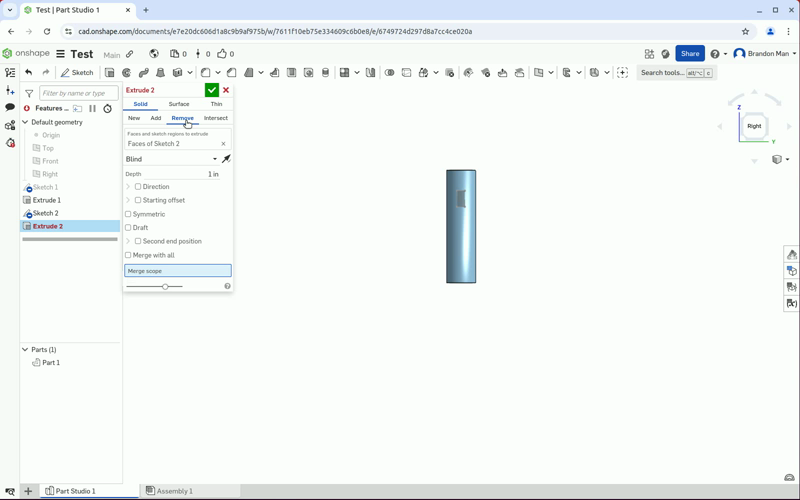
key(tab, 4)
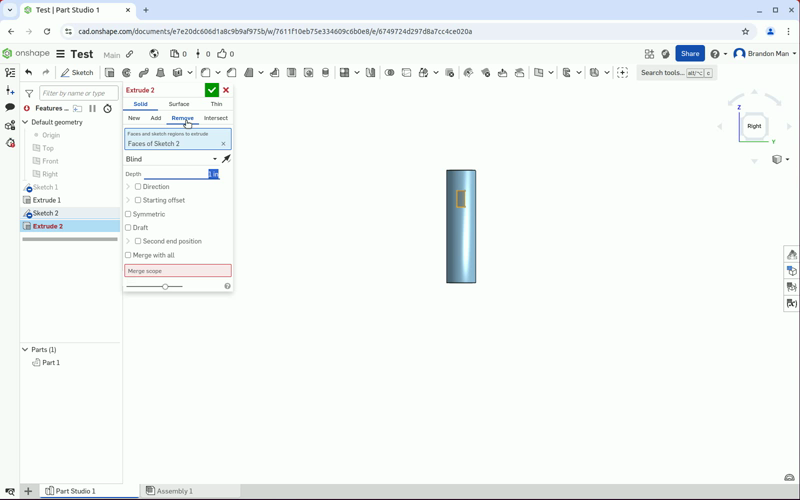
text(7.221)
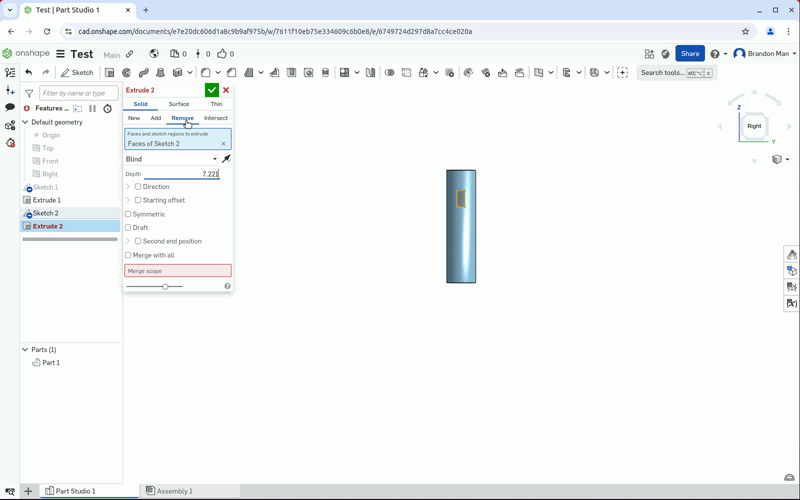
key(tab, 6)
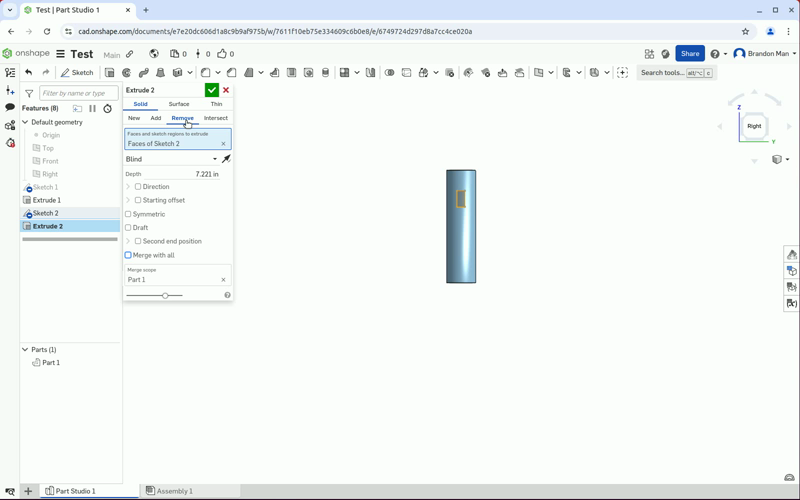
key(space)
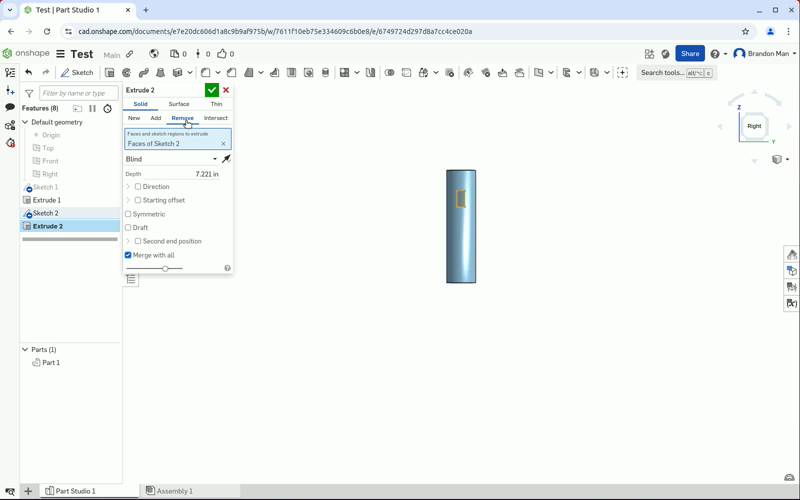
key(enter)
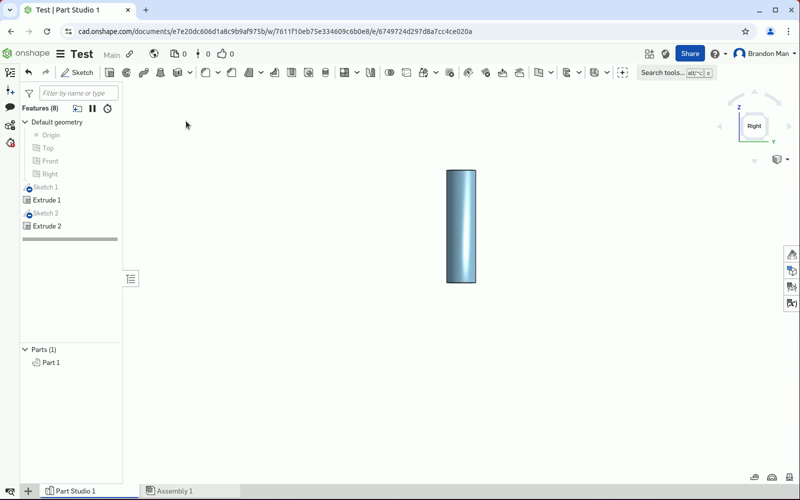
key(shift+h)
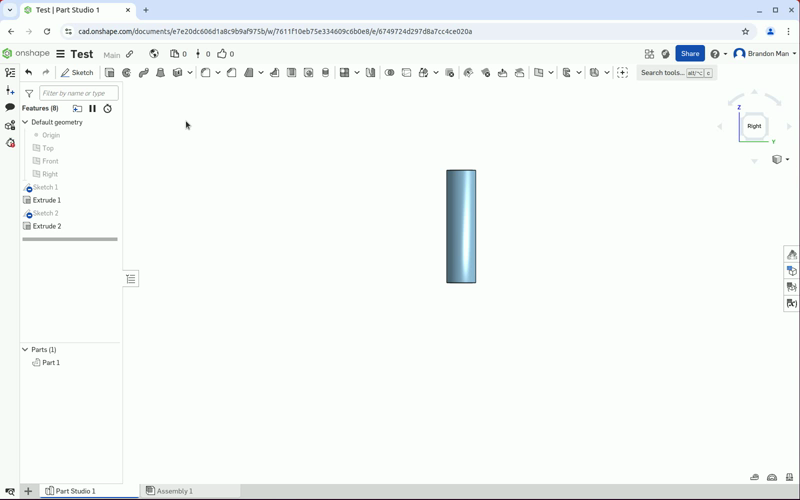
key(shift+h)
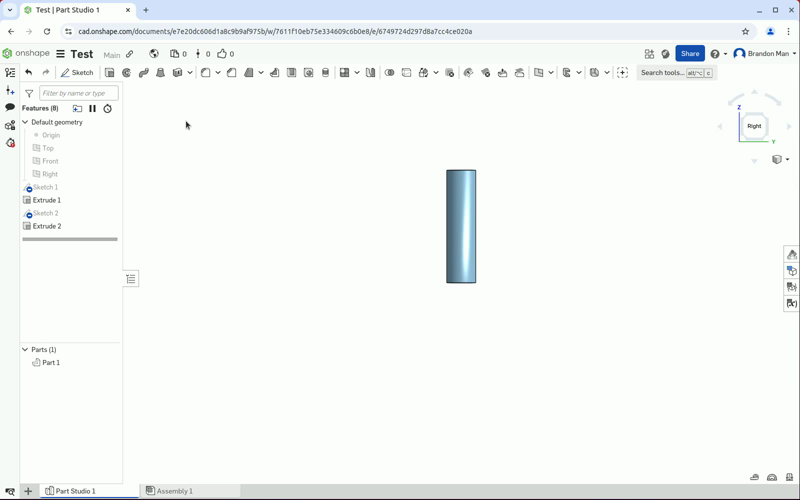
mouse_move(73, 189)
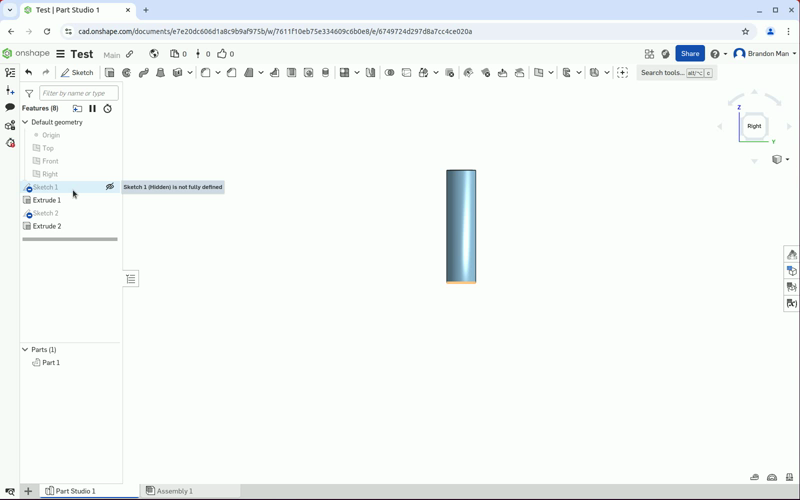
click(73, 189)
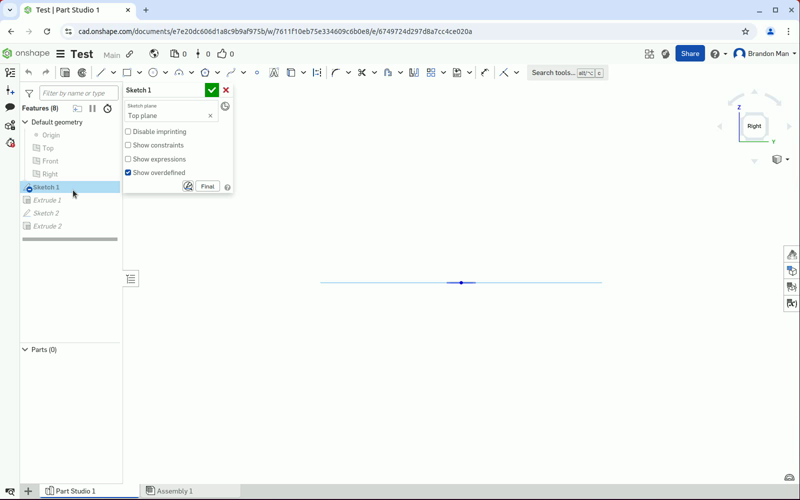
mouse_move(229, 92)
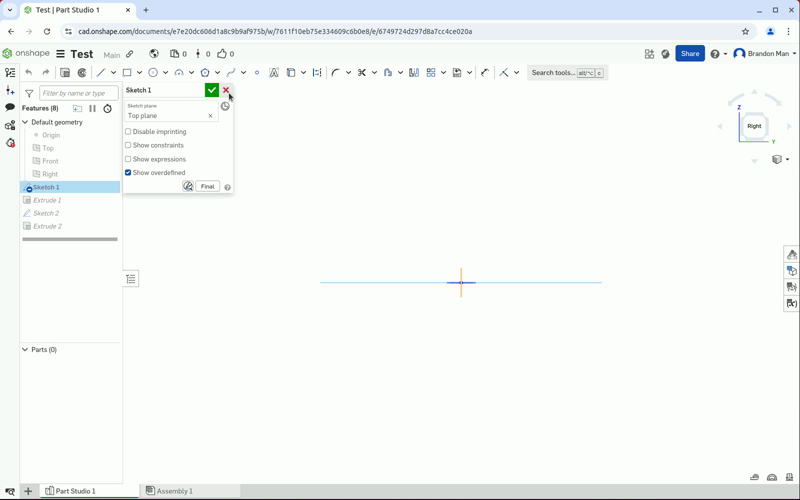
click(229, 92)
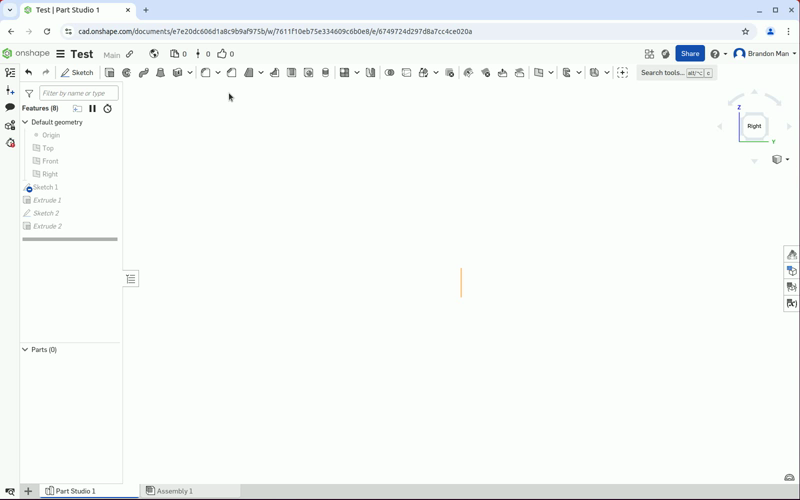
mouse_move(73, 352)
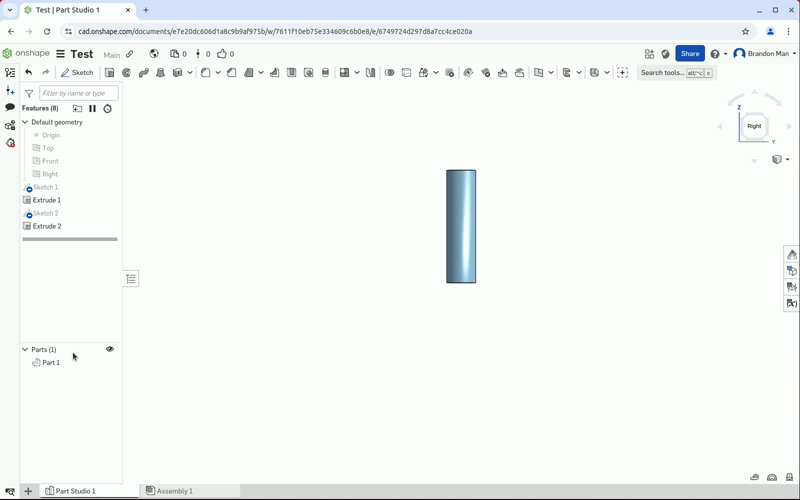
key(y)
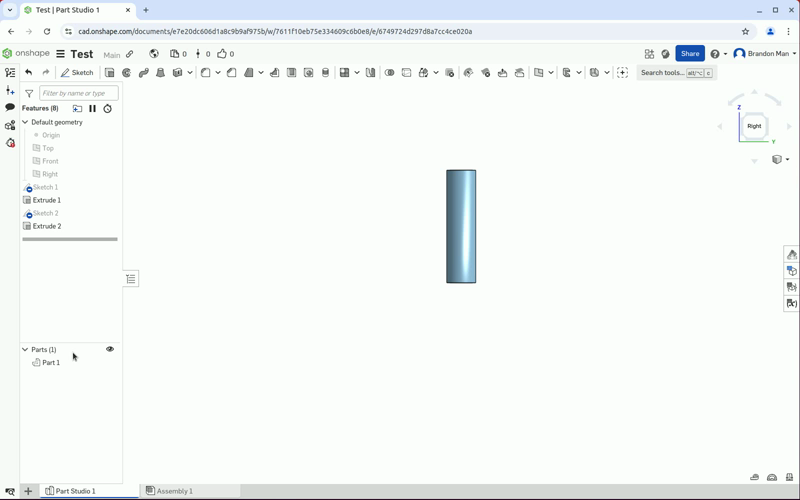
key(shift+p)
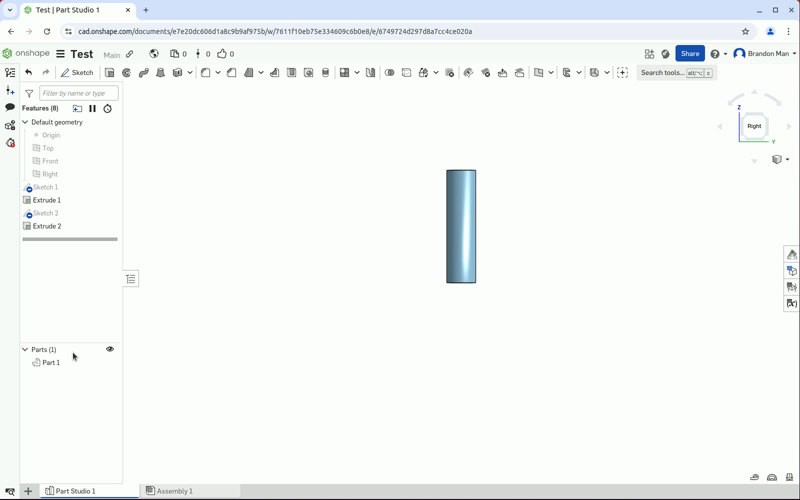
key(space)
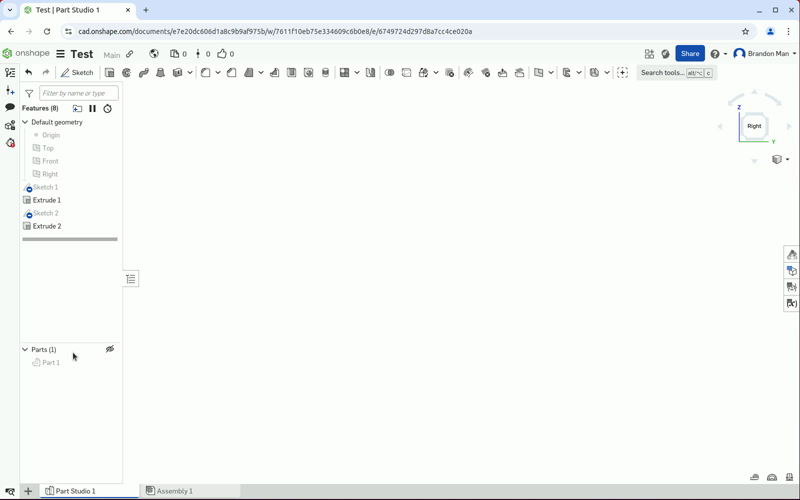
key_down(shift)
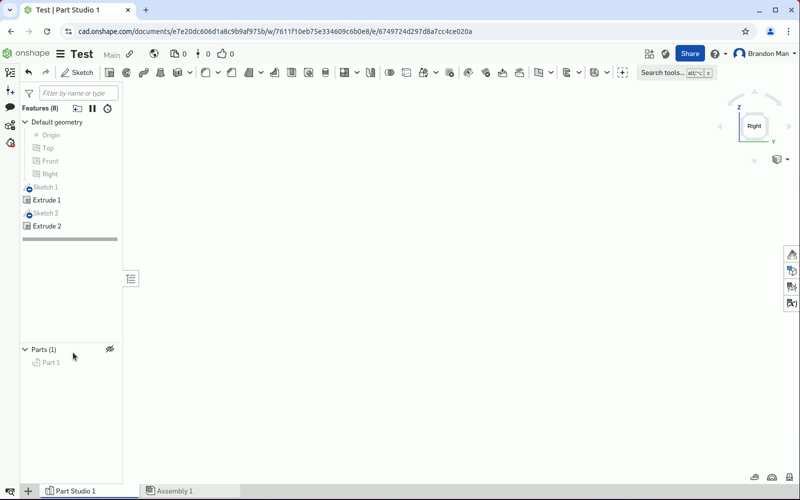
key(right)
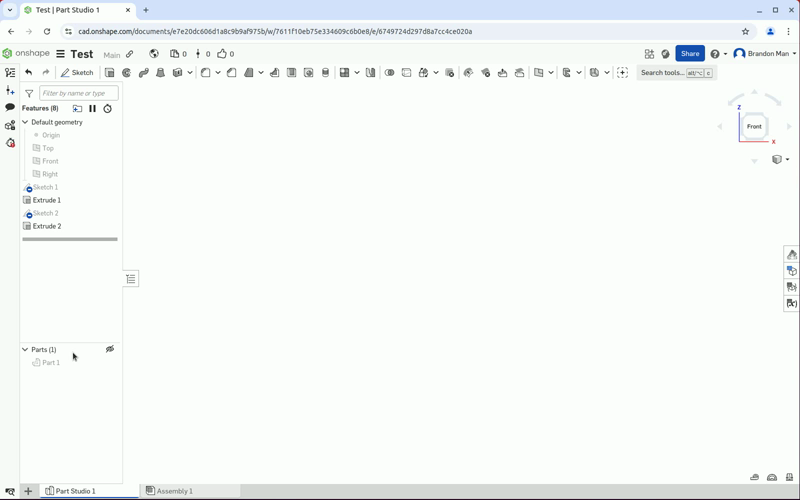
key_up(shift)
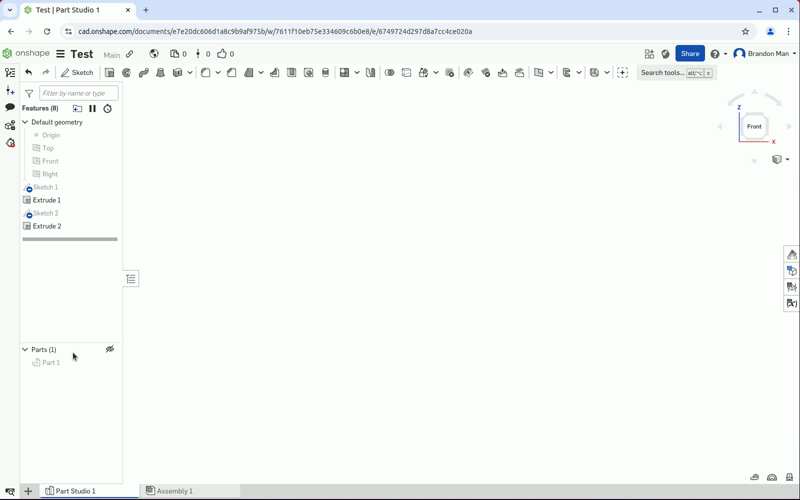
key(space)
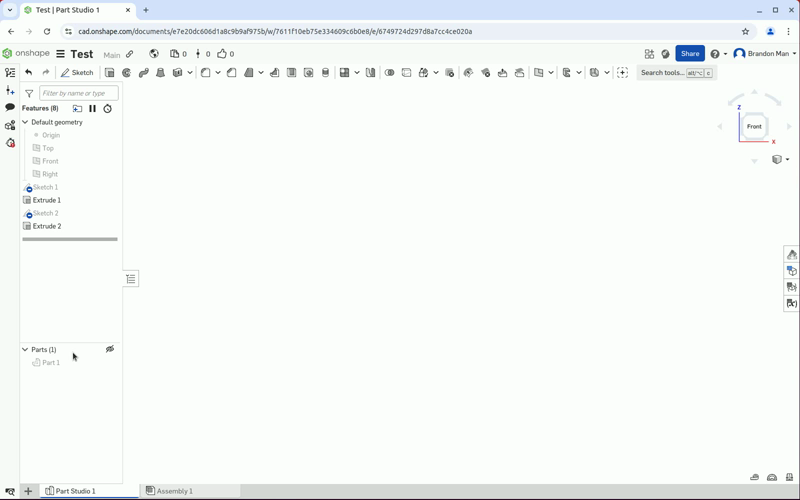
key_down(shift)
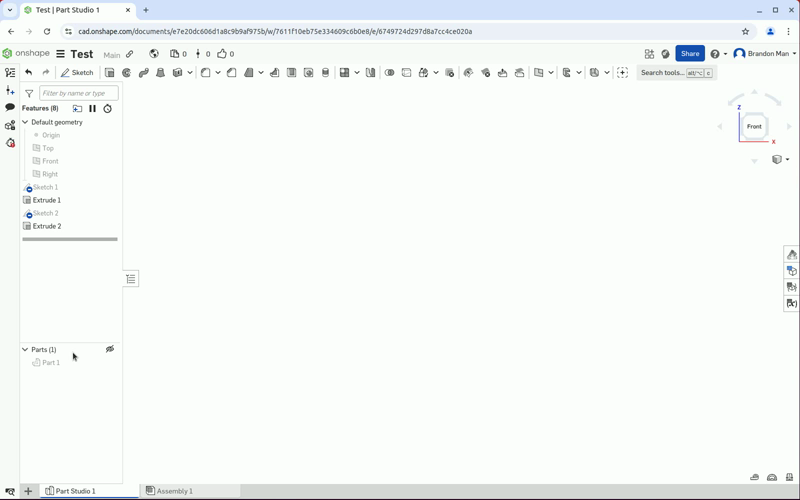
key(down)
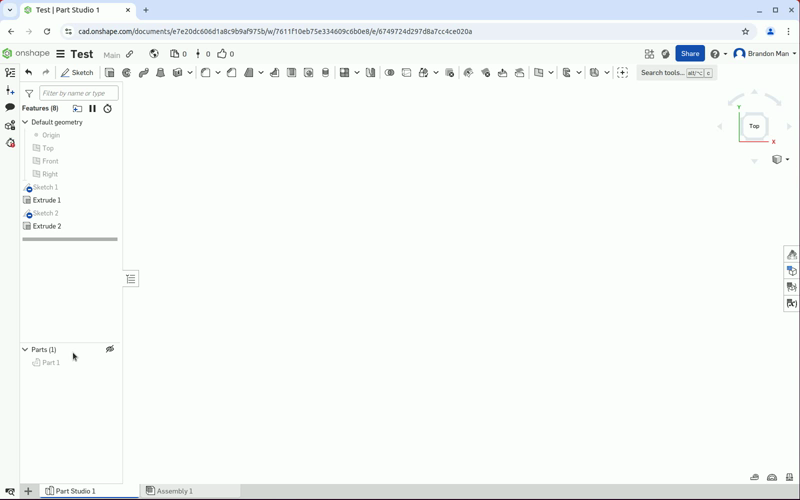
key_up(shift)
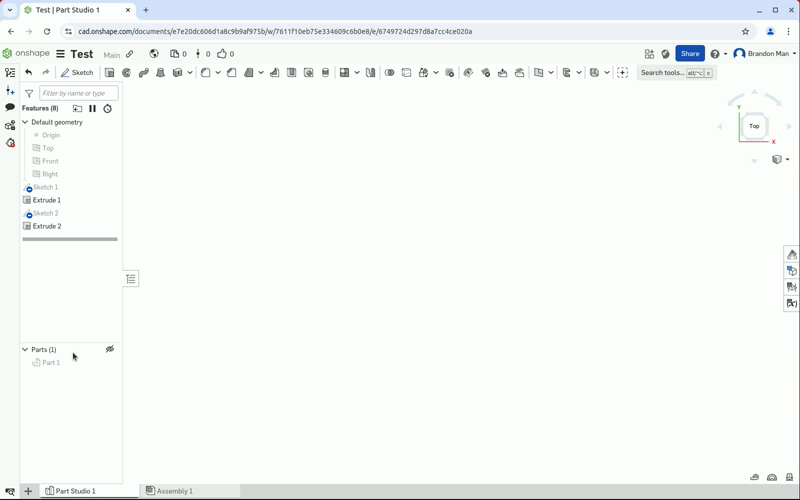
mouse_move(73, 352)
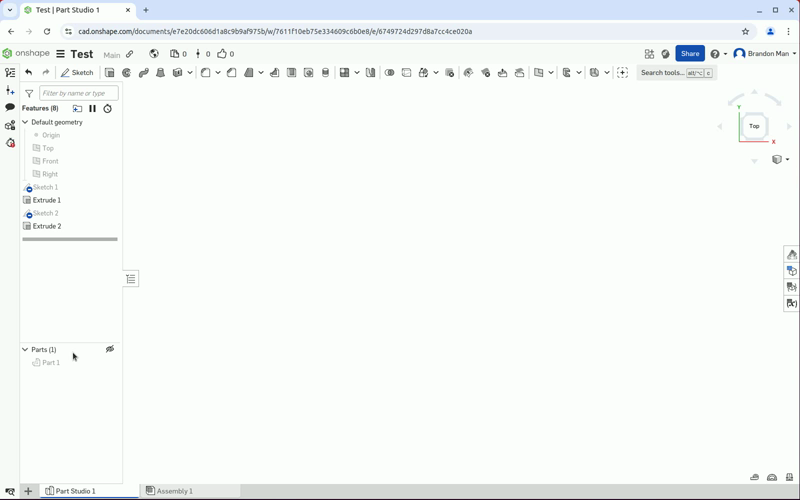
key(shift+y)
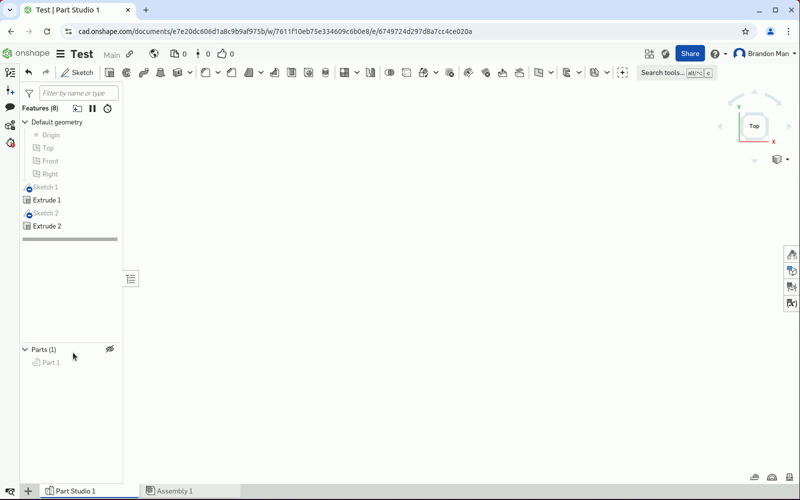
key(shift+s)
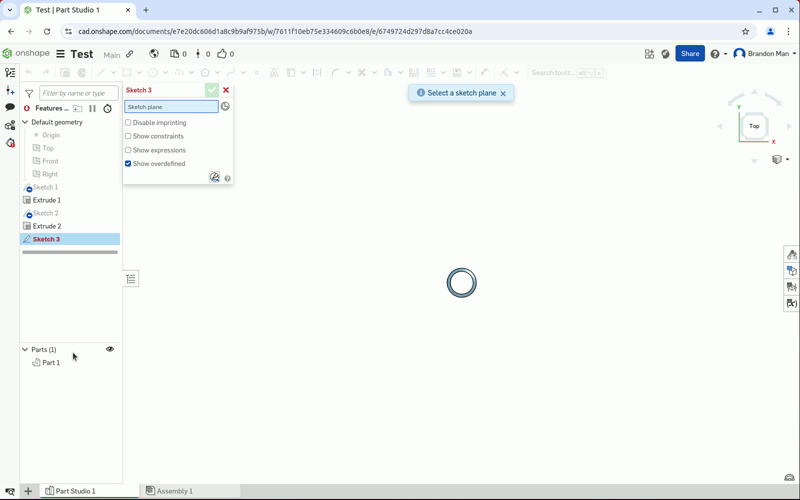
mouse_move(73, 150)
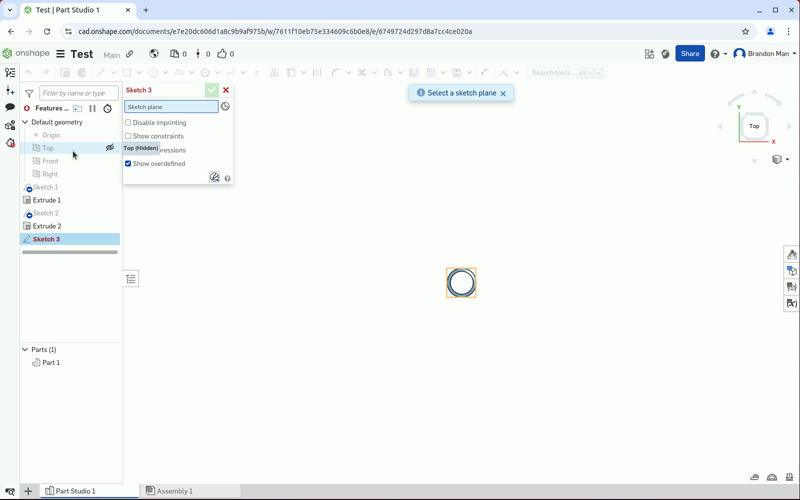
click(73, 150)
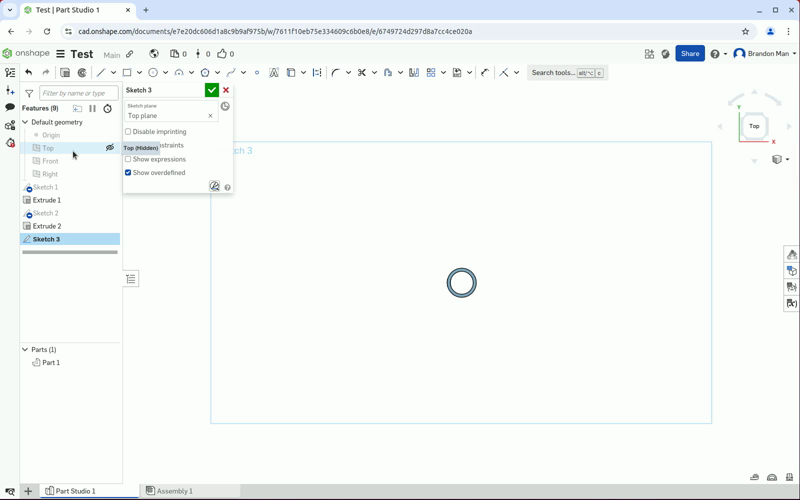
mouse_move(73, 352)
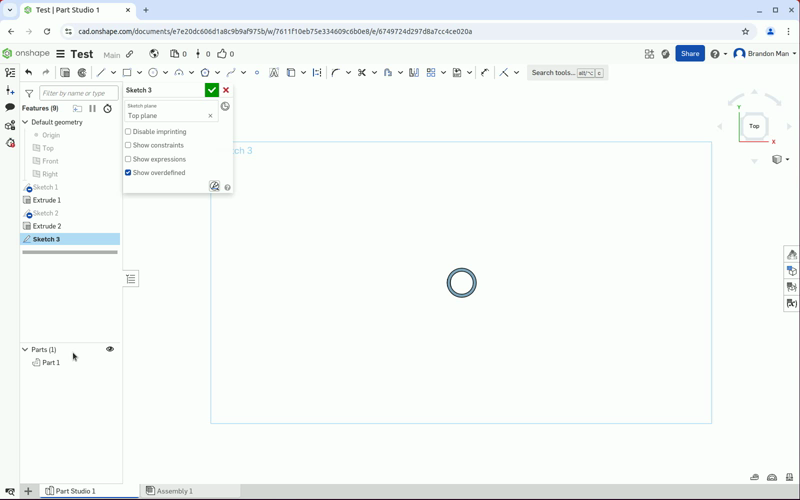
key(y)
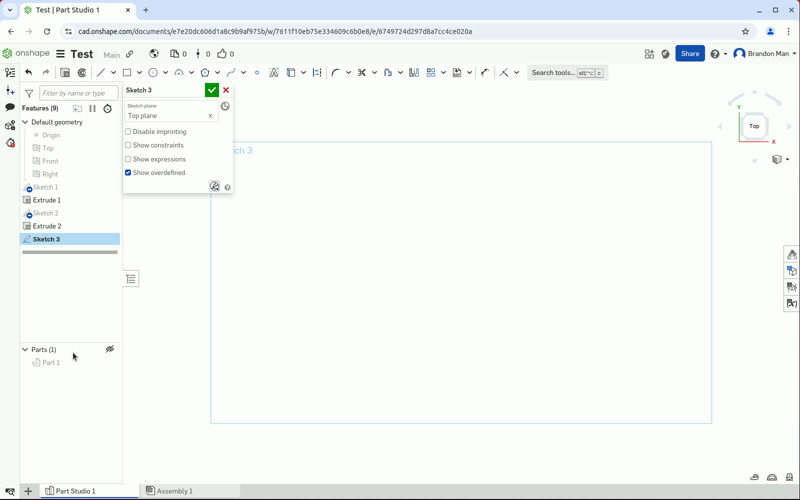
key(c)
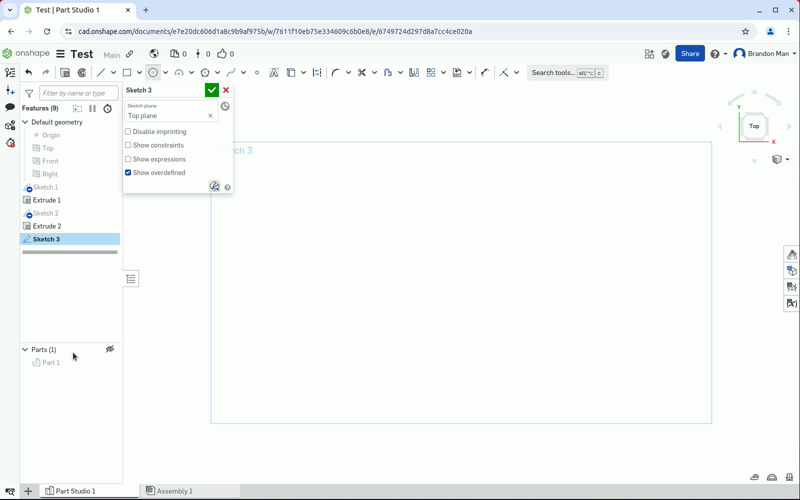
key_down(shift)
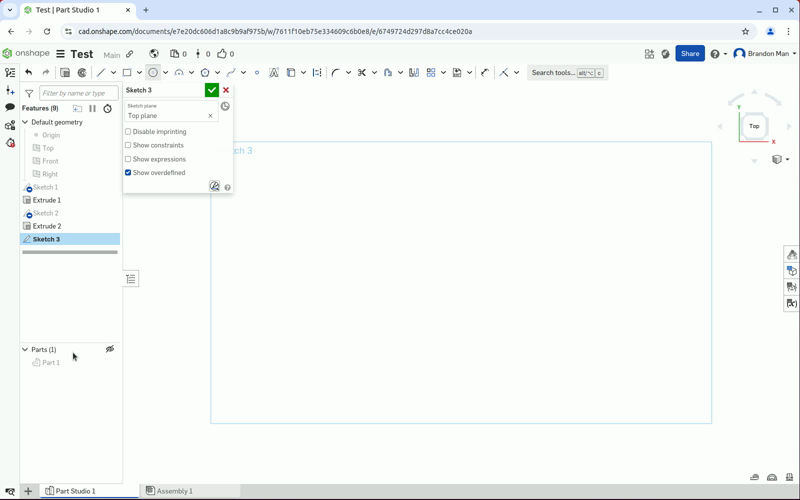
mouse_move(461, 282)
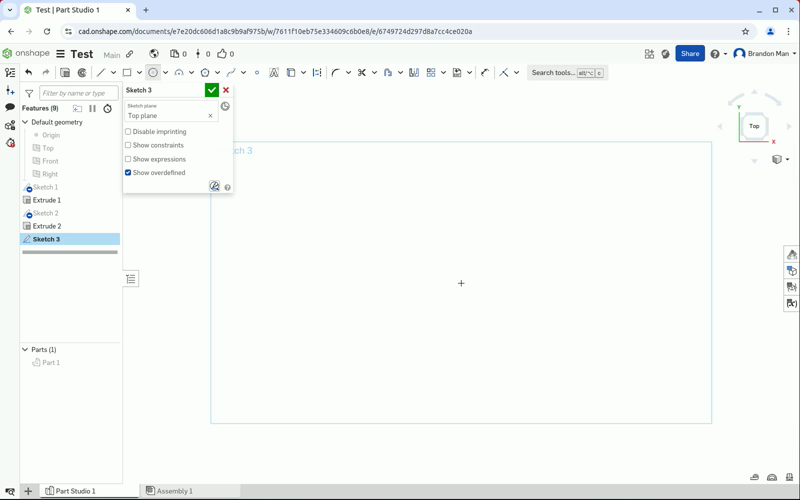
click(461, 282)
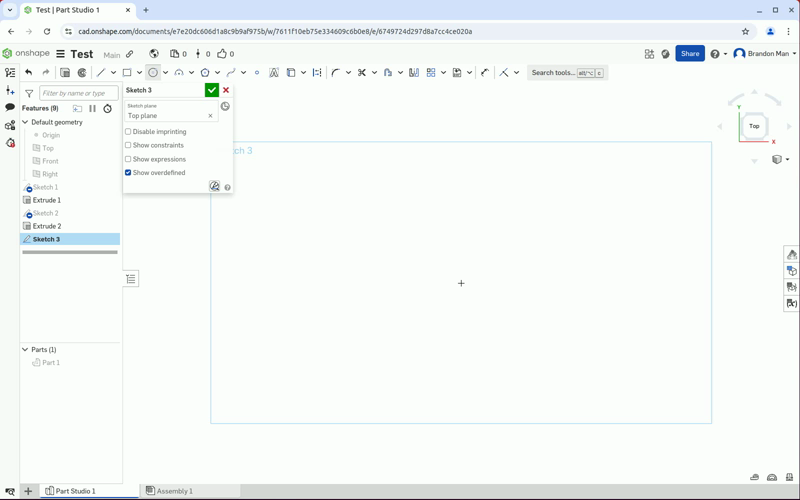
key_up(shift)
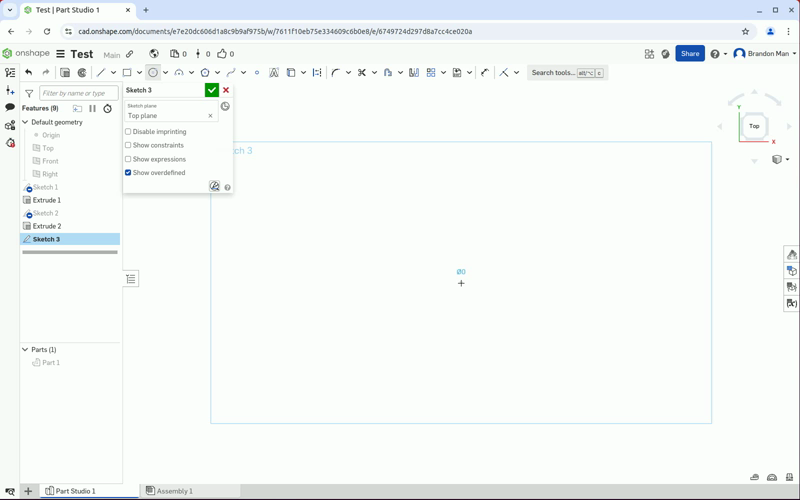
mouse_move(472, 282)
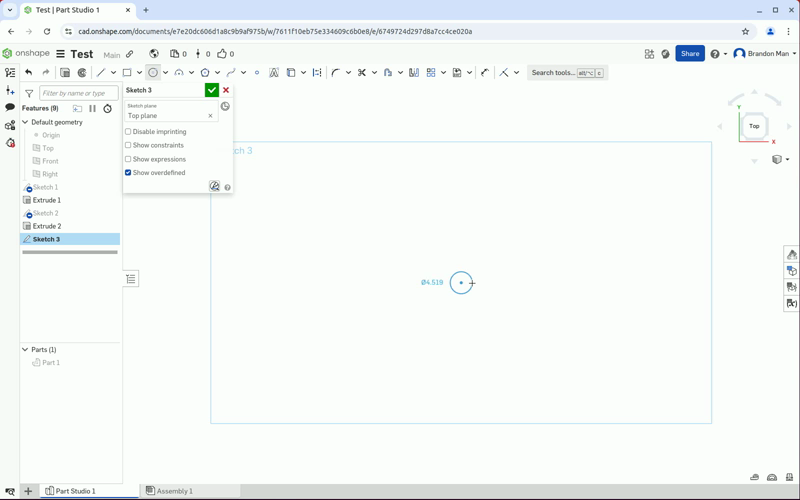
click(472, 282)
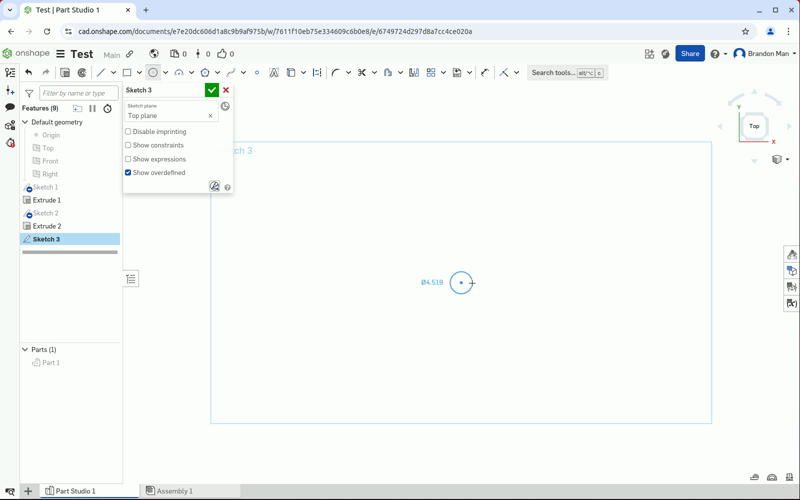
key(esc)
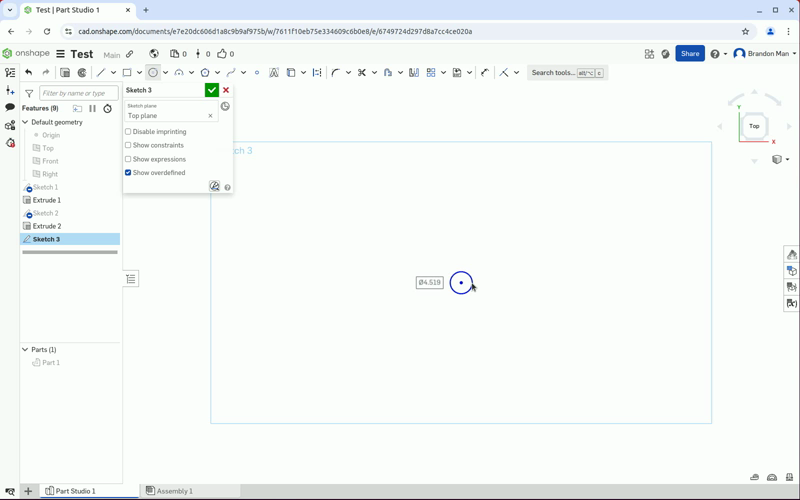
mouse_move(464, 289)
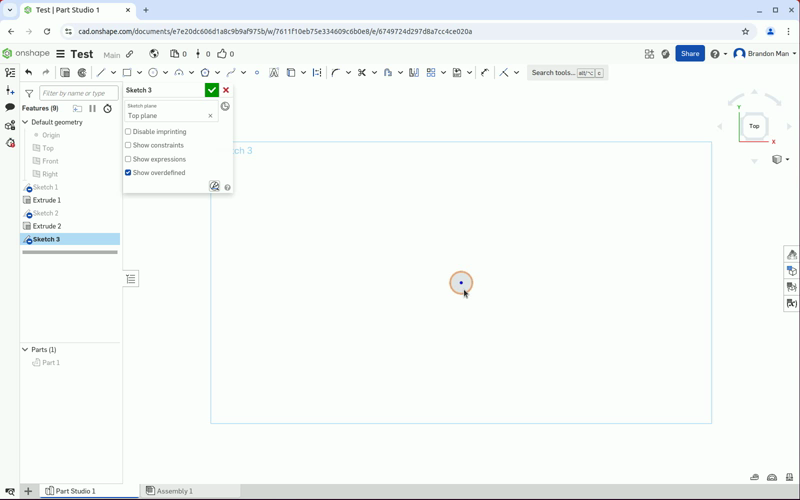
scroll(6)
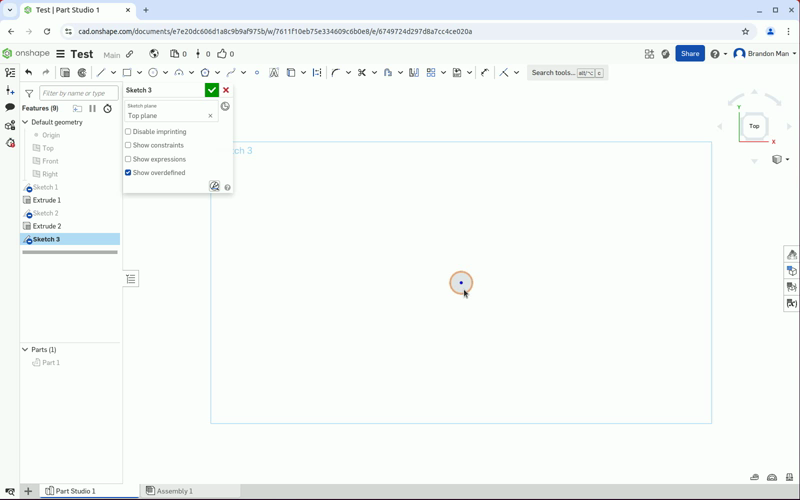
scroll(6)
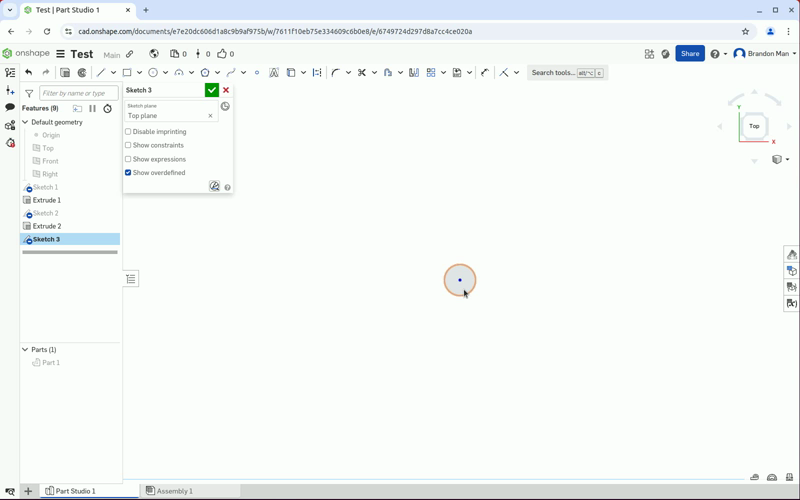
scroll(6)
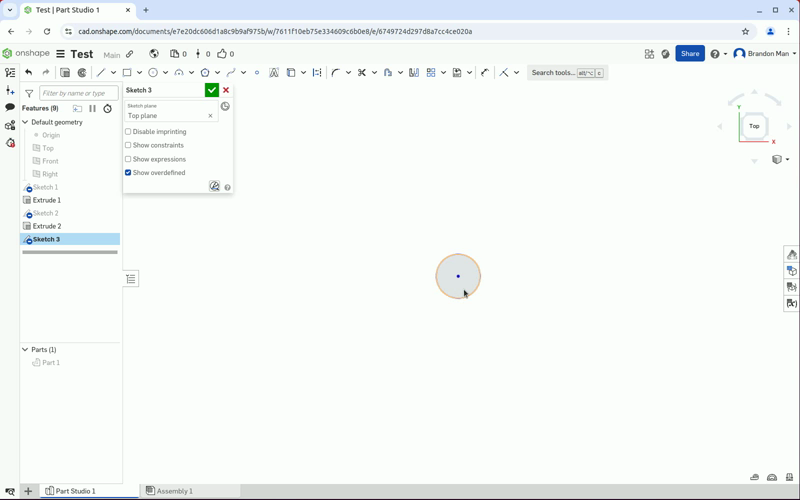
scroll(6)
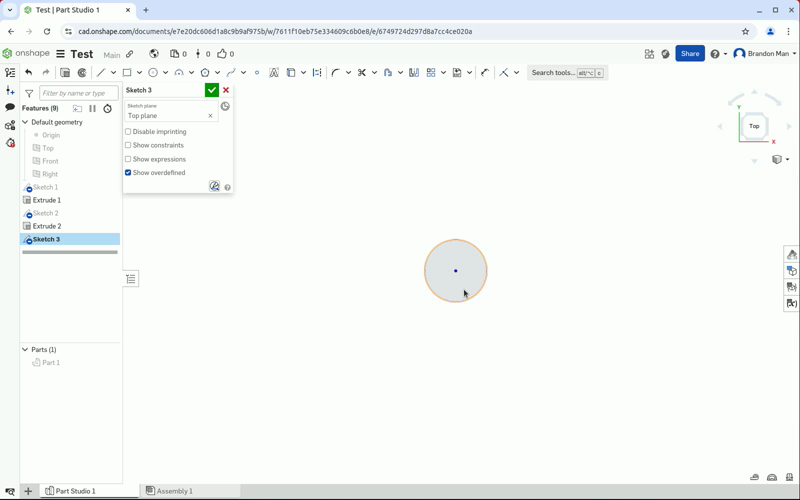
scroll(6)
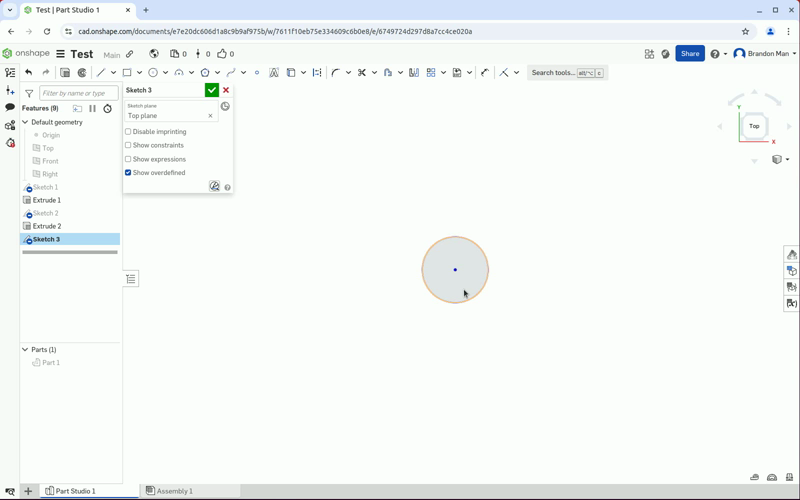
scroll(6)
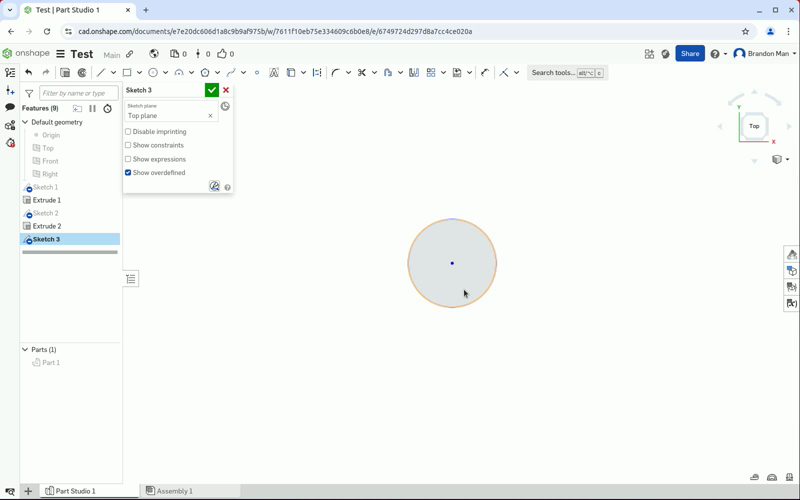
scroll(6)
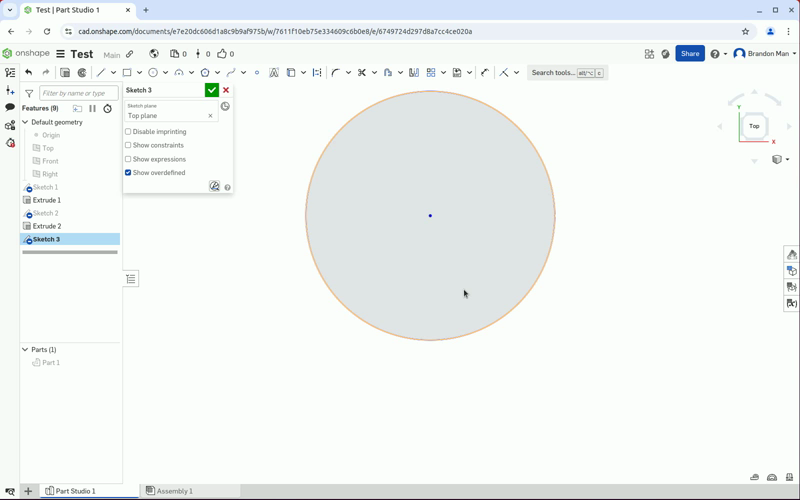
click(464, 289)
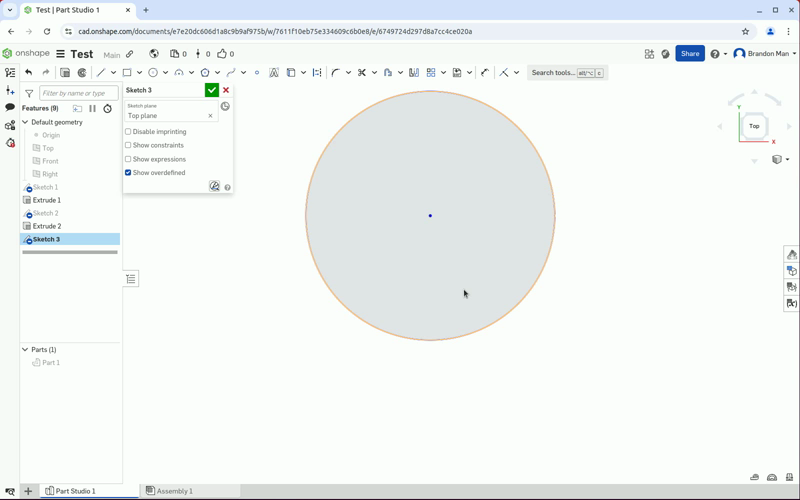
scroll(-6)
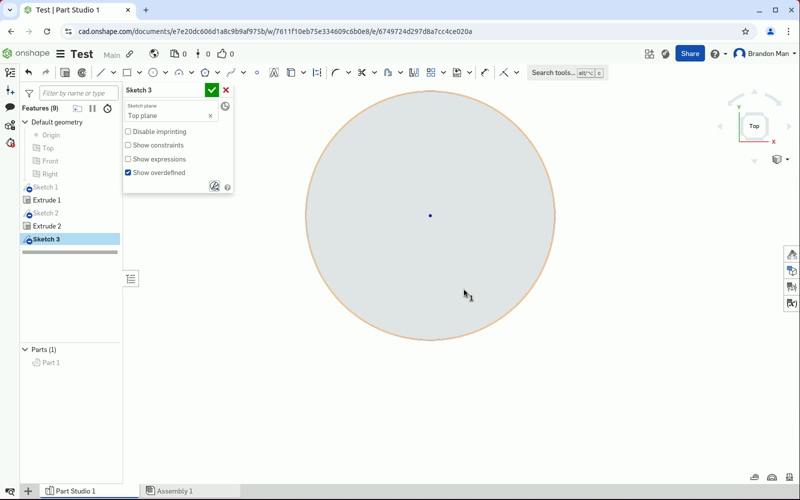
scroll(-6)
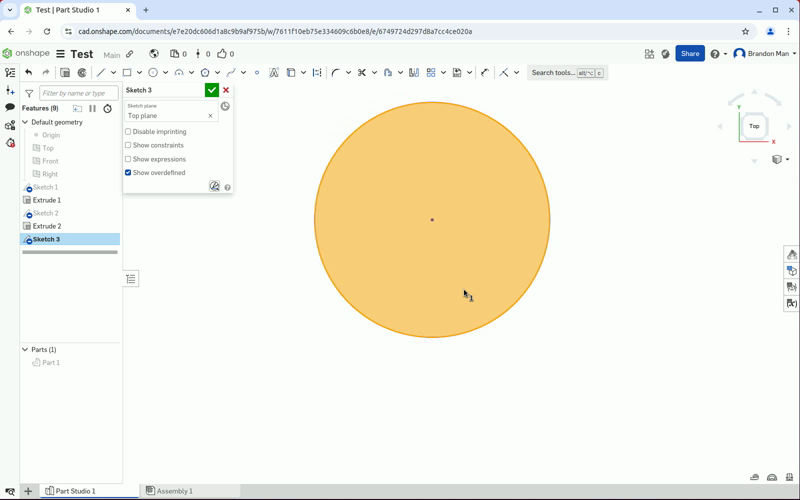
scroll(-6)
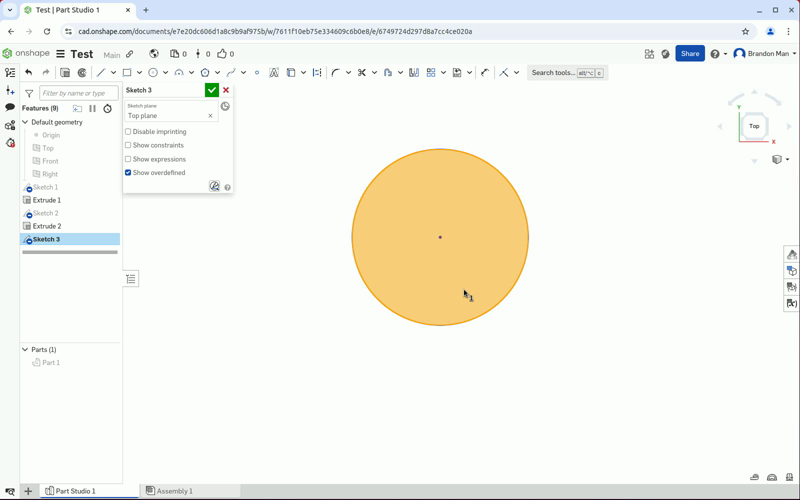
scroll(-6)
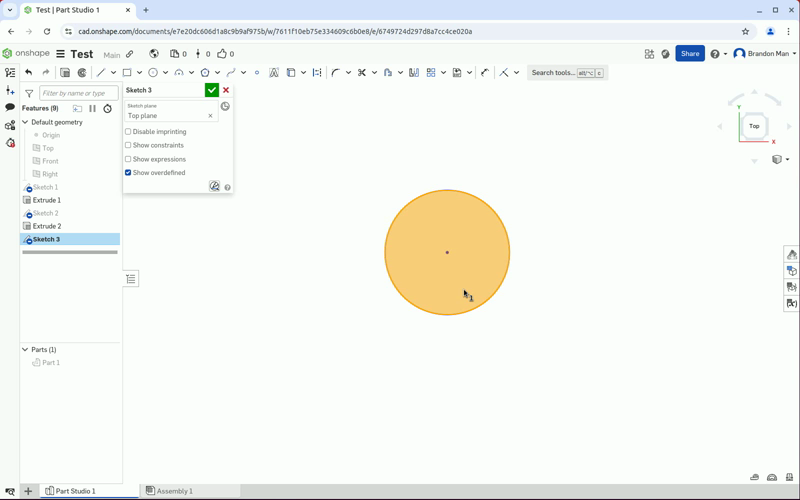
scroll(-6)
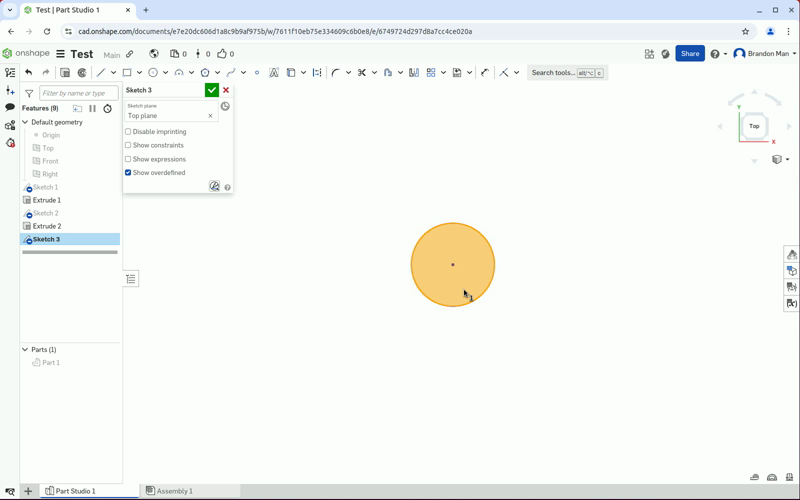
scroll(-6)
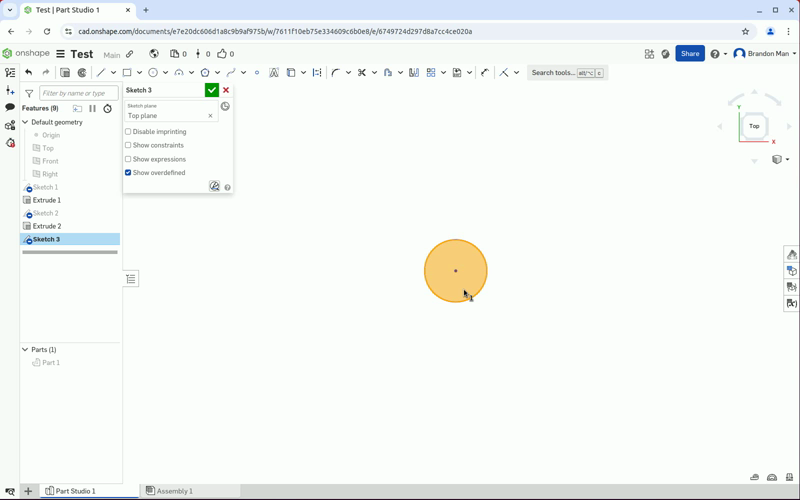
scroll(-6)
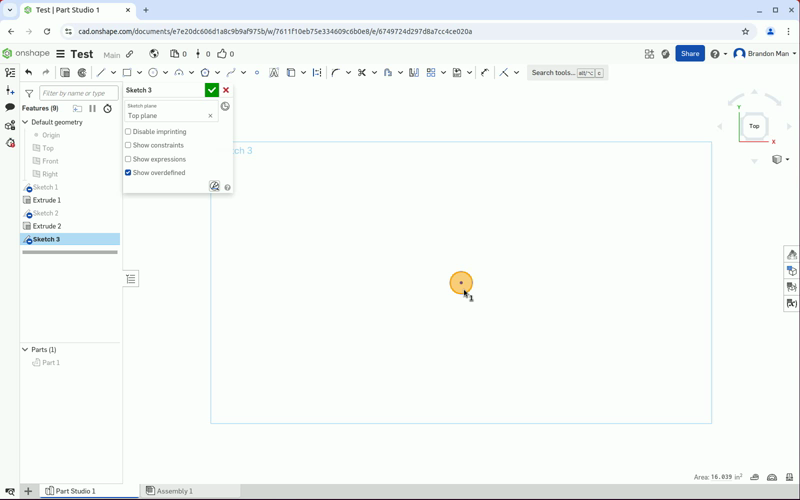
mouse_move(73, 352)
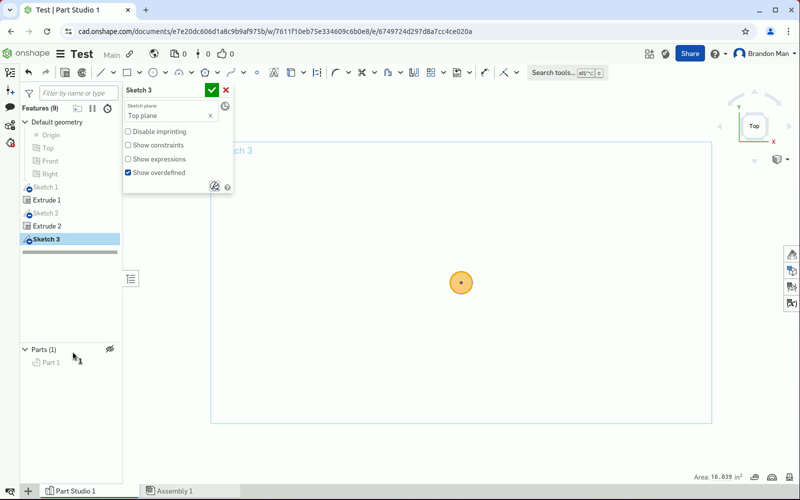
key(shift+y)
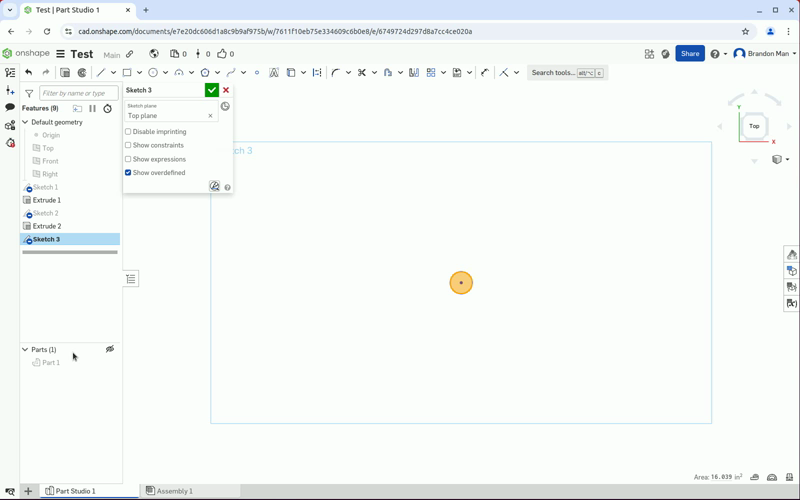
key(shift+e)
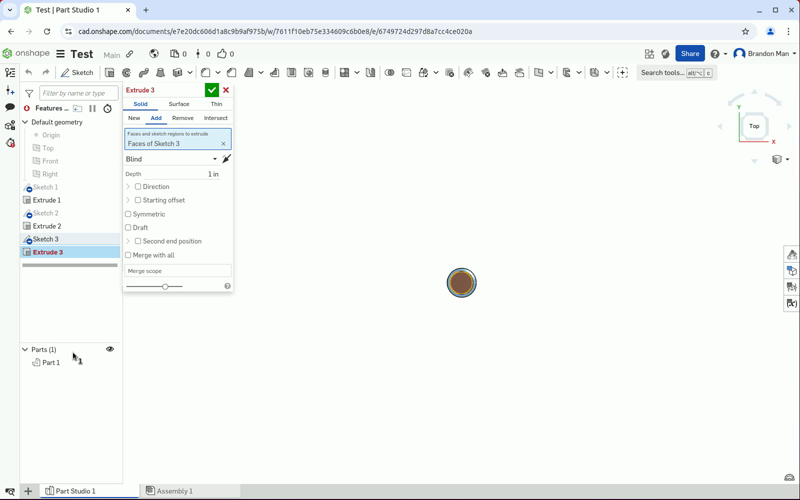
mouse_move(143, 106)
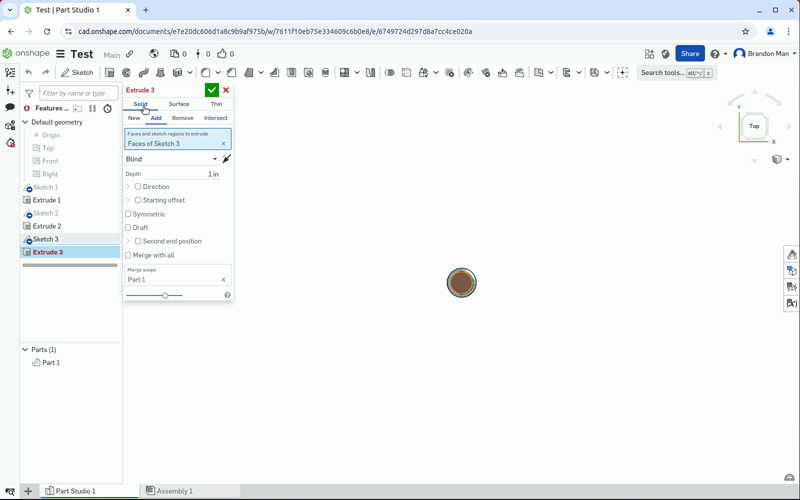
click(143, 106)
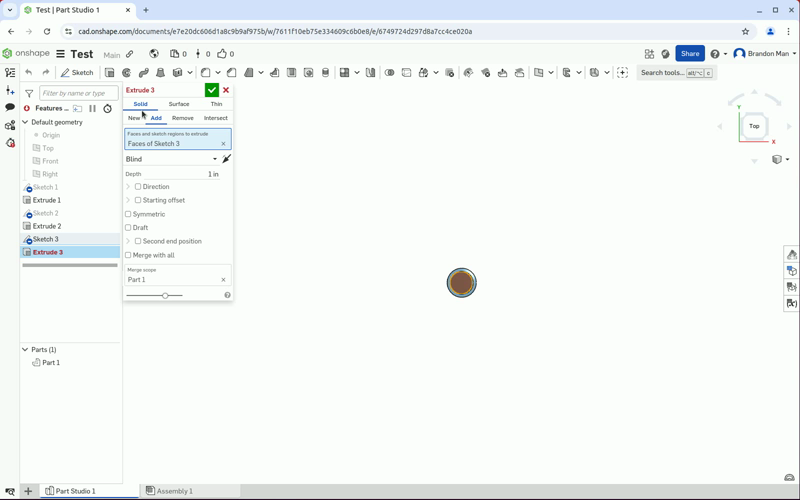
mouse_move(137, 120)
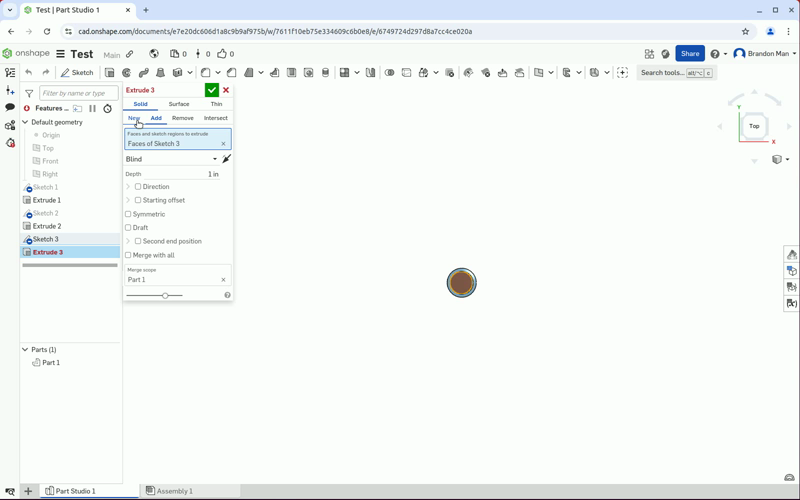
click(137, 120)
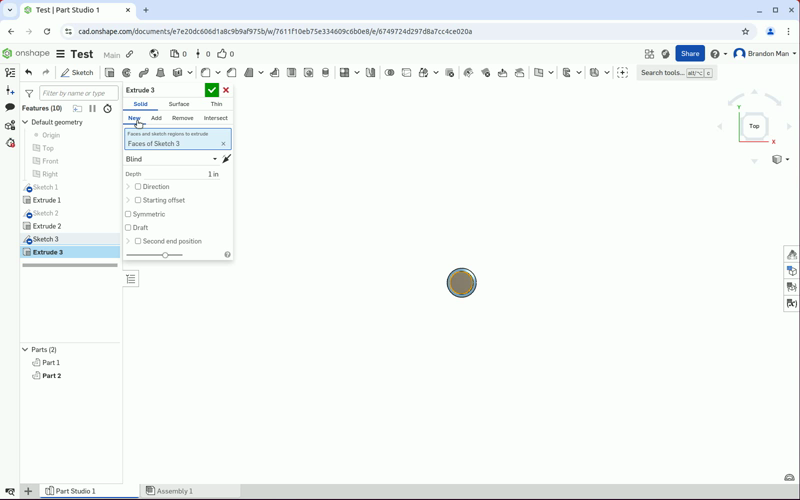
key(tab, 4)
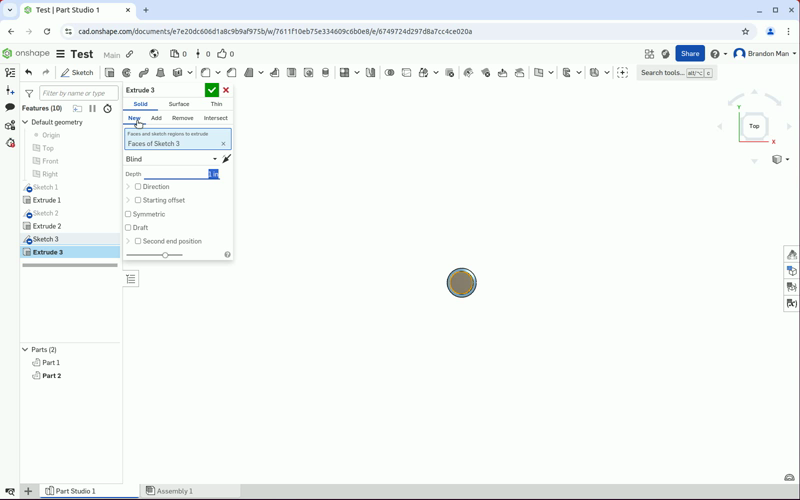
text(0.481)
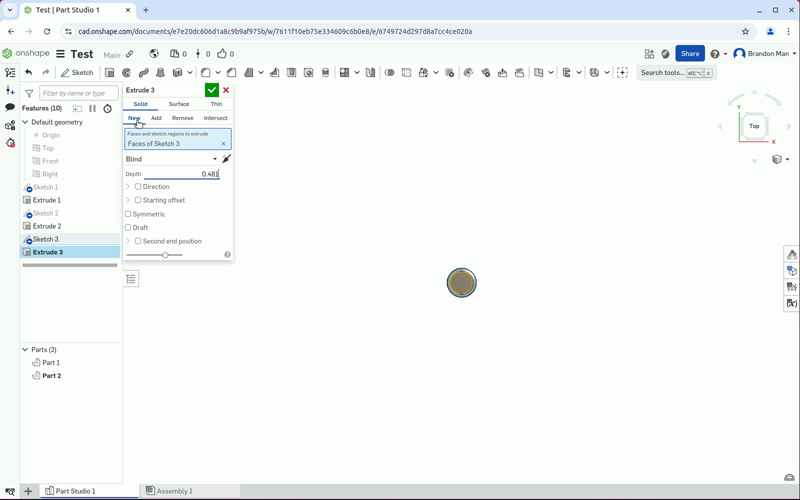
key(enter)
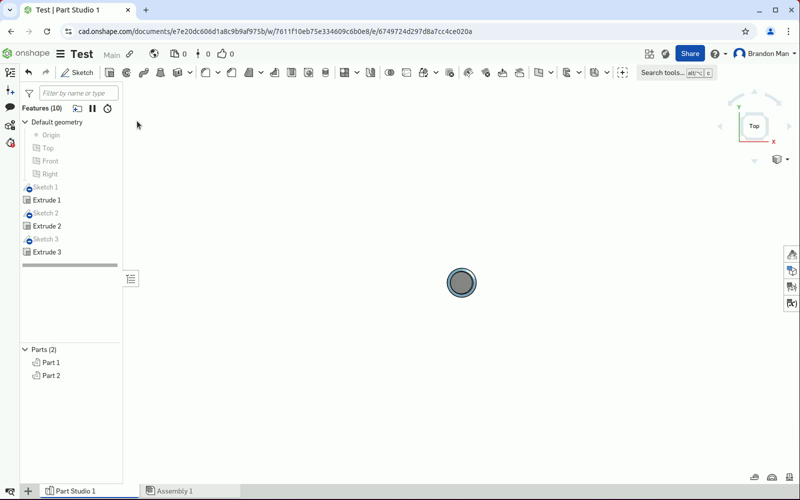
key(shift+h)
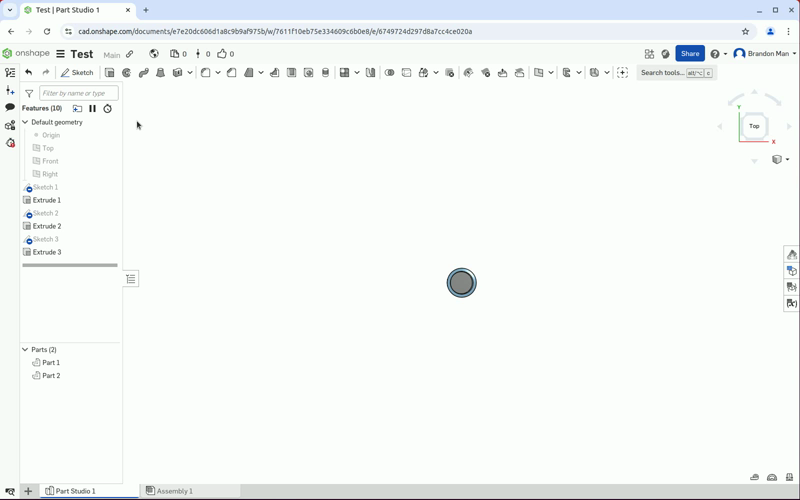
key(shift+h)
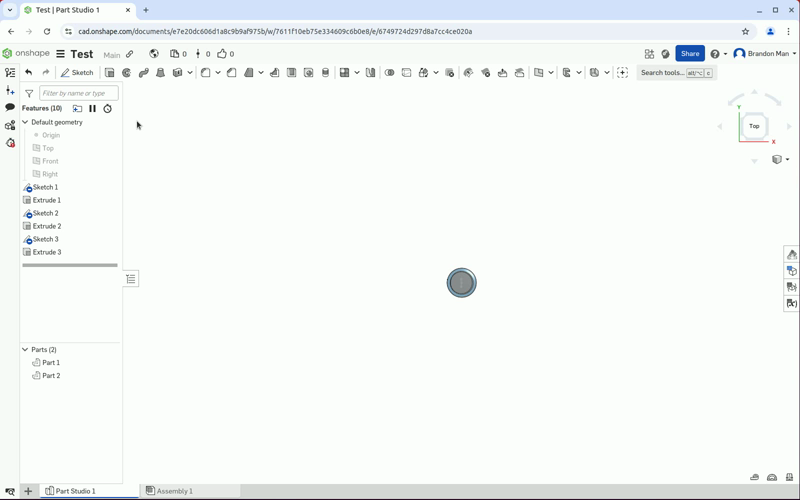
key(shift+7)
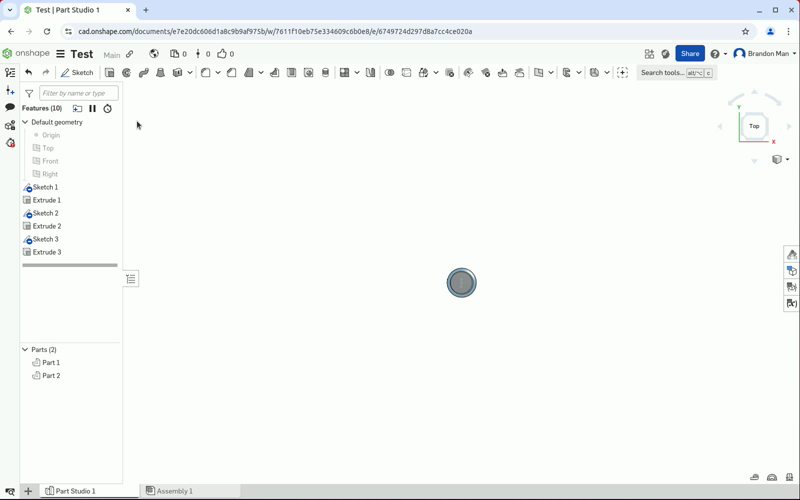
key(up, 3)
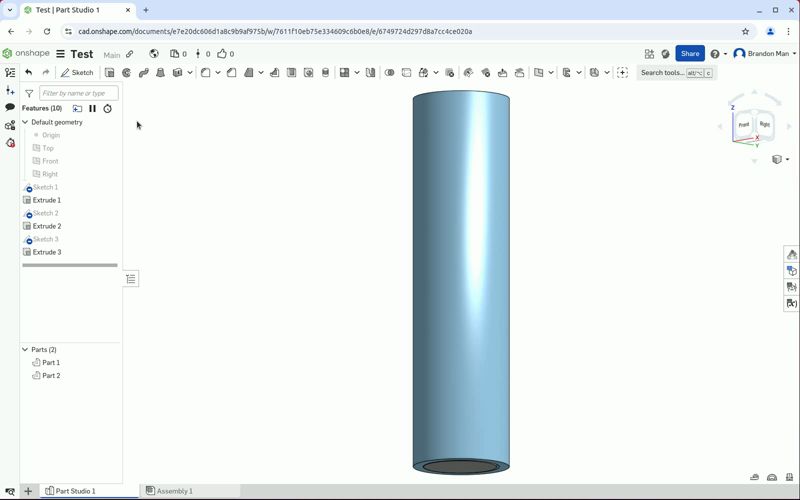
key(left, 3)
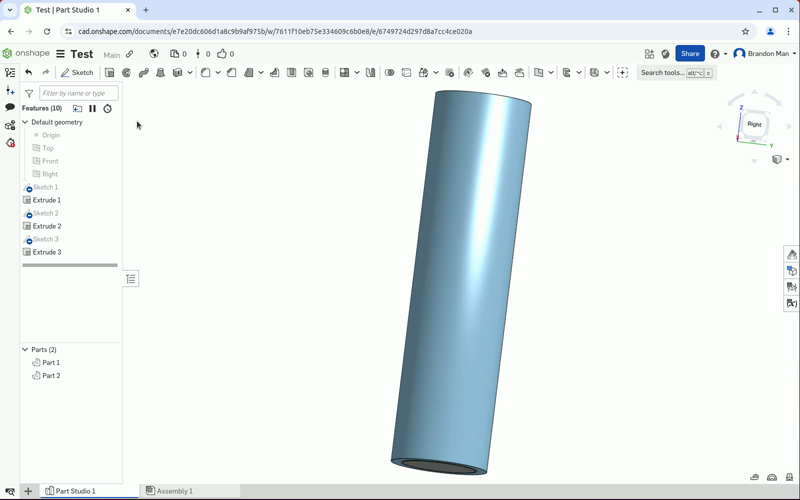
key(right, 3)
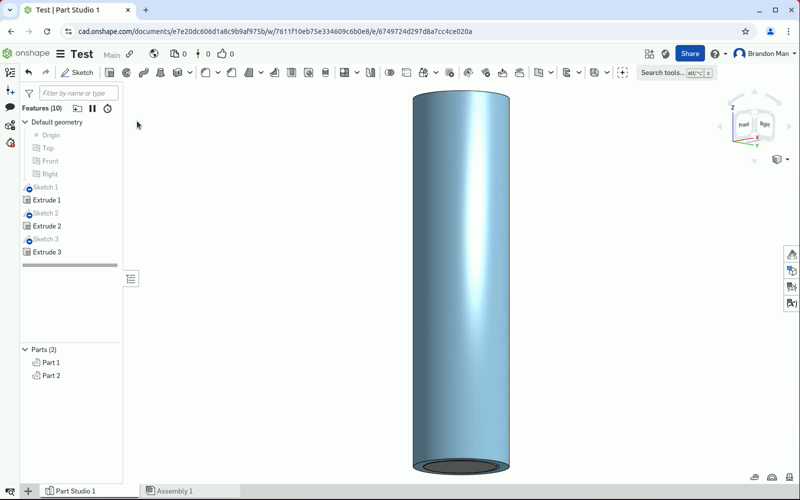
key(down, 3)
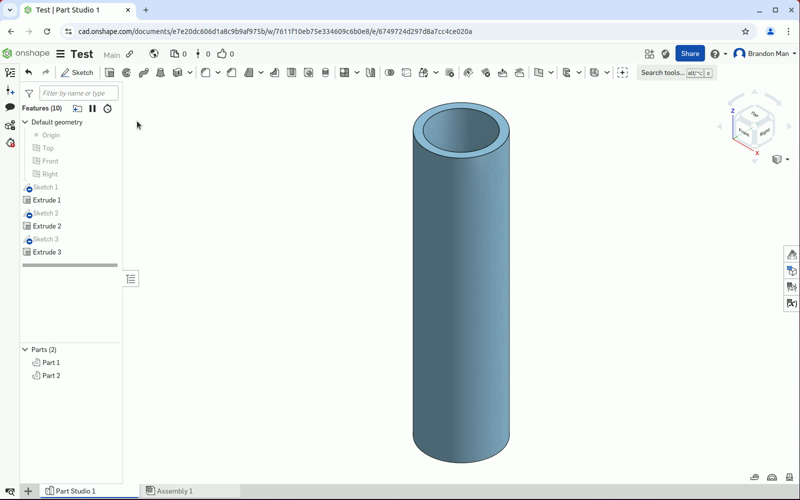
mouse_move(73, 189)
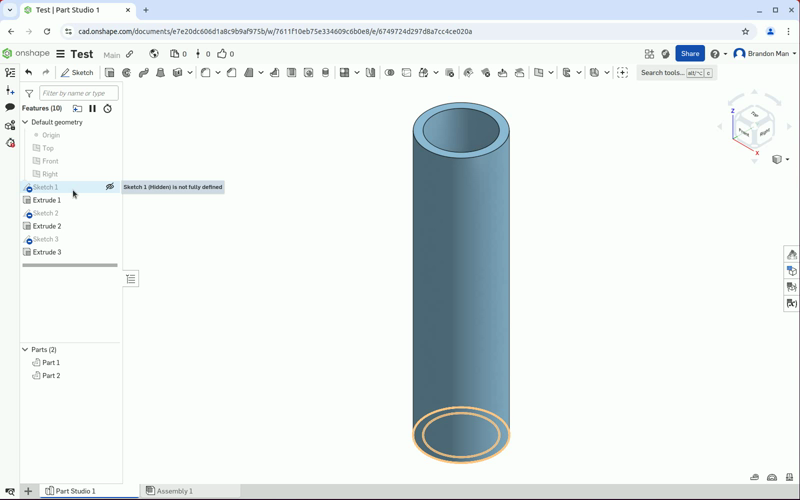
click(73, 189)